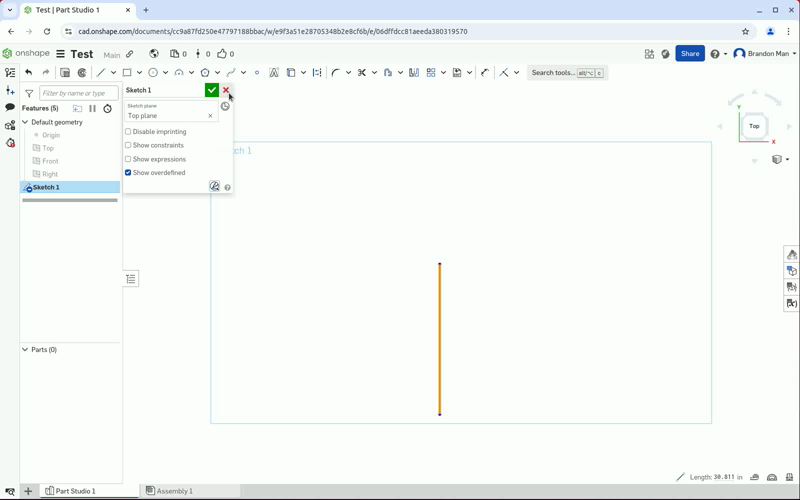
key(shift+h)
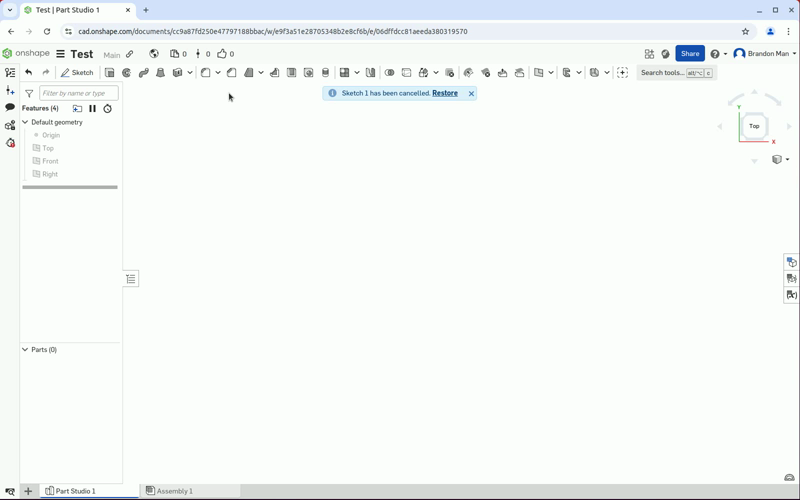
mouse_move(73, 352)
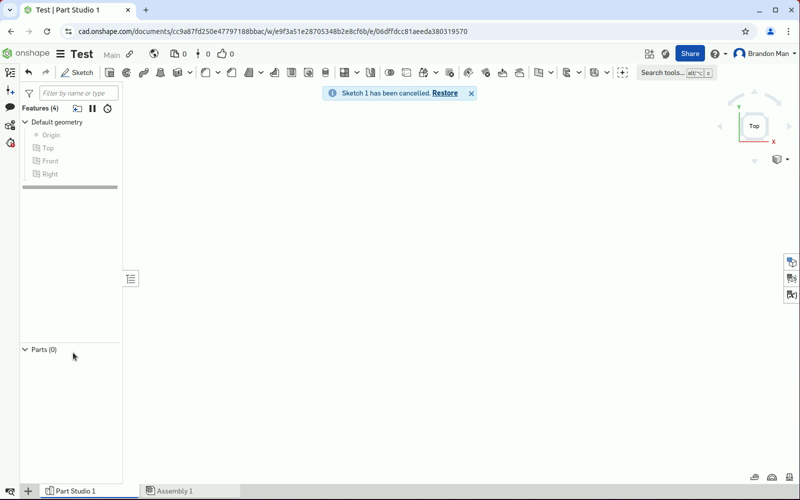
key(y)
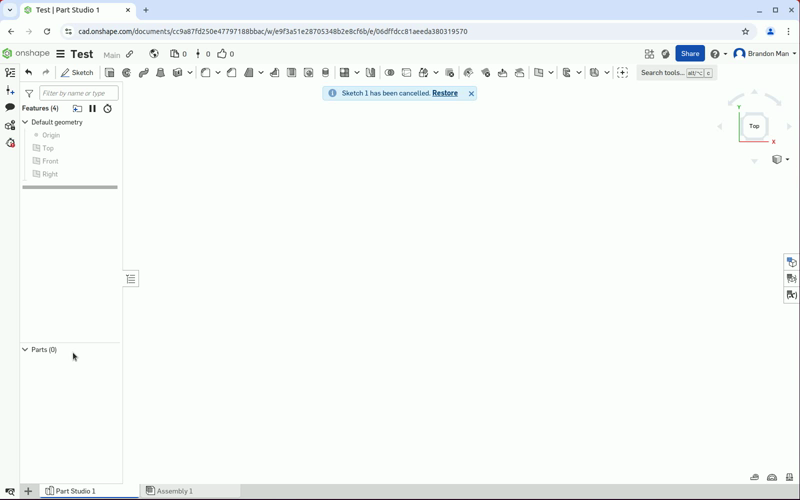
key(shift+p)
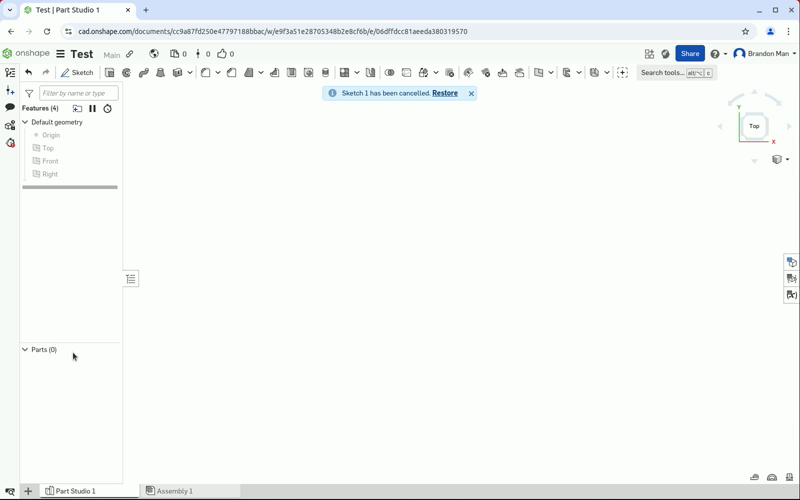
key(space)
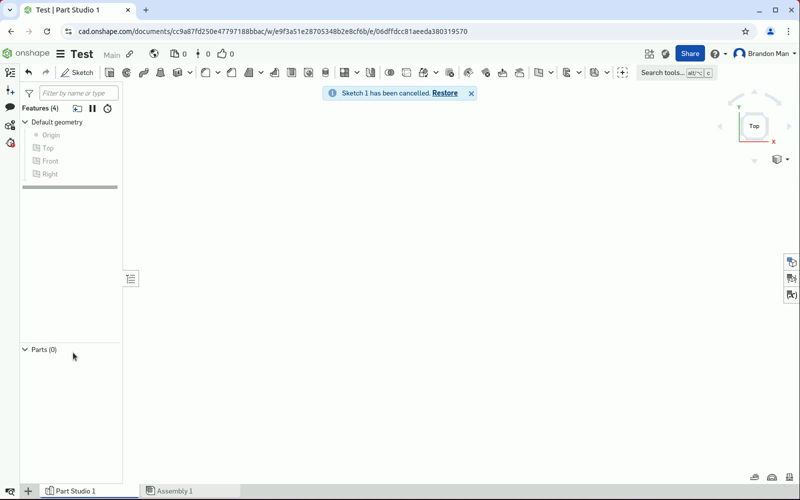
key_down(shift)
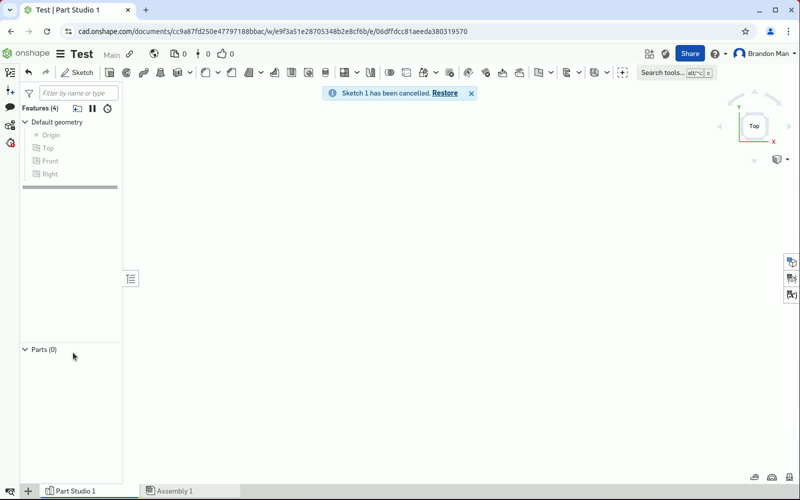
key(up)
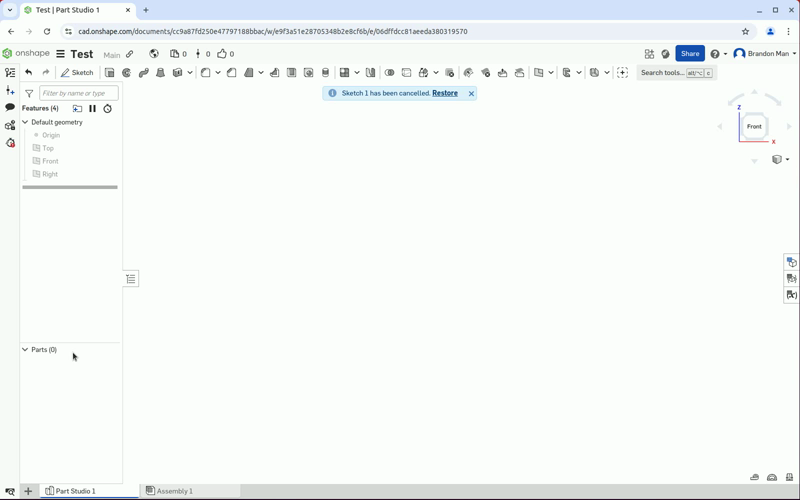
key_up(shift)
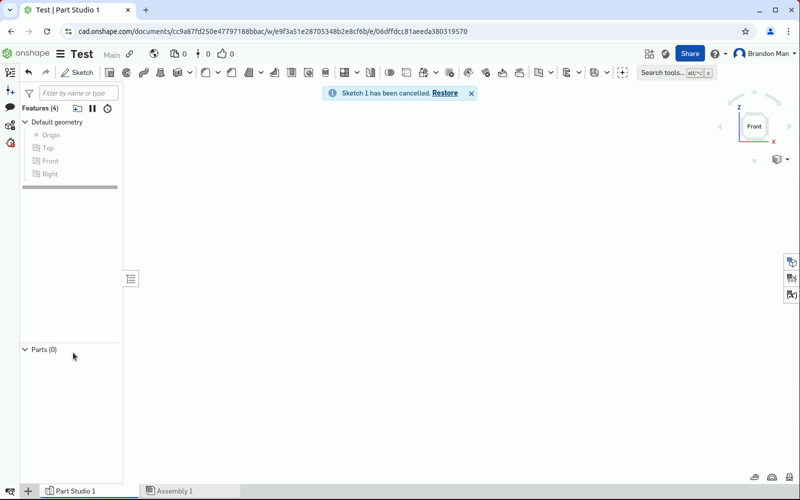
mouse_move(73, 352)
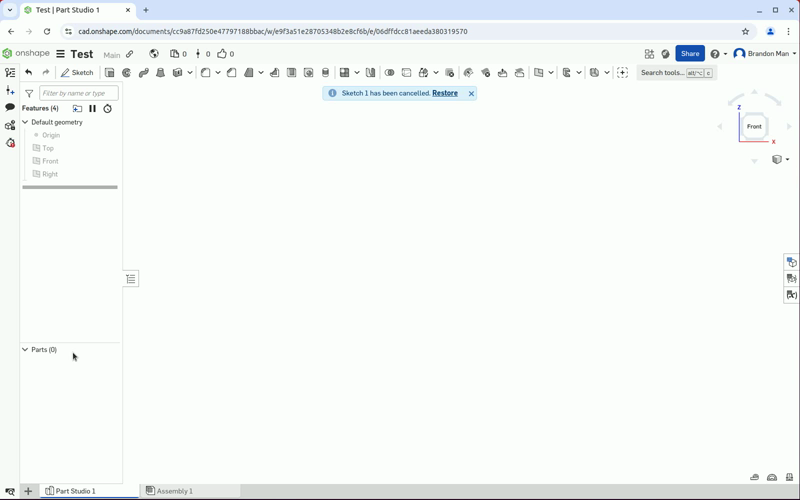
key(shift+y)
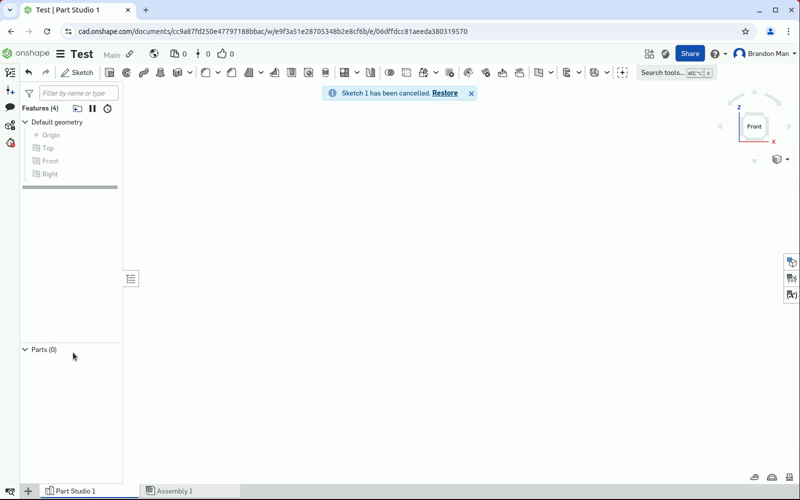
key(shift+s)
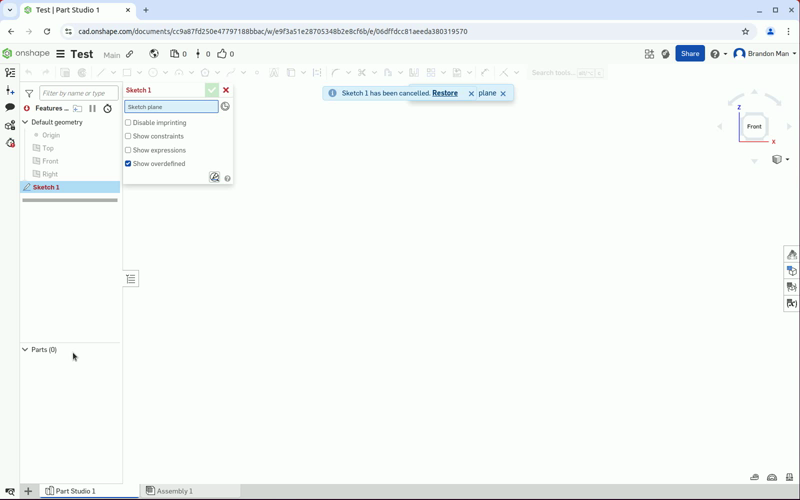
mouse_move(73, 163)
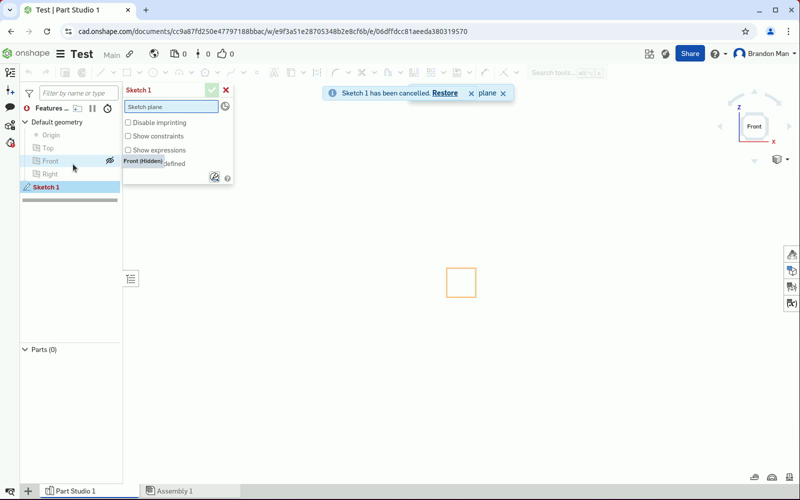
click(73, 163)
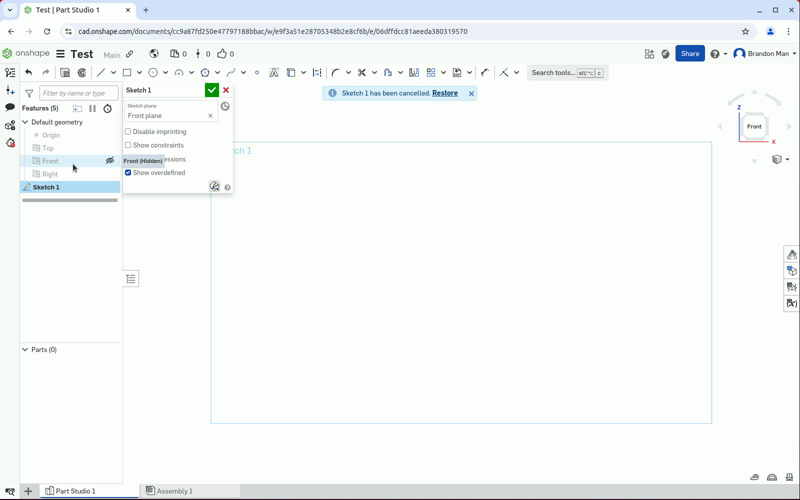
mouse_move(73, 352)
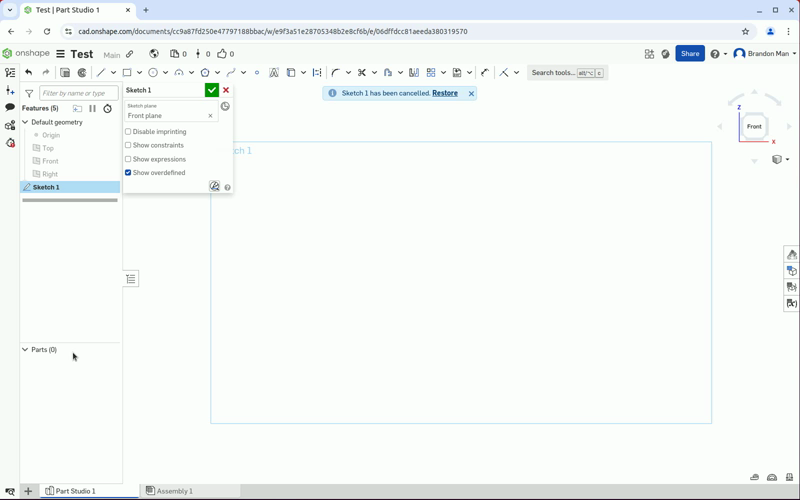
key(y)
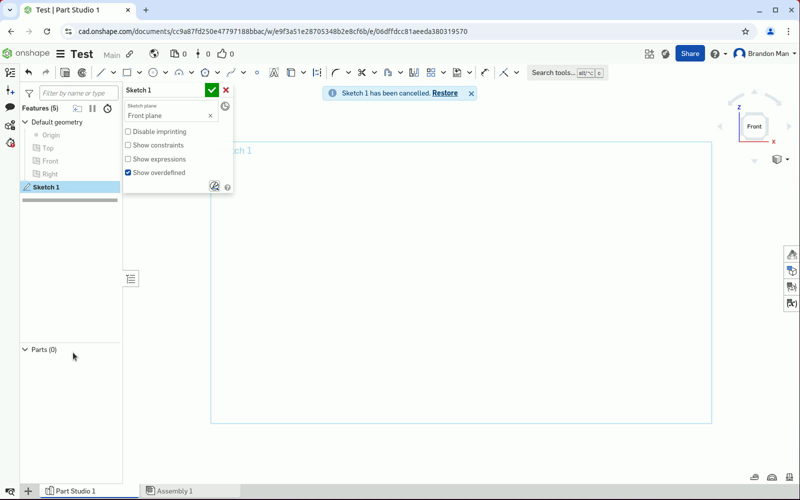
key(l)
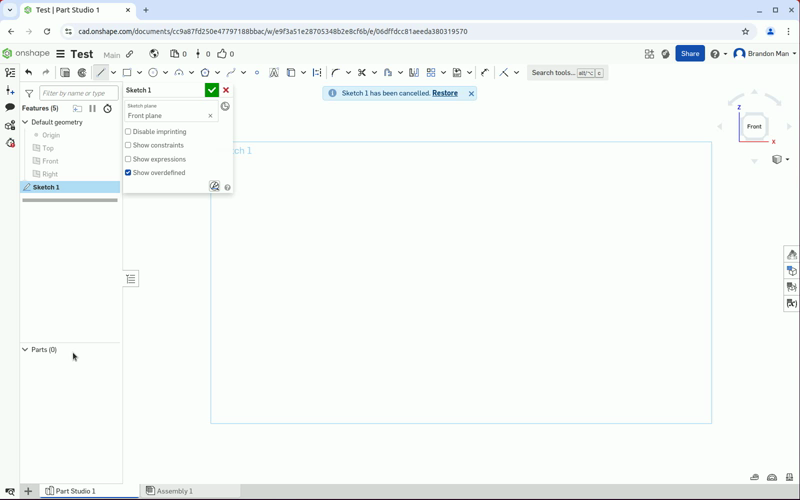
key_down(shift)
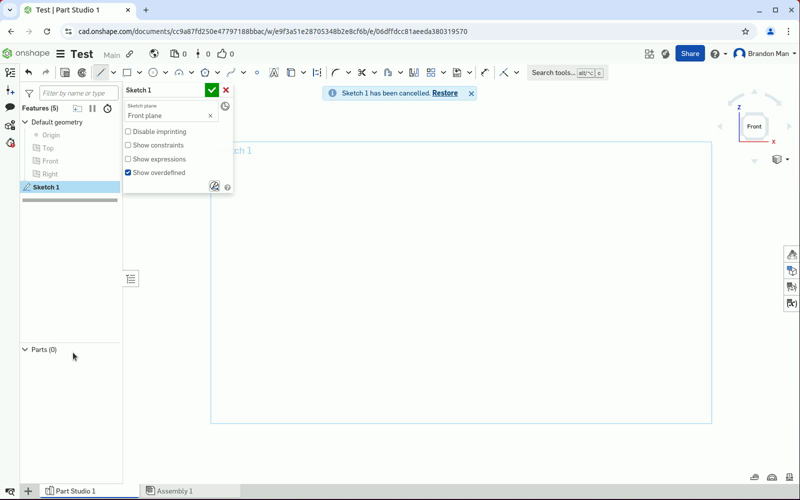
mouse_move(439, 395)
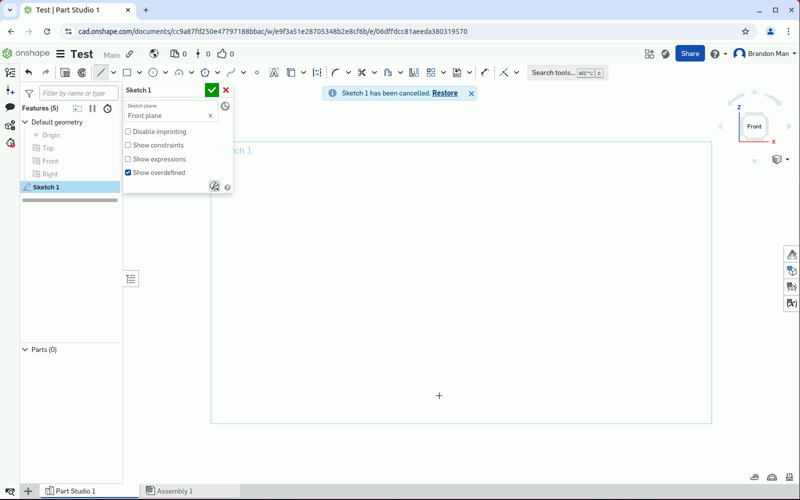
click(439, 395)
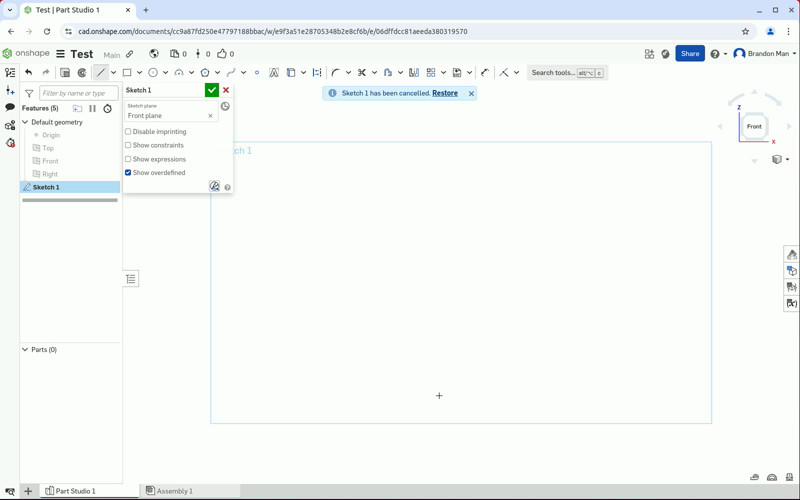
key_up(shift)
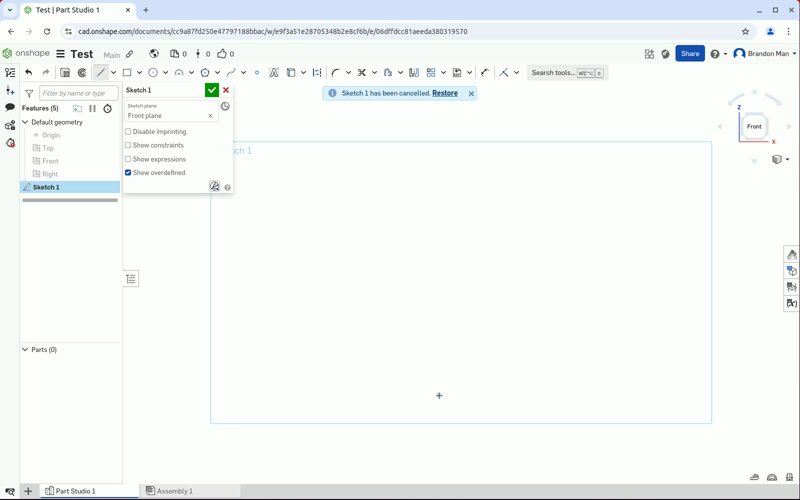
key_down(shift)
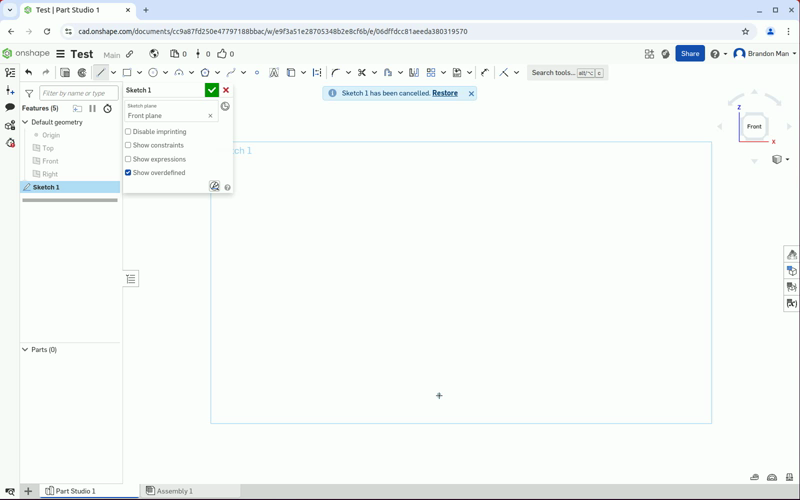
mouse_move(469, 395)
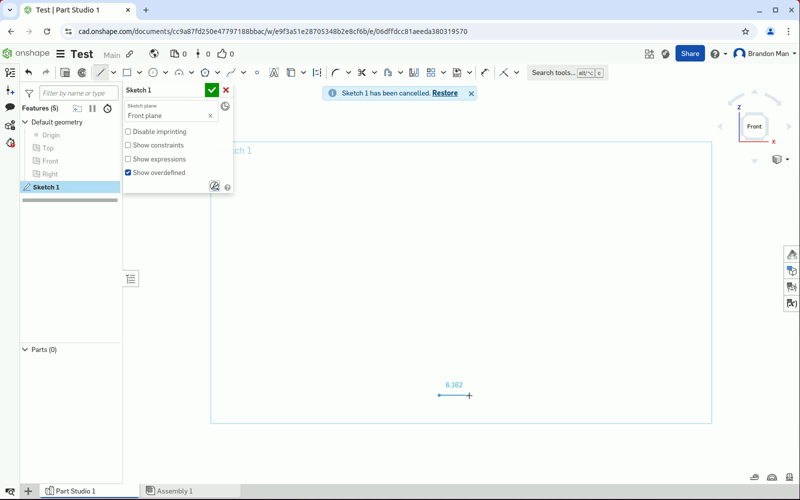
mouse_move(482, 395)
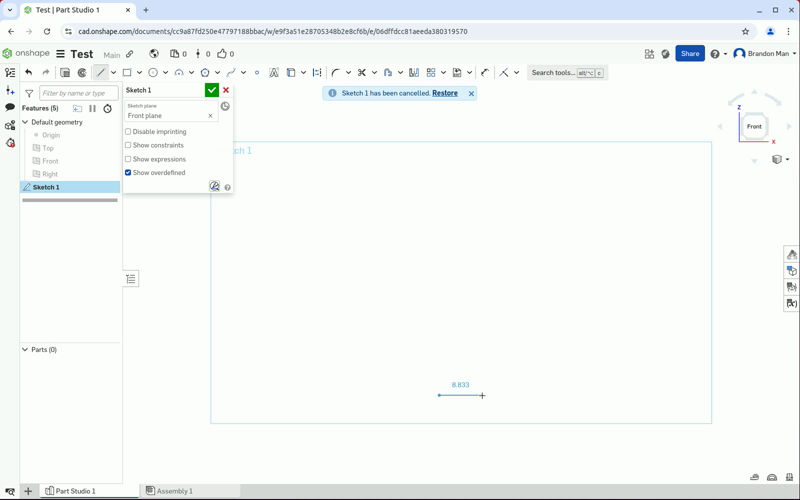
click(482, 395)
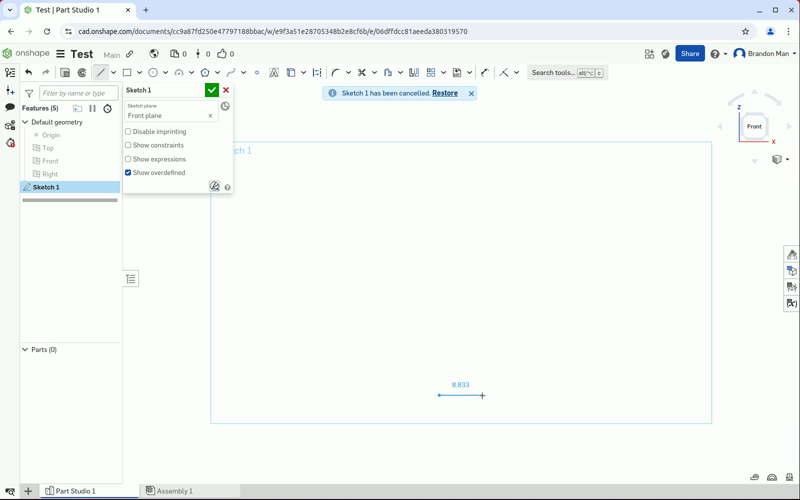
key_up(shift)
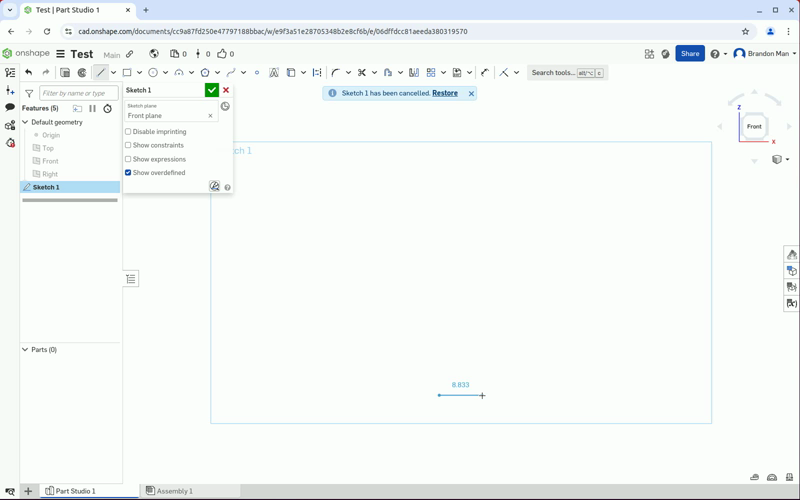
key_down(shift)
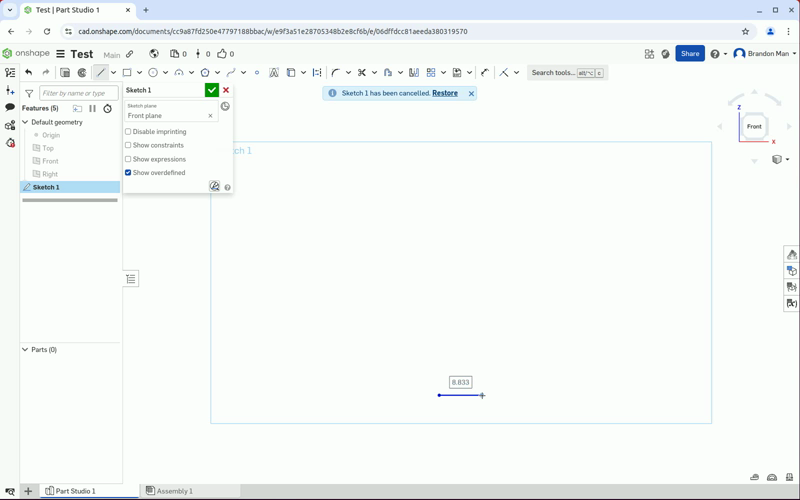
mouse_move(482, 171)
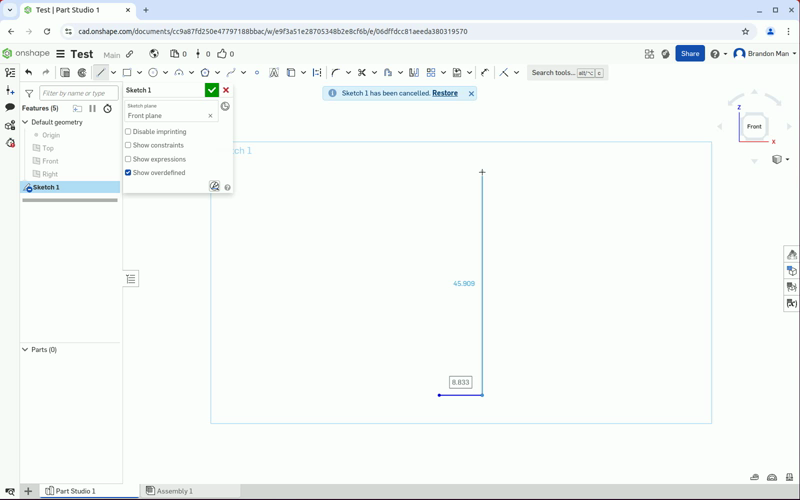
click(482, 171)
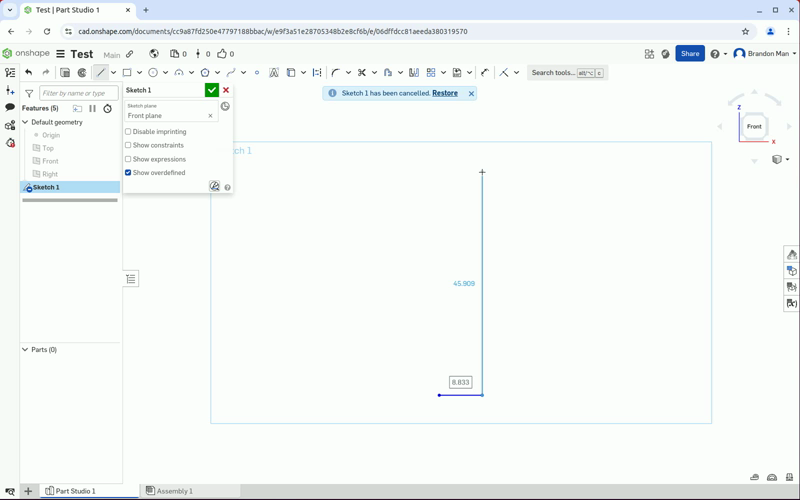
key_up(shift)
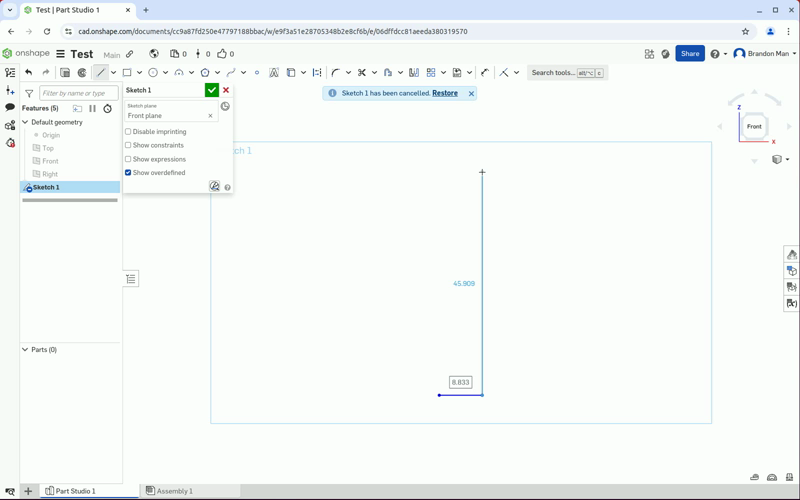
key_down(shift)
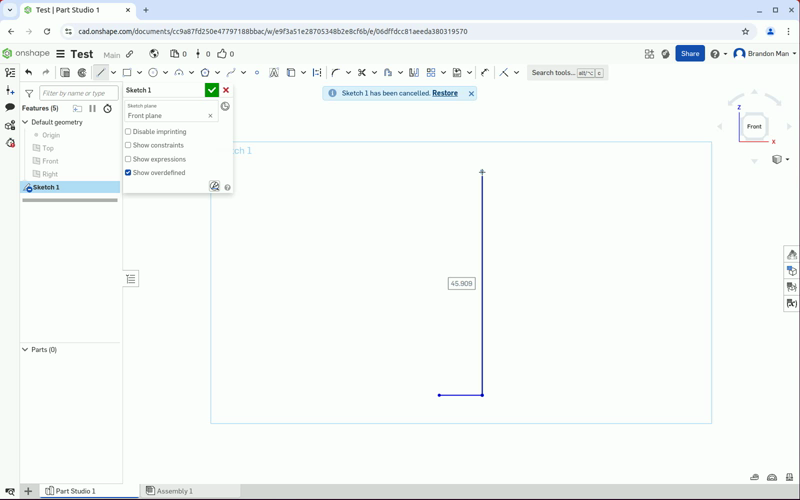
mouse_move(512, 171)
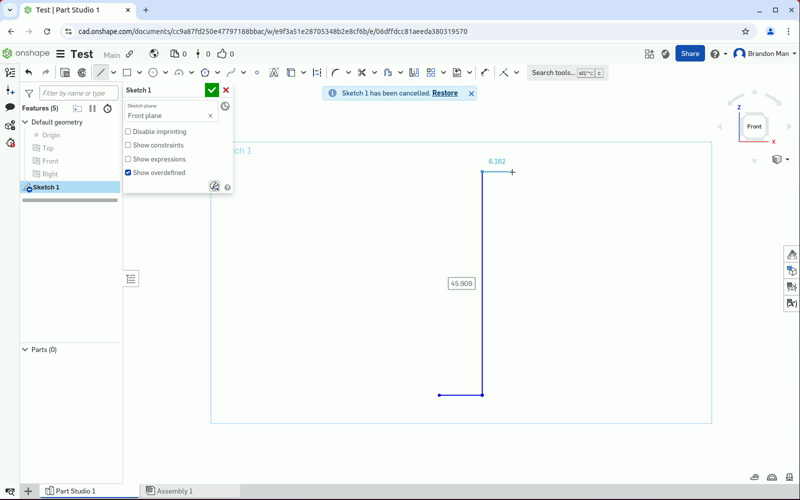
mouse_move(439, 171)
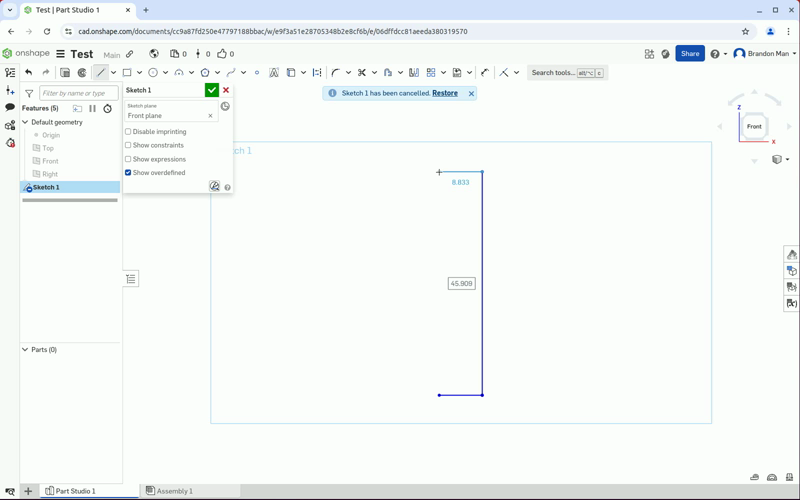
click(439, 171)
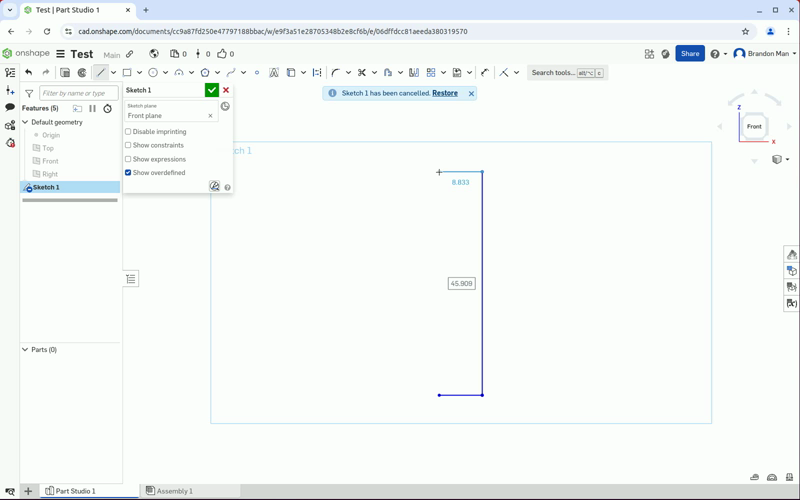
key_up(shift)
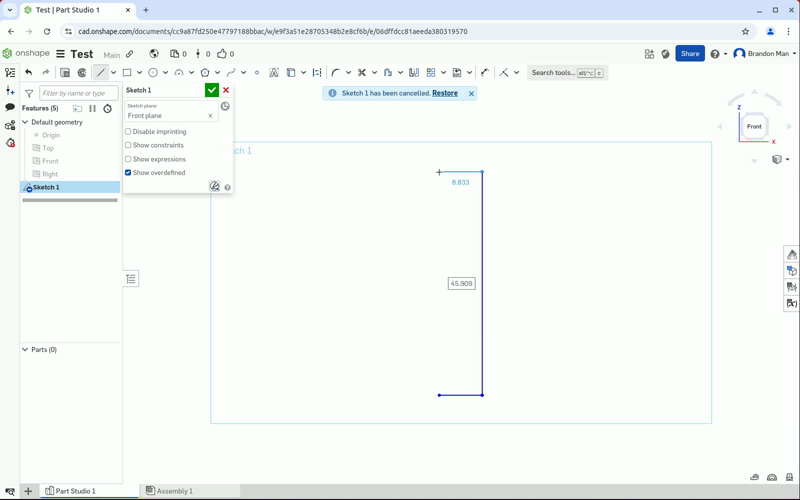
key_down(shift)
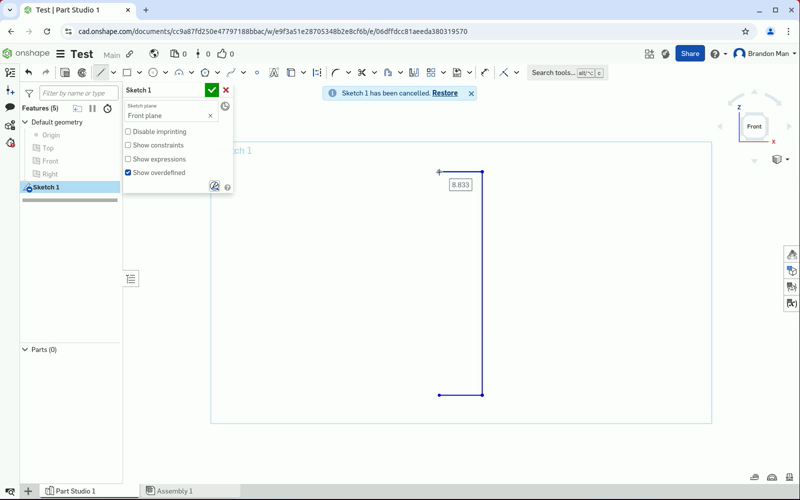
mouse_move(439, 395)
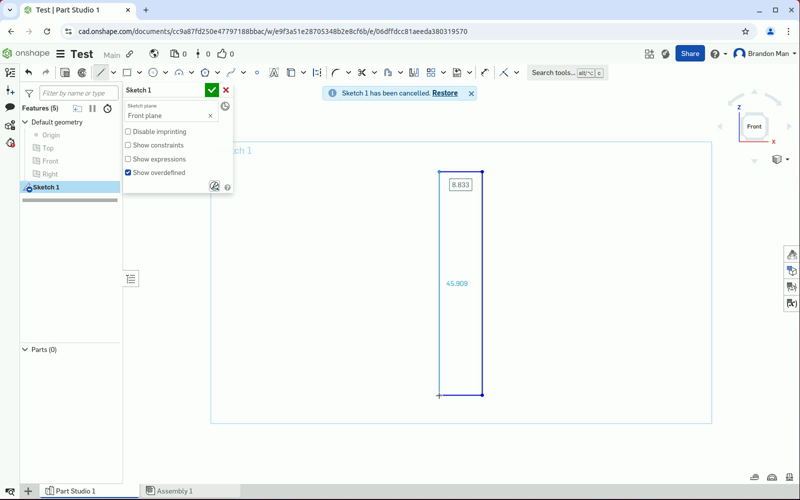
key_up(shift)
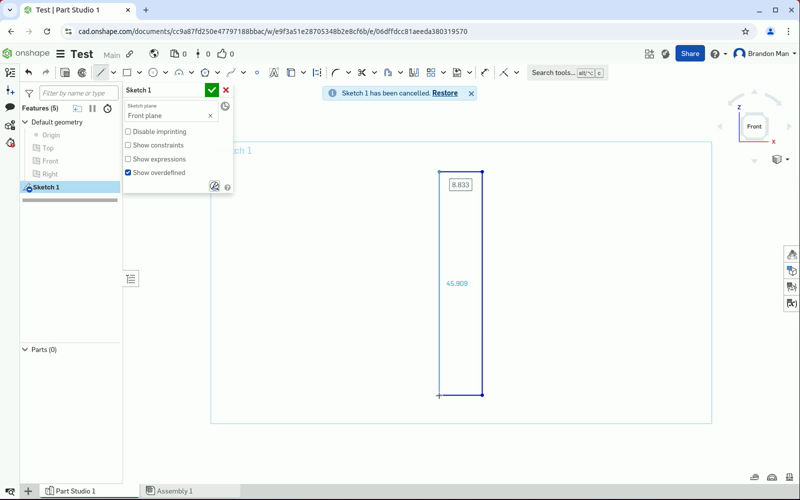
click(439, 395)
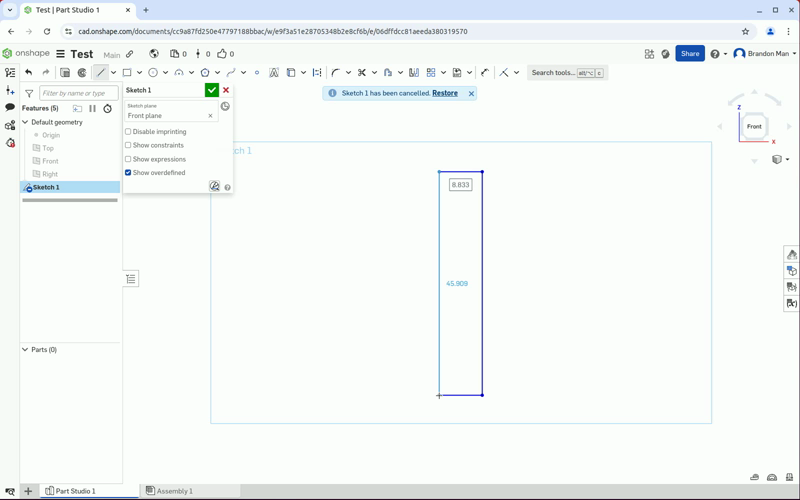
key(esc)
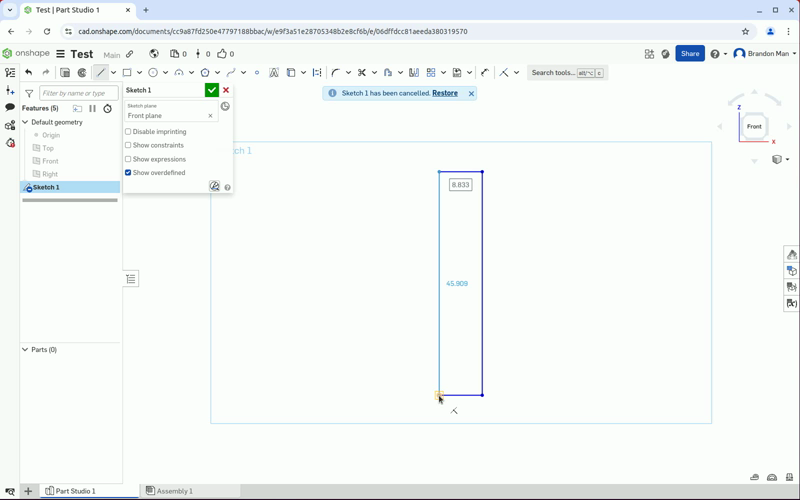
mouse_move(463, 256)
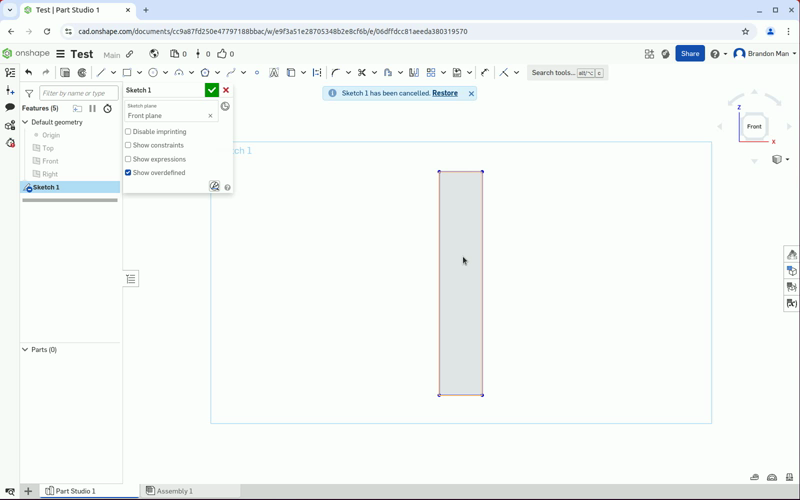
click(463, 256)
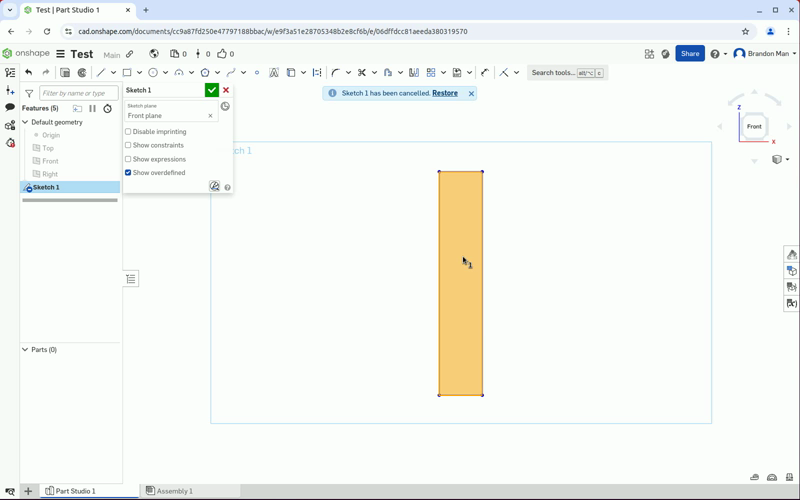
mouse_move(73, 352)
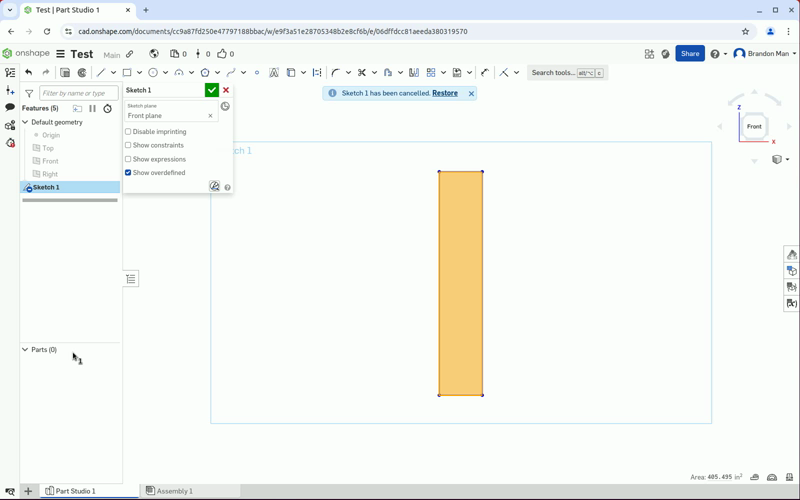
key(shift+y)
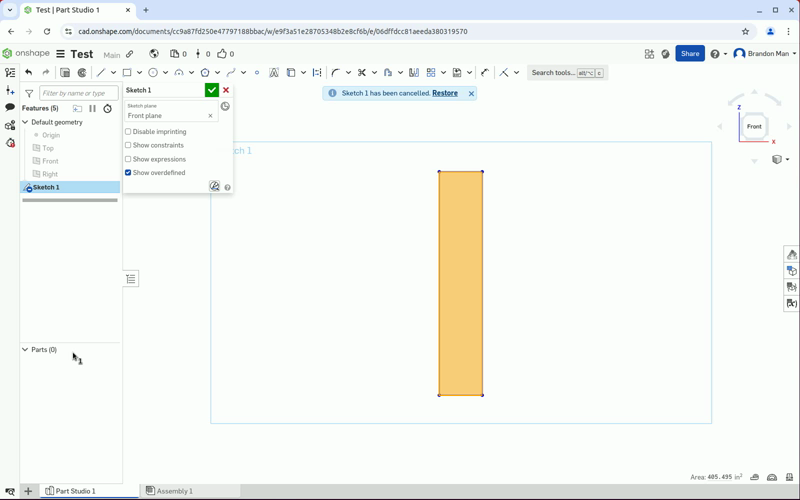
key(shift+e)
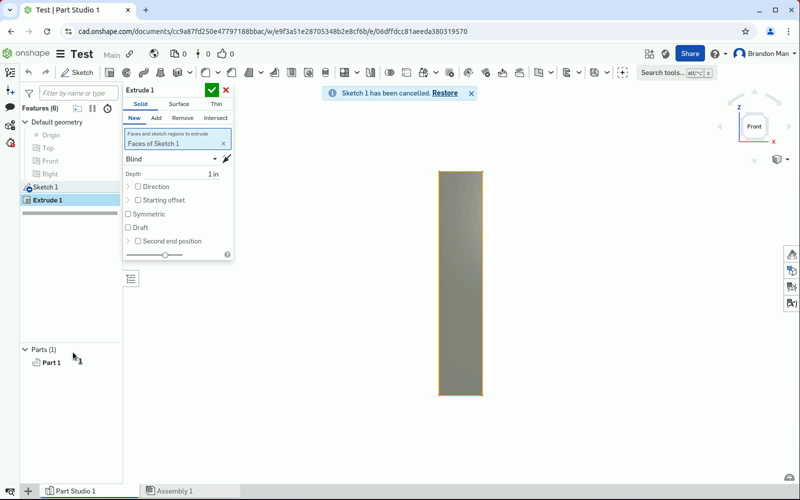
mouse_move(143, 106)
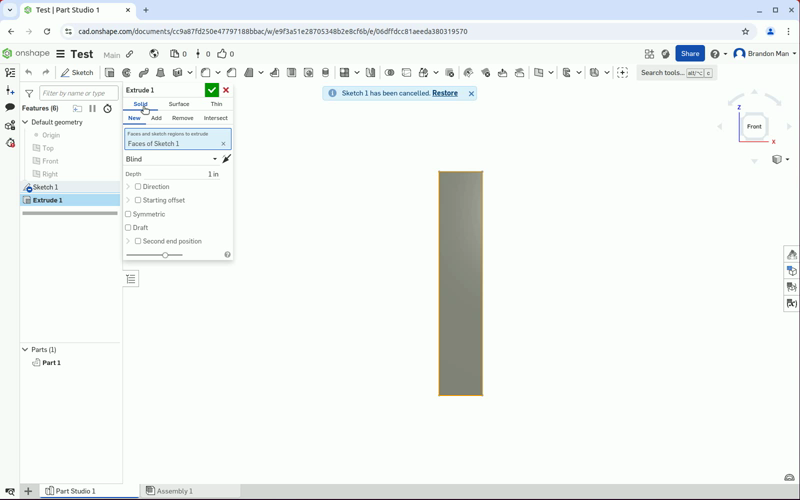
click(143, 106)
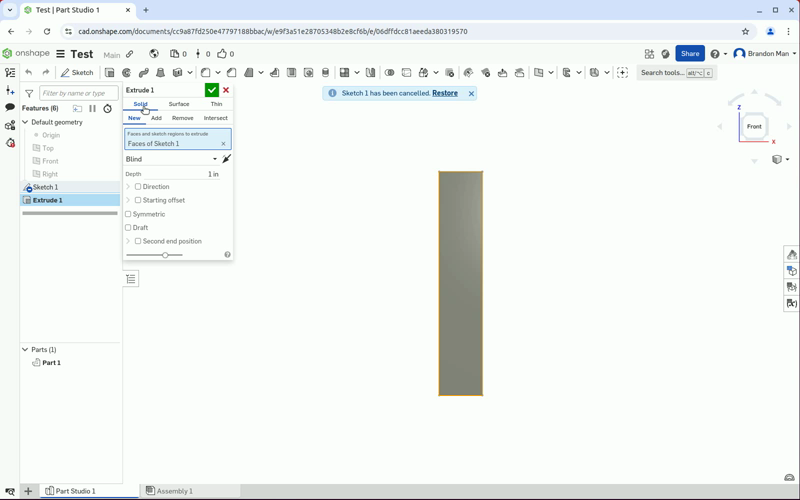
mouse_move(137, 120)
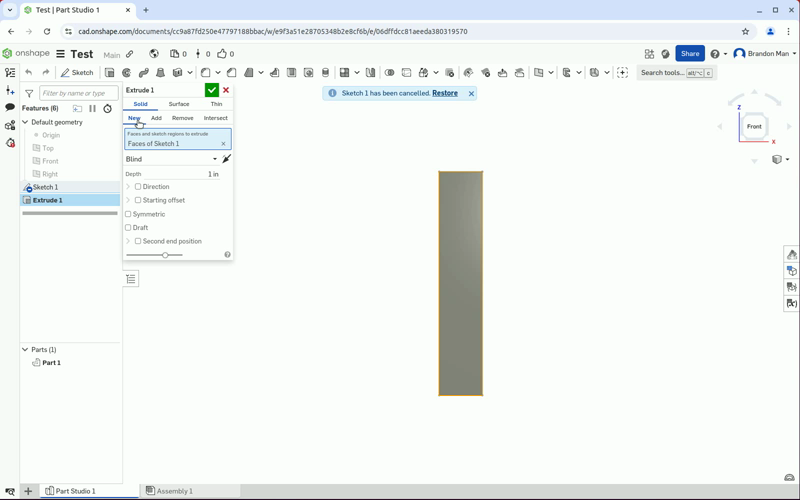
click(137, 120)
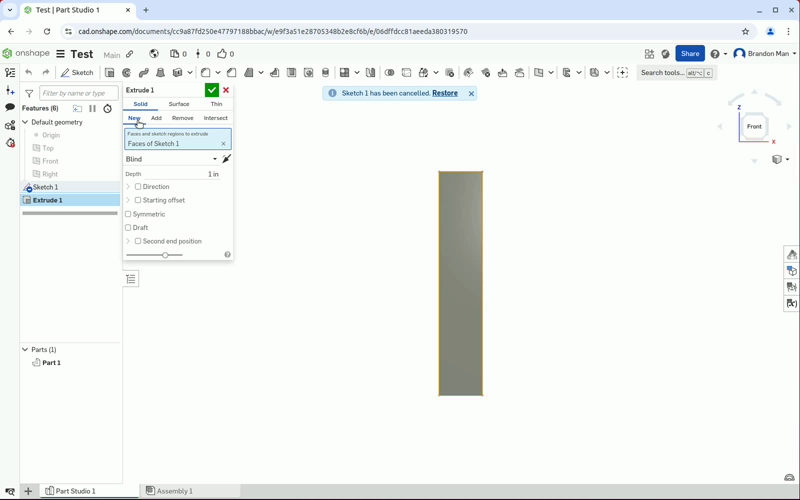
key(tab, 4)
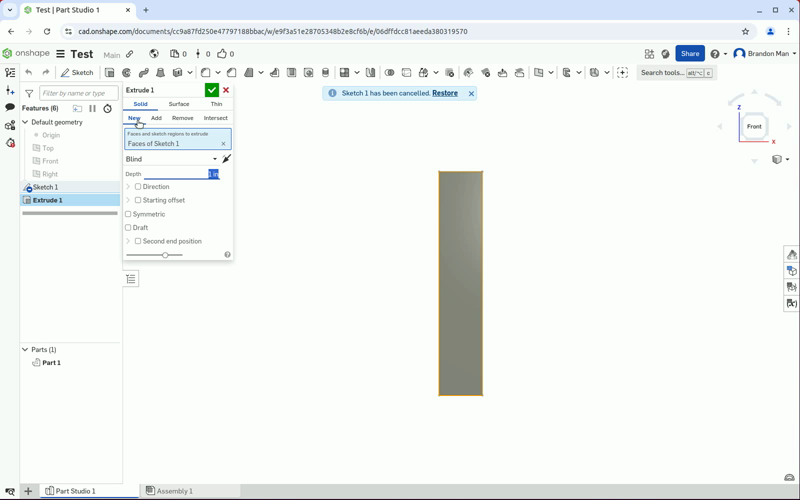
text(5.296)
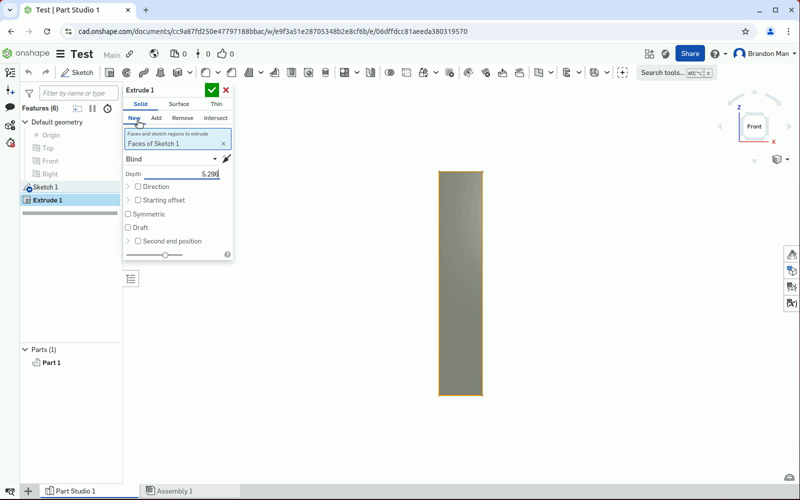
key(enter)
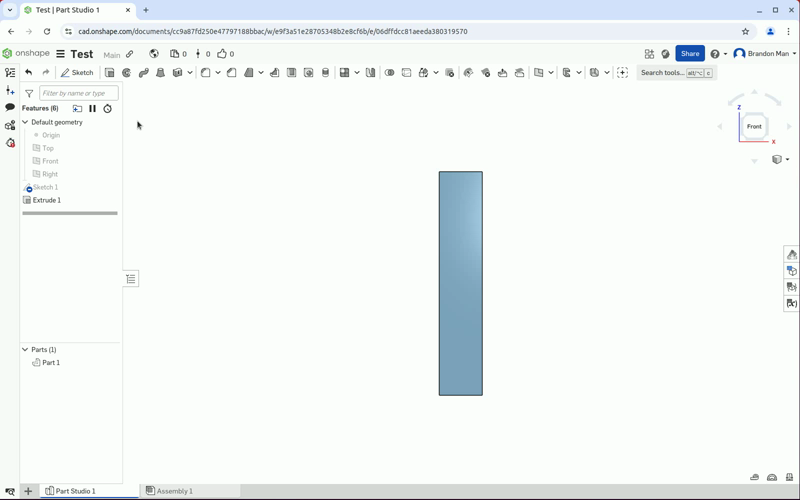
key(shift+h)
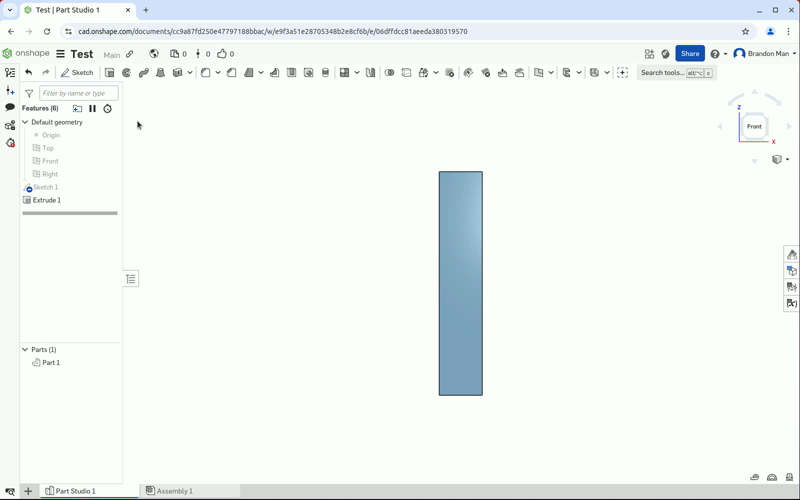
key(shift+h)
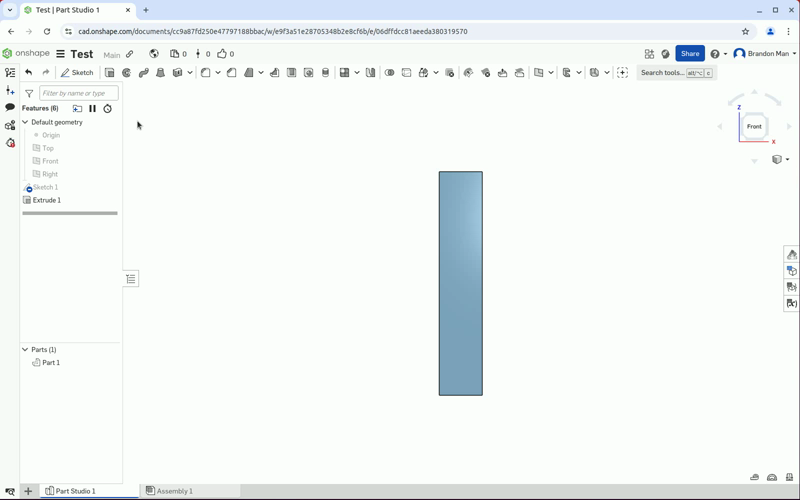
mouse_move(73, 189)
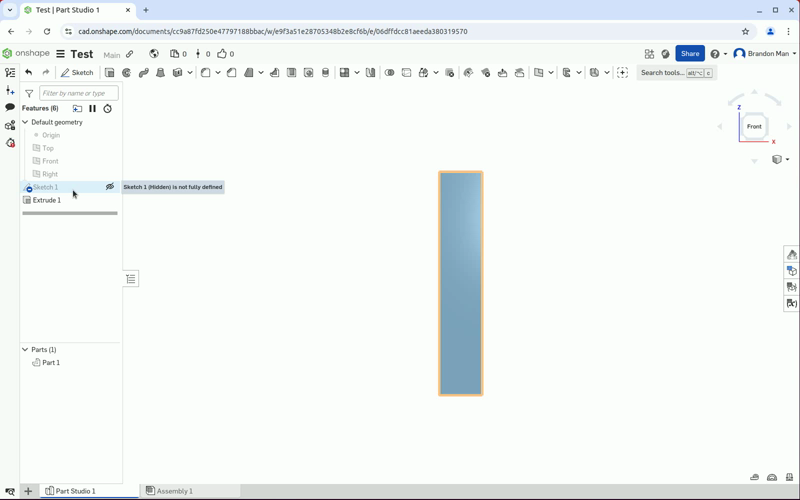
click(73, 189)
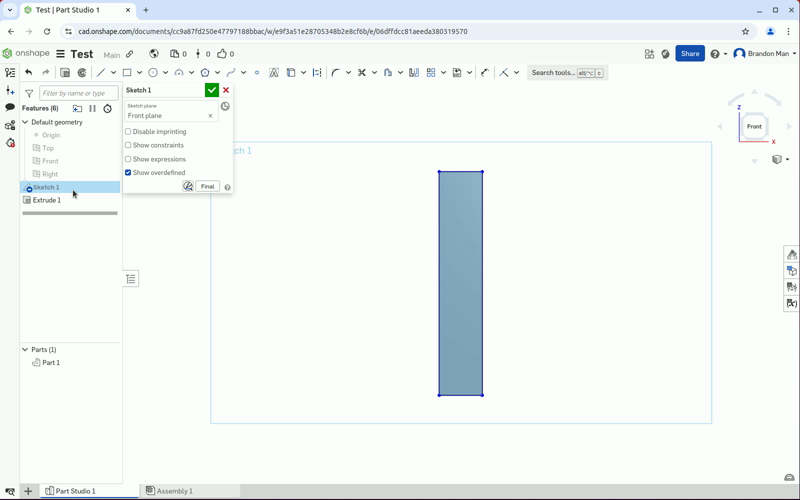
mouse_move(229, 92)
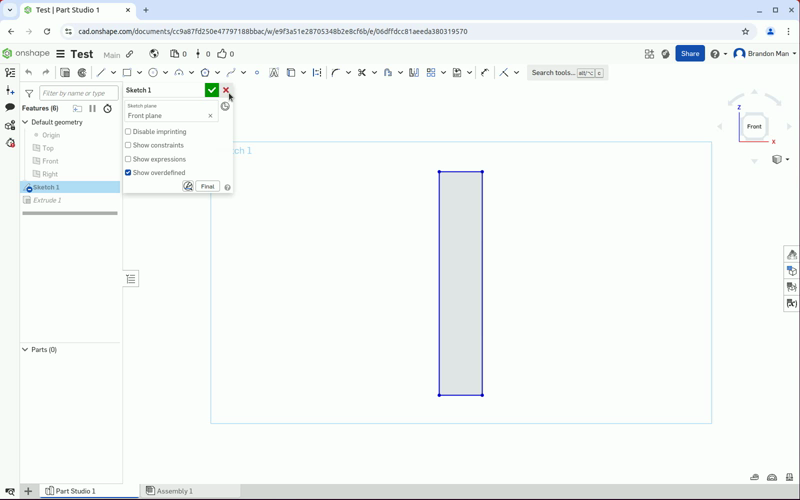
click(229, 92)
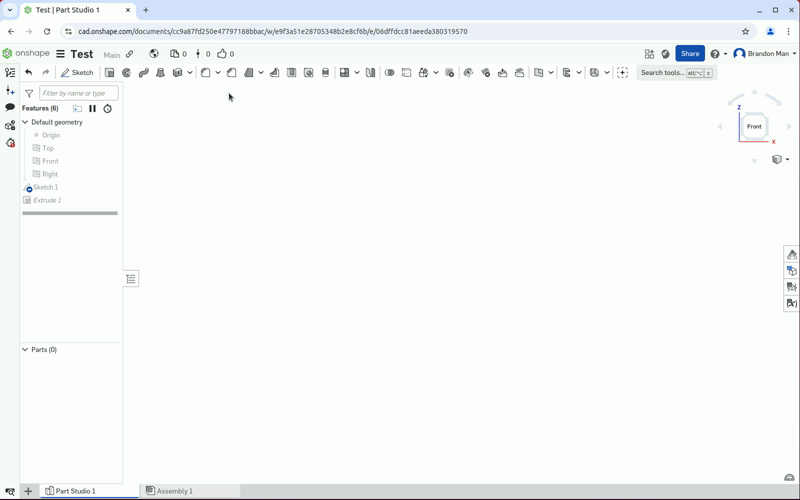
mouse_move(73, 352)
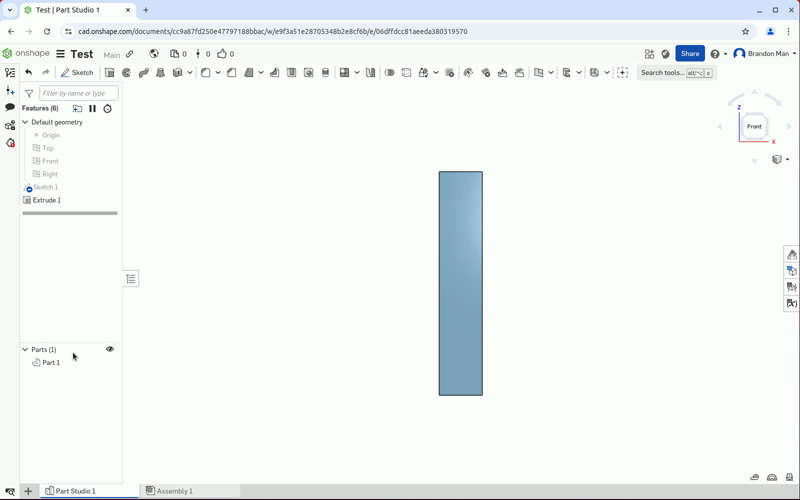
key(y)
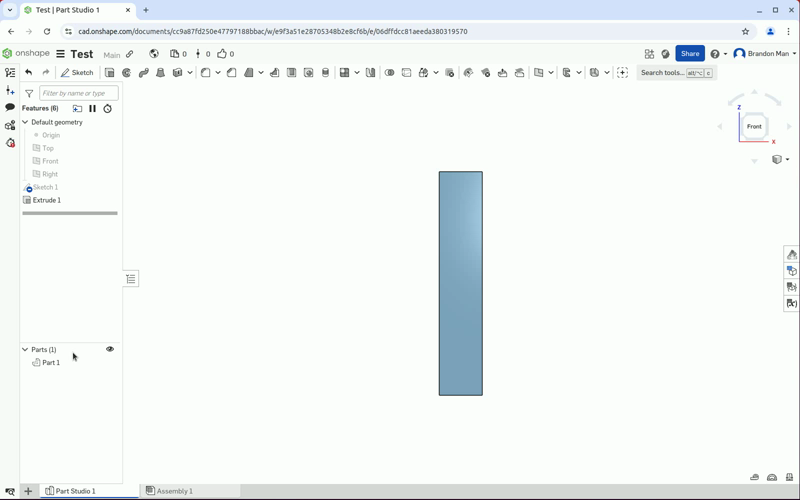
key(shift+p)
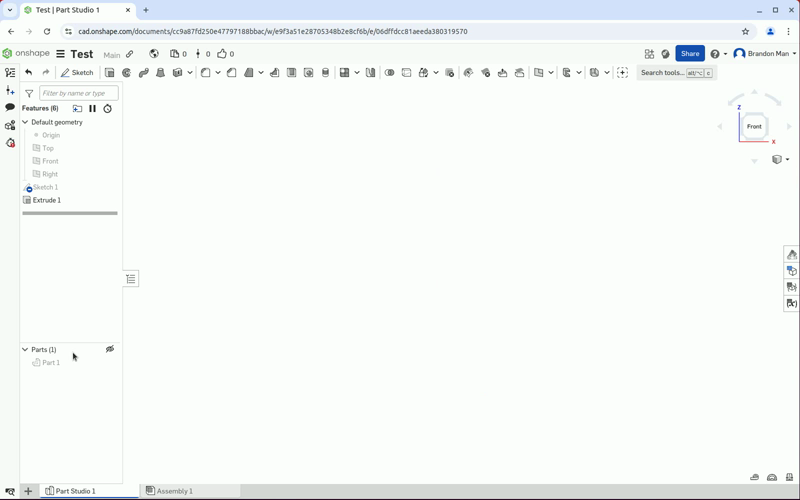
key(space)
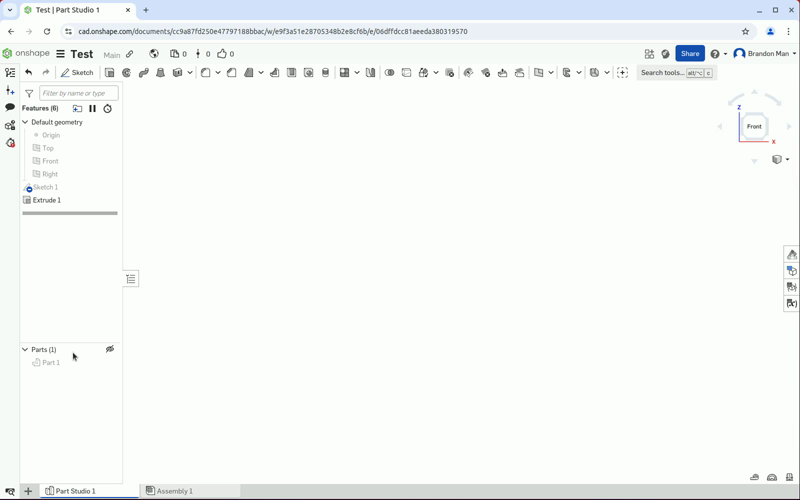
key_down(shift)
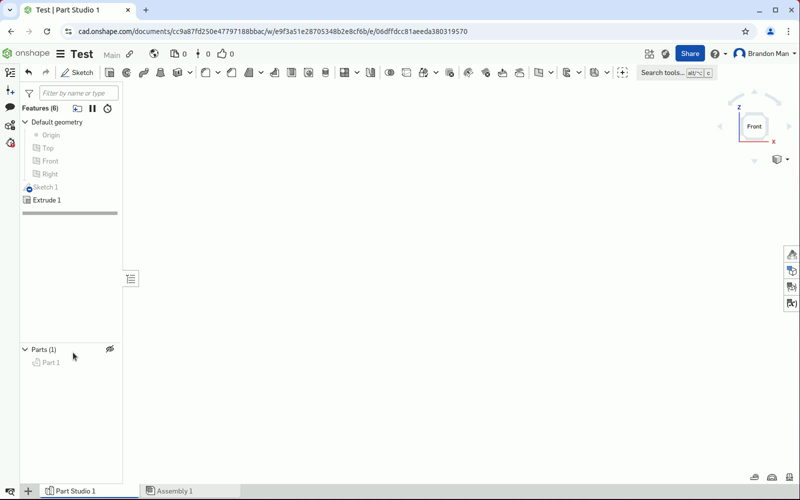
key(left)
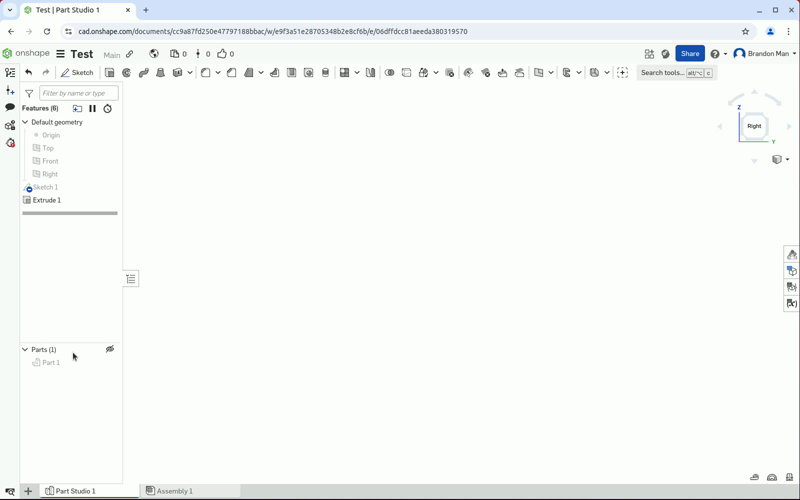
key_up(shift)
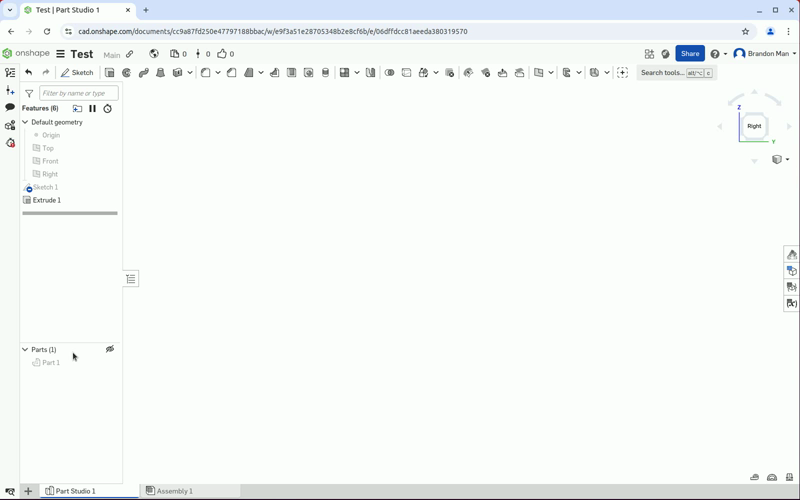
mouse_move(73, 352)
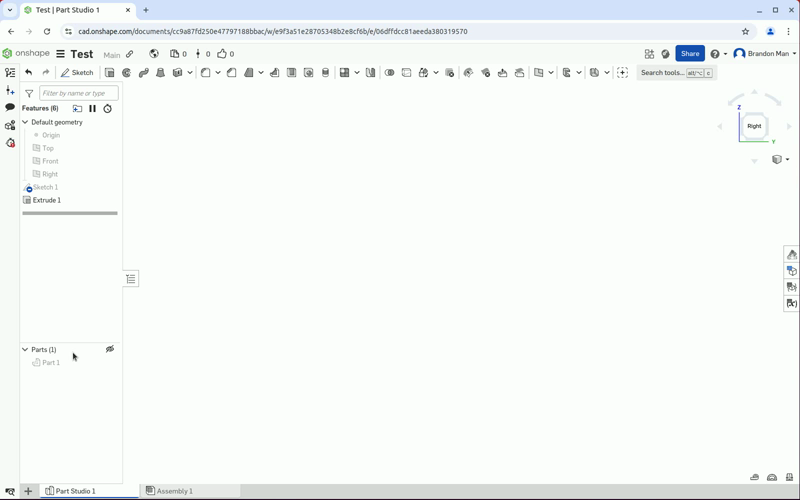
key(shift+y)
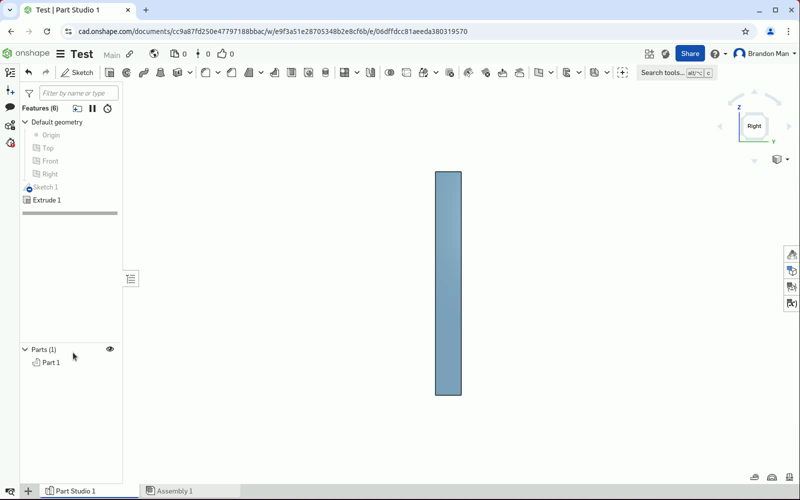
mouse_move(541, 75)
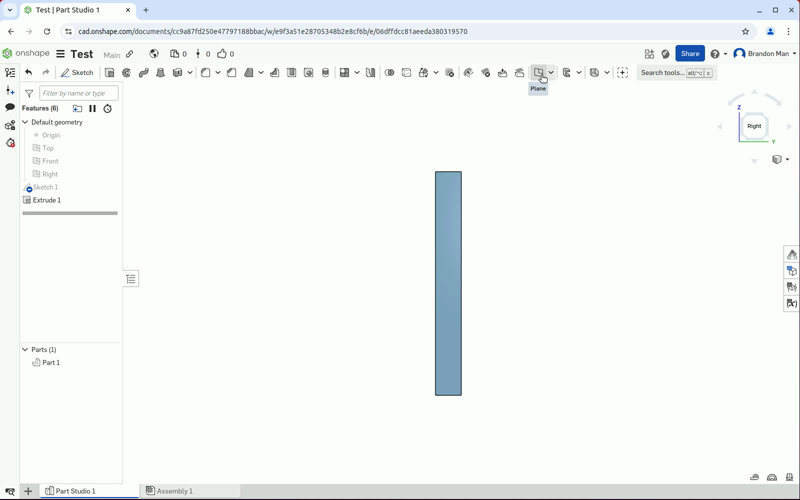
click(541, 75)
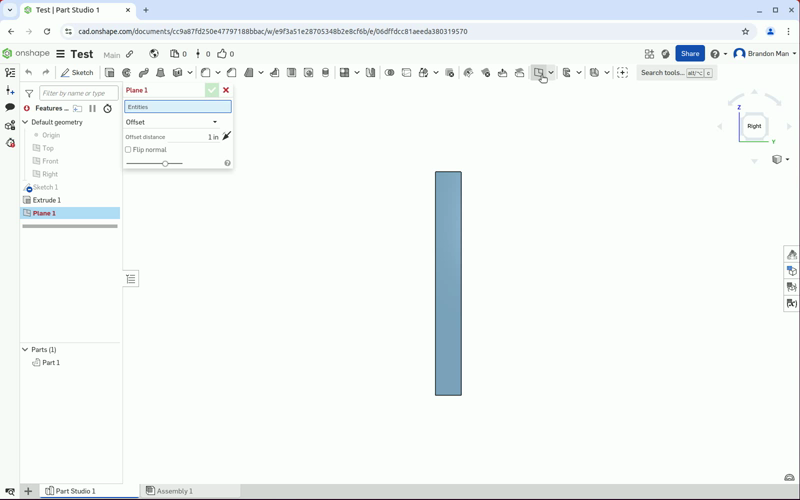
mouse_move(73, 176)
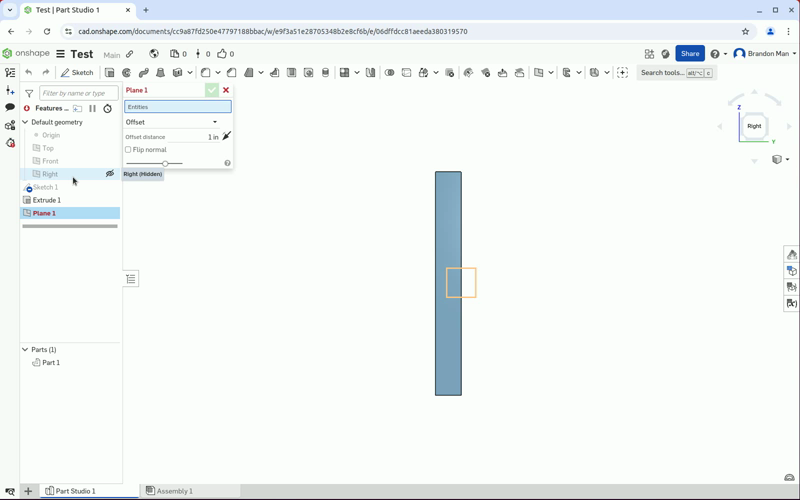
click(73, 176)
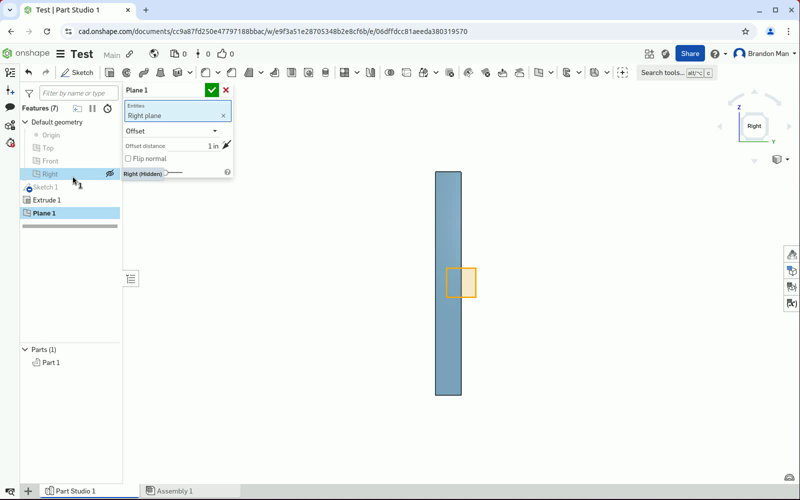
key(tab, 2)
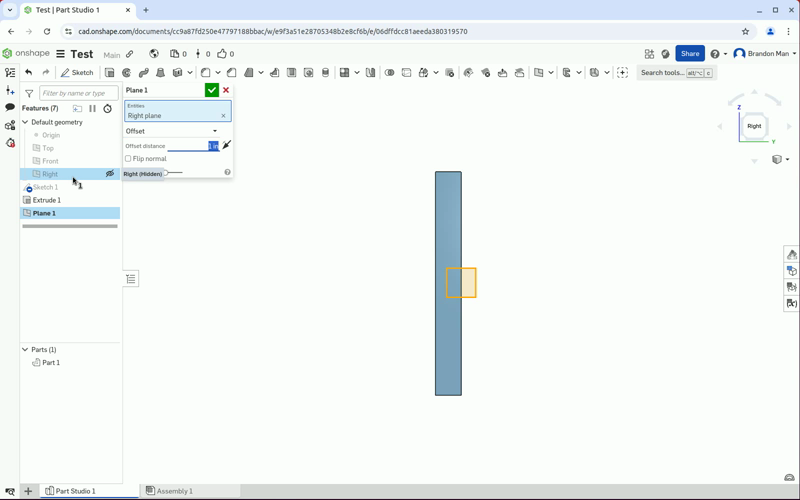
text(4.344)
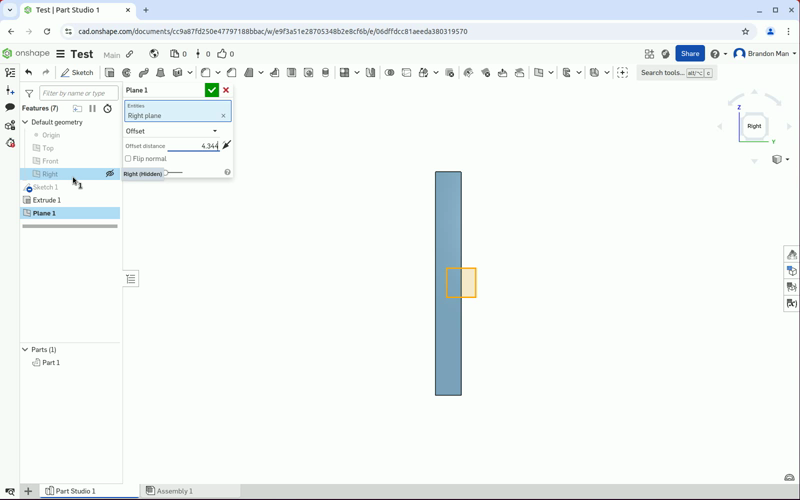
key(enter, 2)
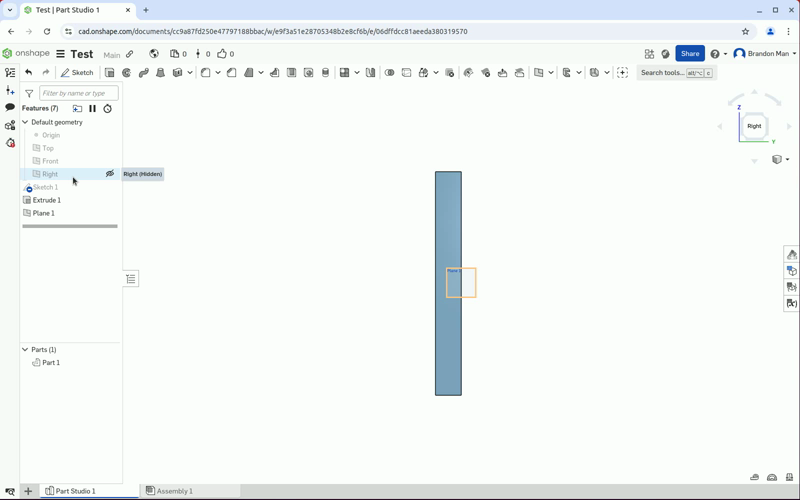
key(shift+s)
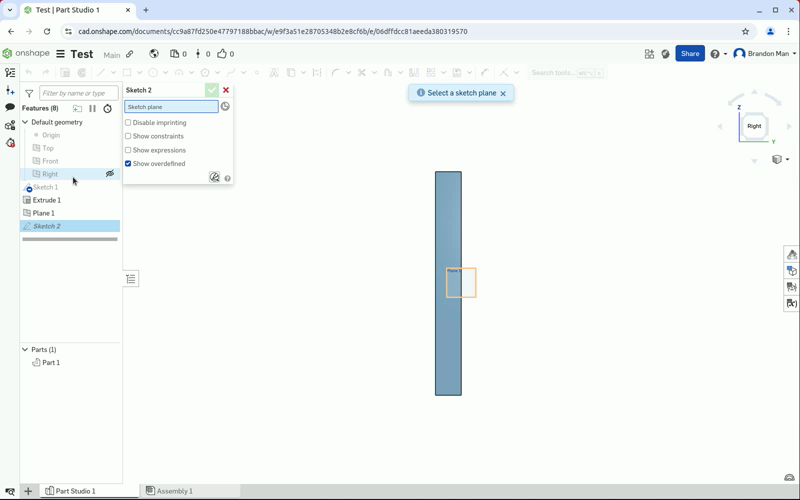
mouse_move(73, 215)
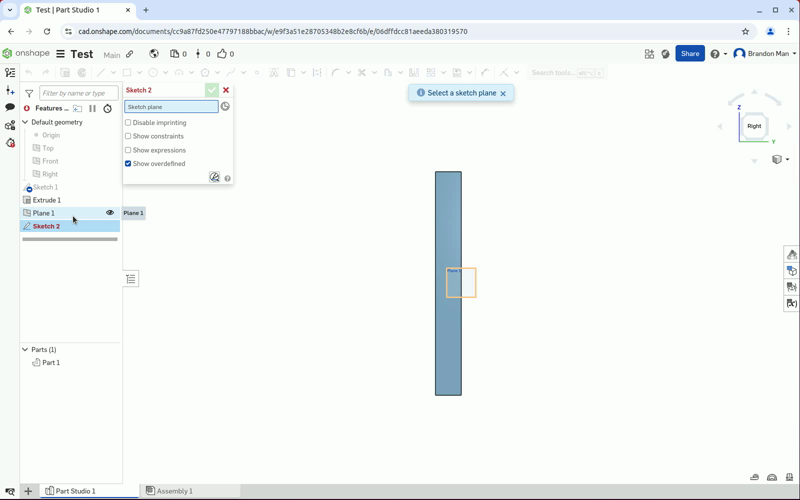
click(73, 215)
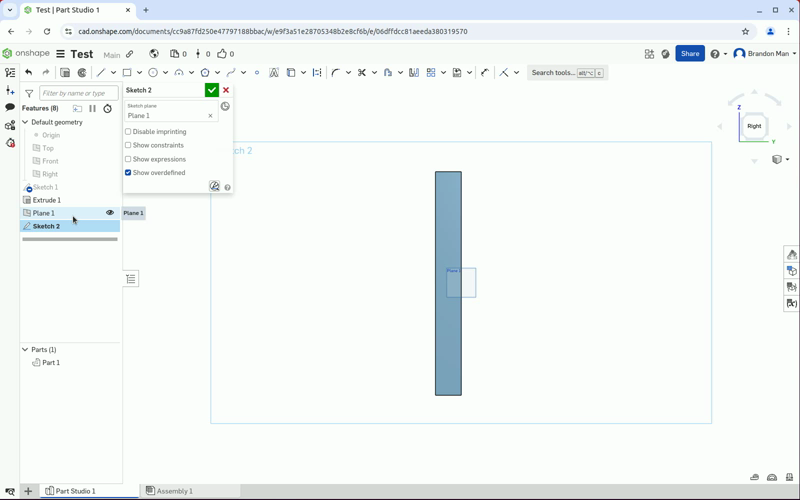
mouse_move(73, 352)
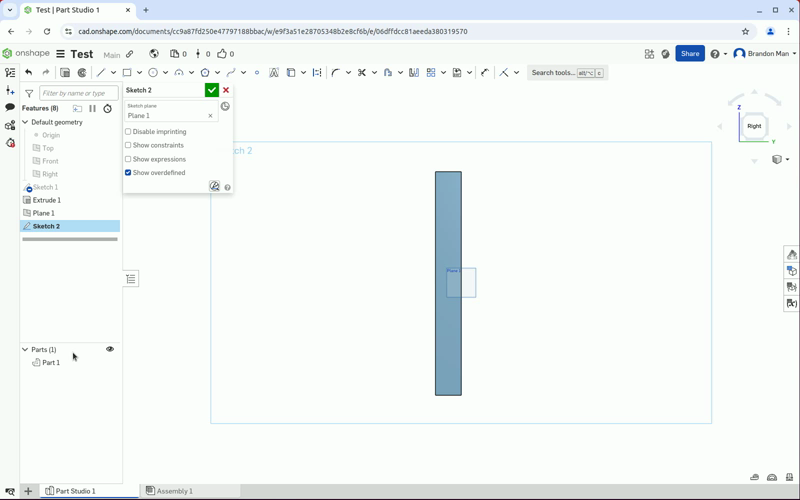
key(y)
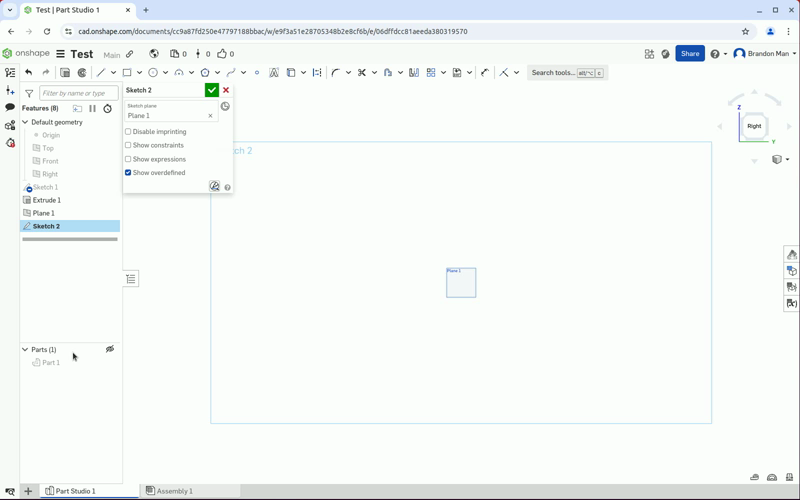
key(l)
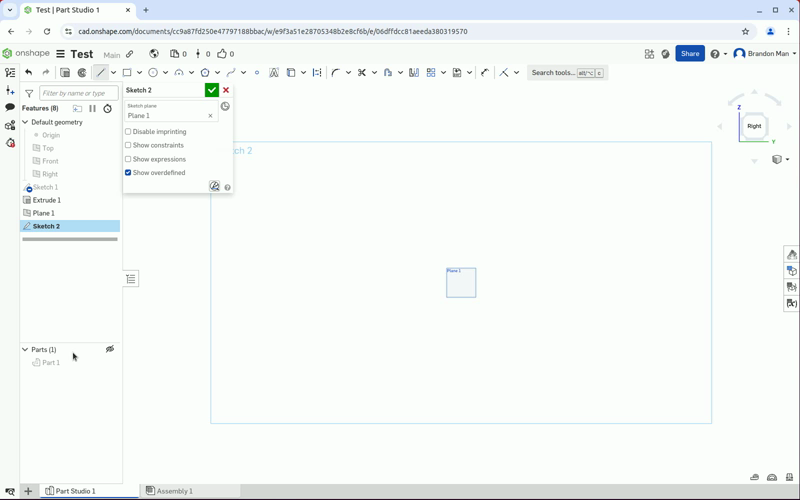
key_down(shift)
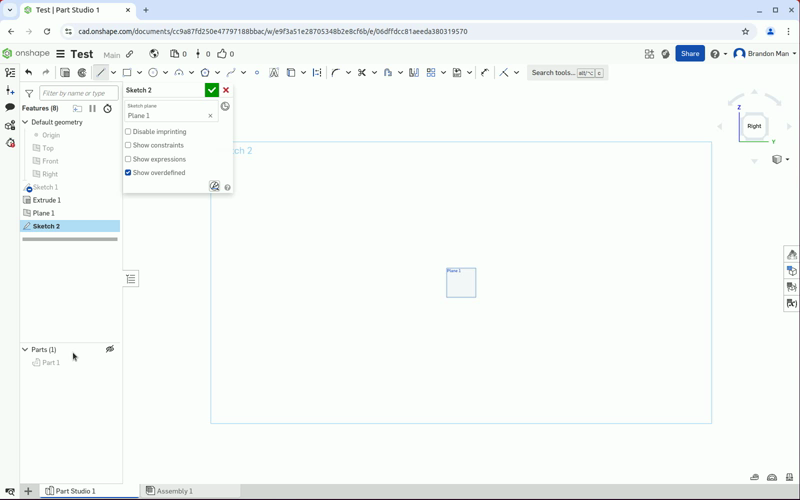
mouse_move(434, 228)
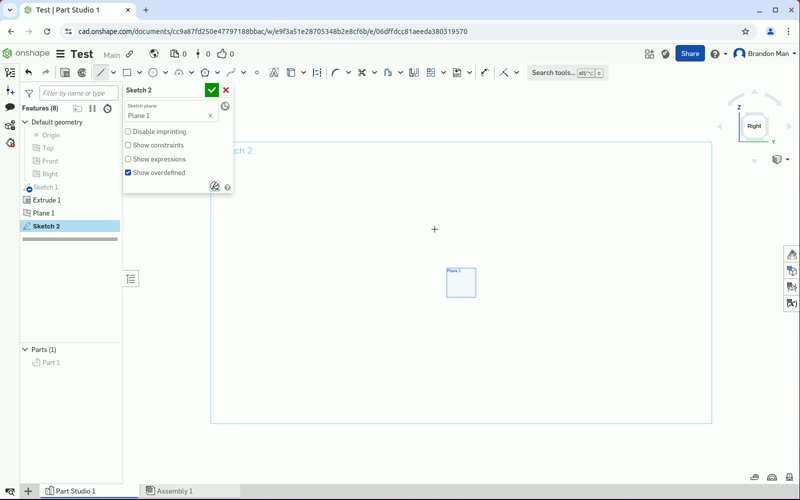
click(434, 228)
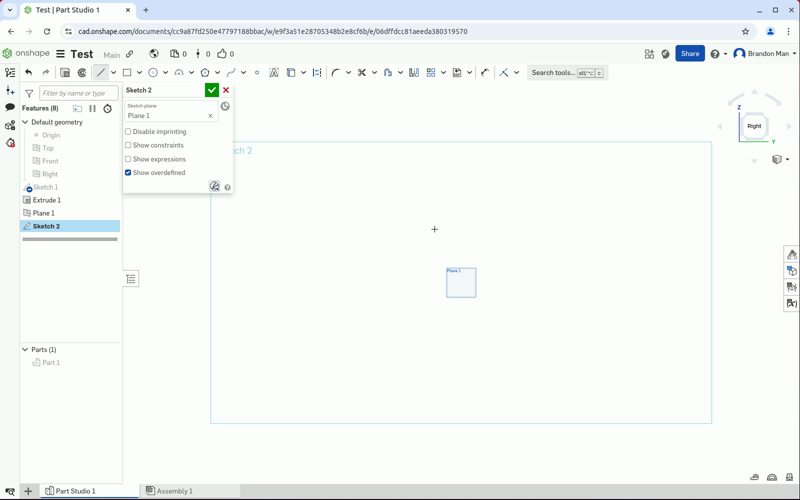
key_up(shift)
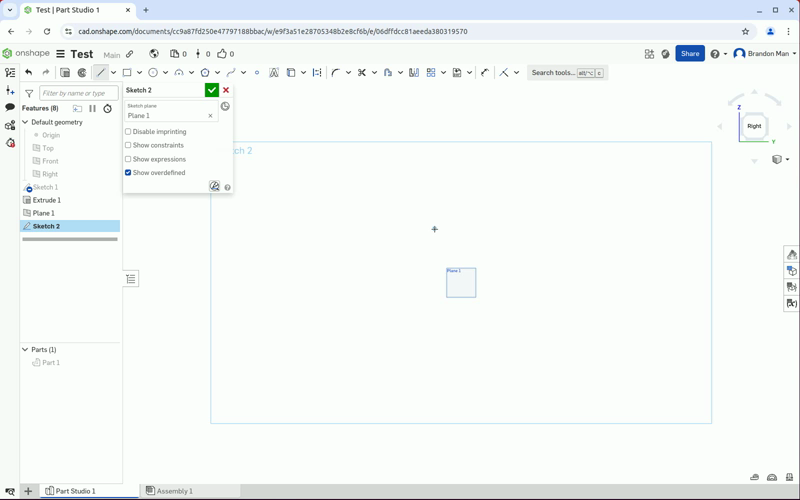
key_down(shift)
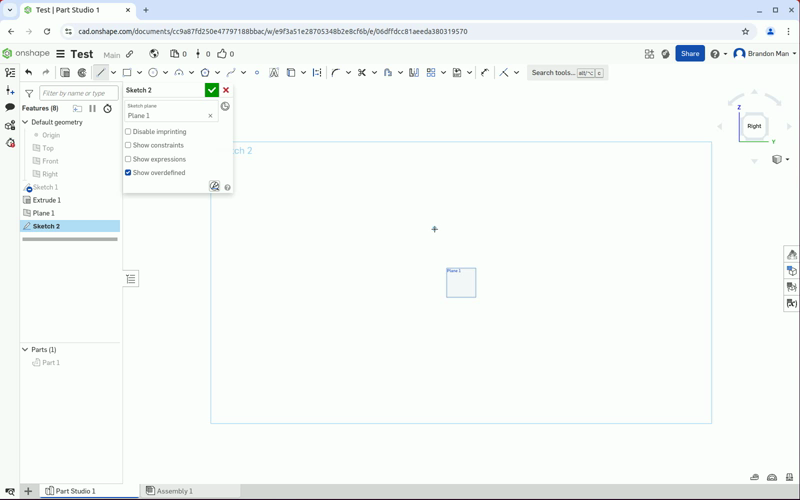
mouse_move(464, 228)
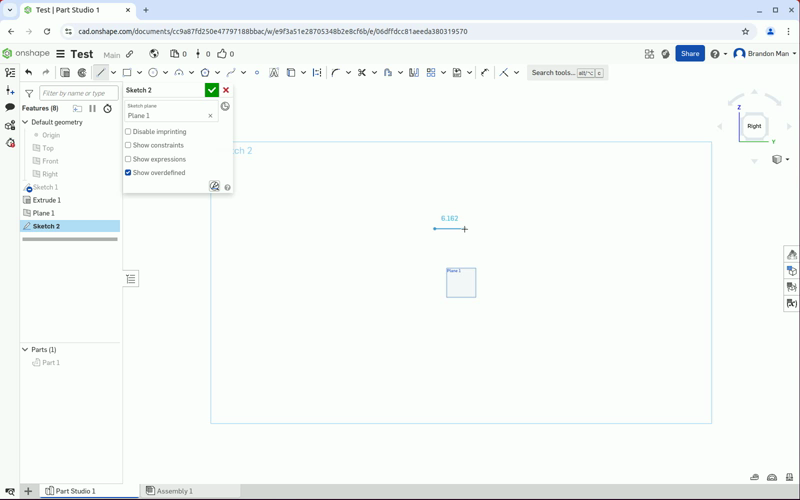
mouse_move(461, 228)
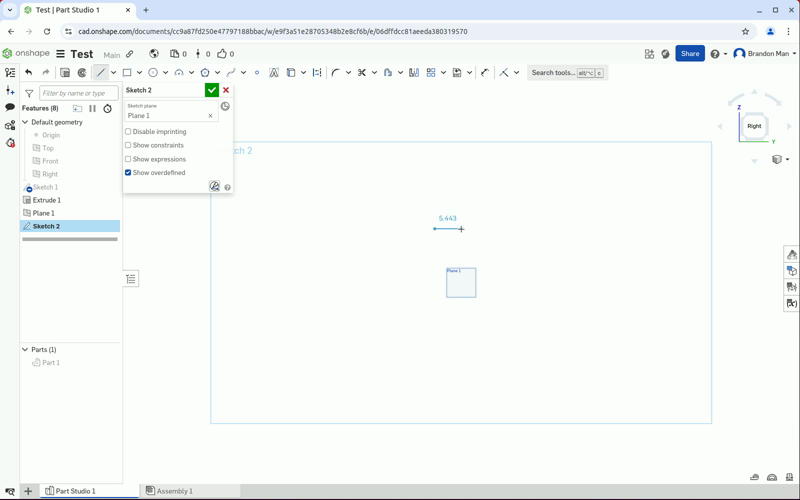
click(461, 228)
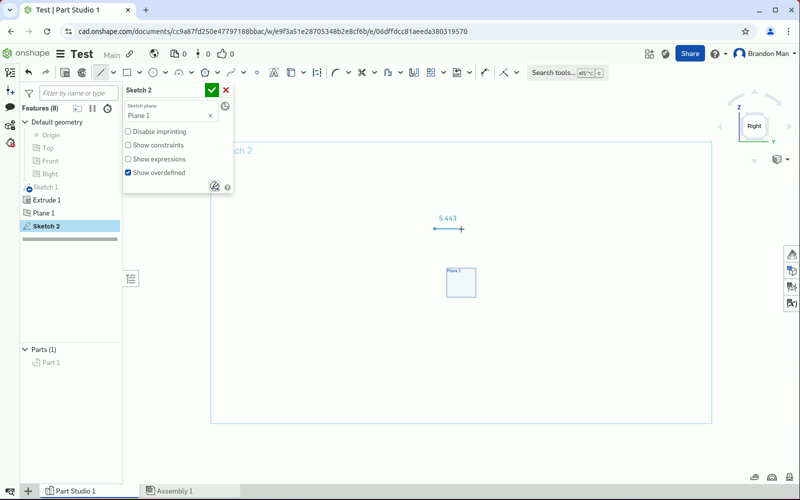
key_up(shift)
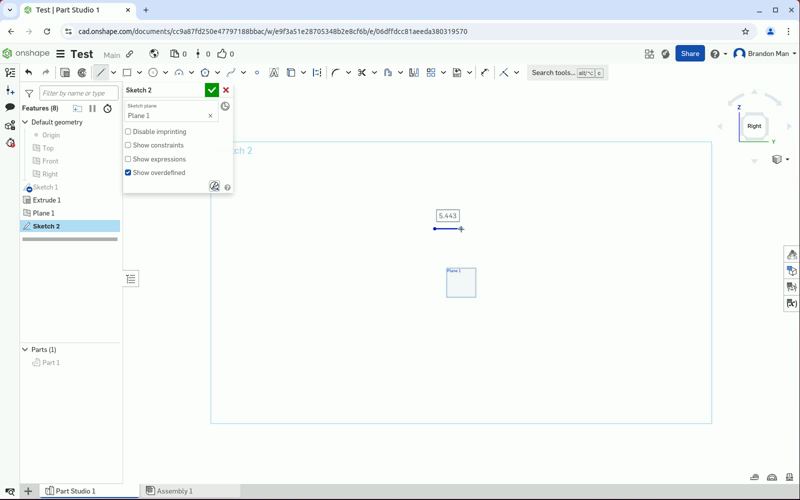
key_down(shift)
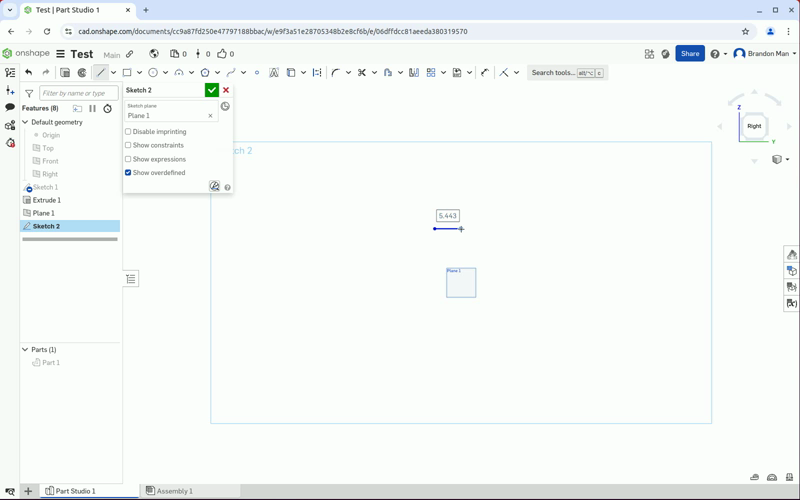
mouse_move(491, 228)
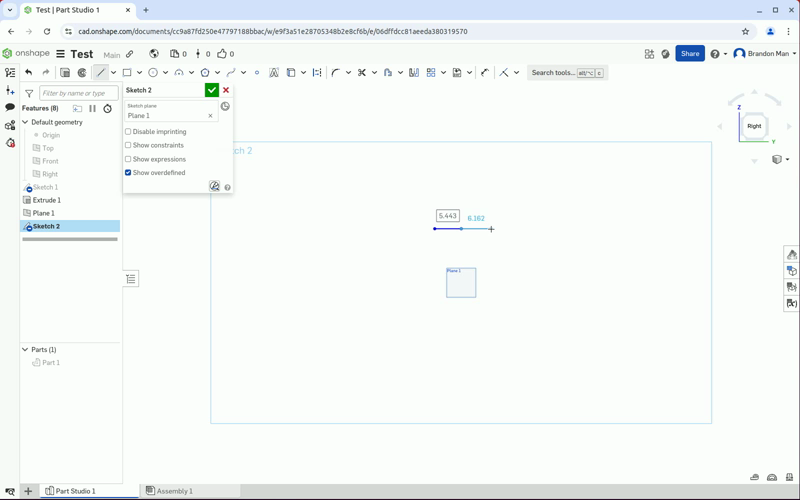
mouse_move(461, 169)
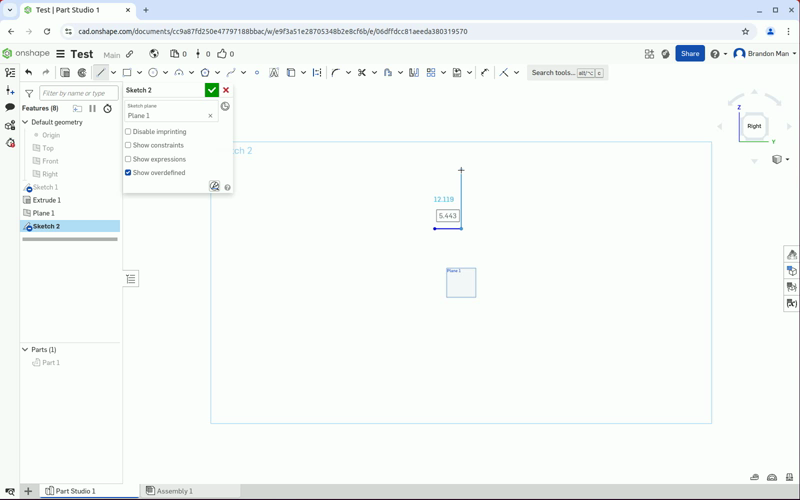
click(461, 169)
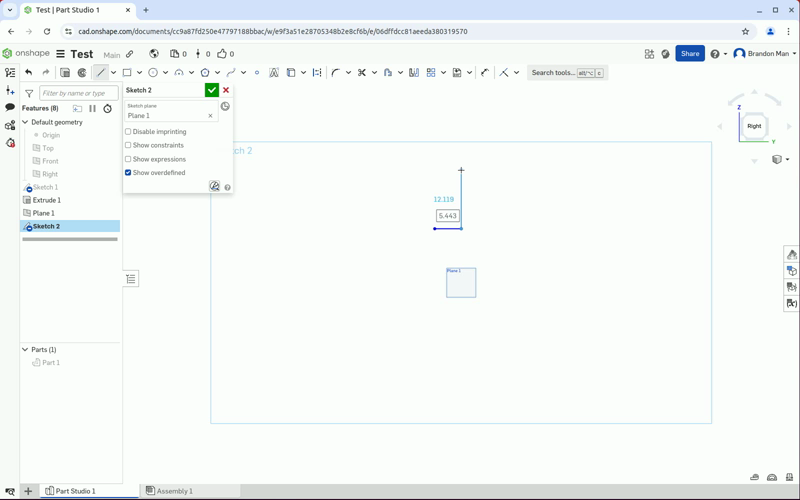
key_up(shift)
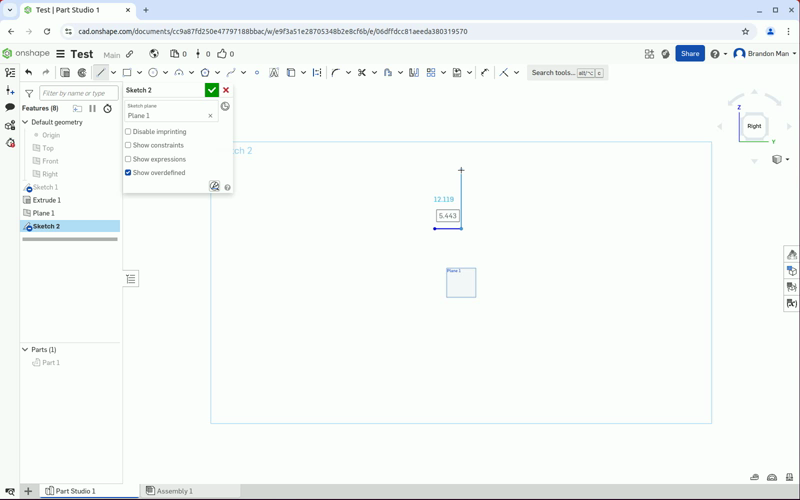
key_down(shift)
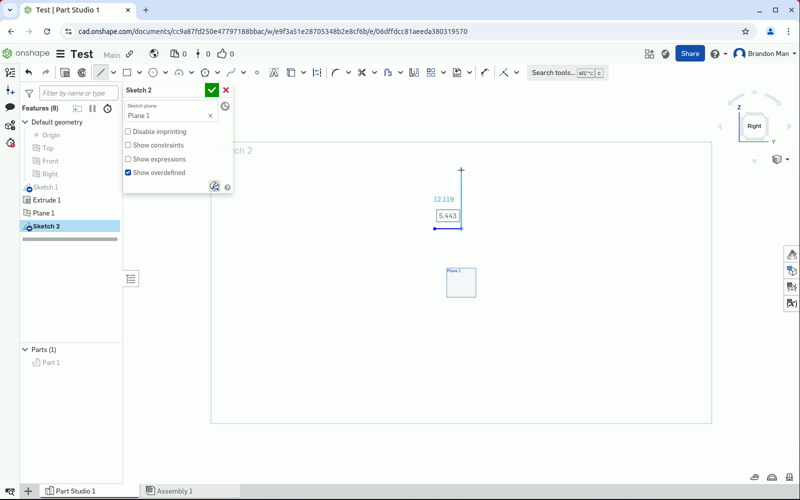
mouse_move(491, 169)
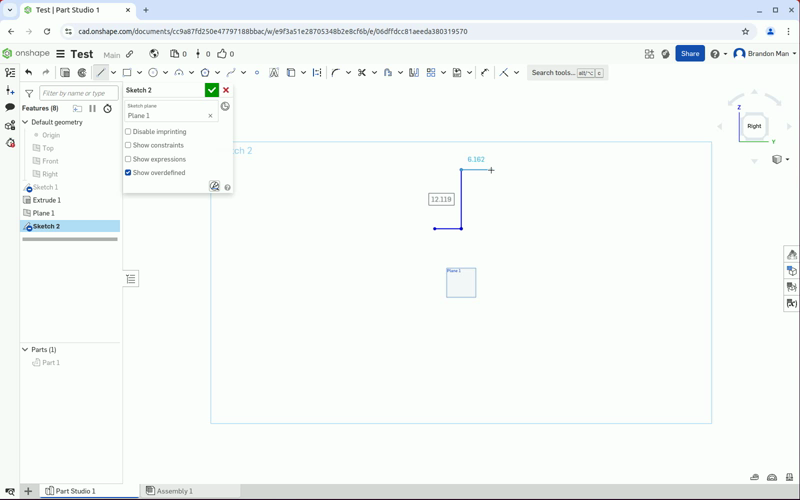
mouse_move(434, 169)
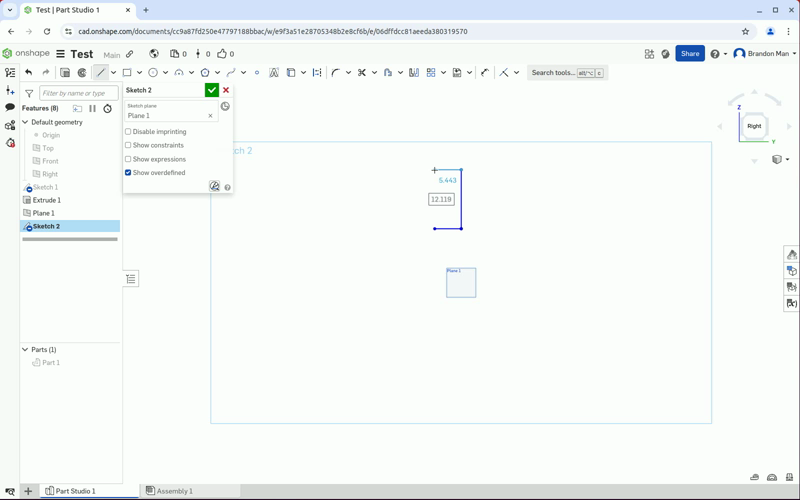
click(434, 169)
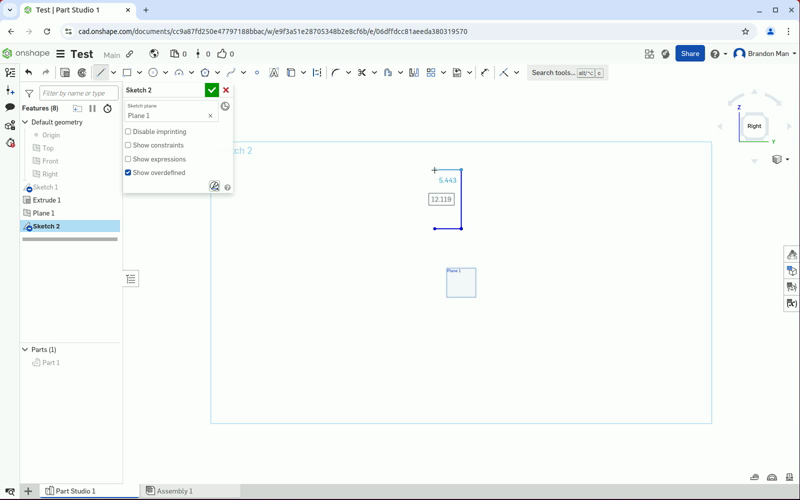
key_up(shift)
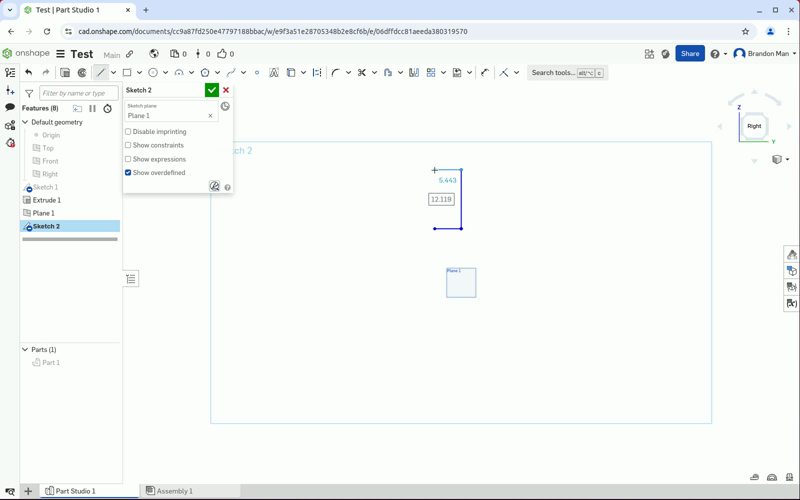
mouse_move(464, 169)
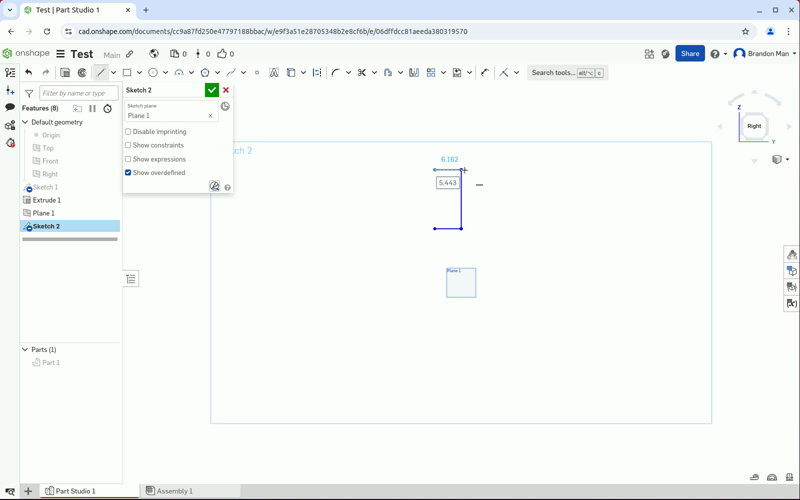
key_down(shift)
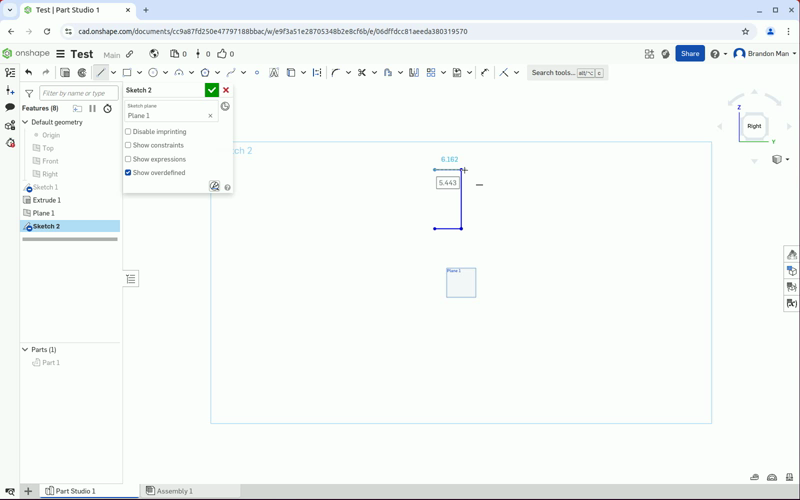
mouse_move(434, 228)
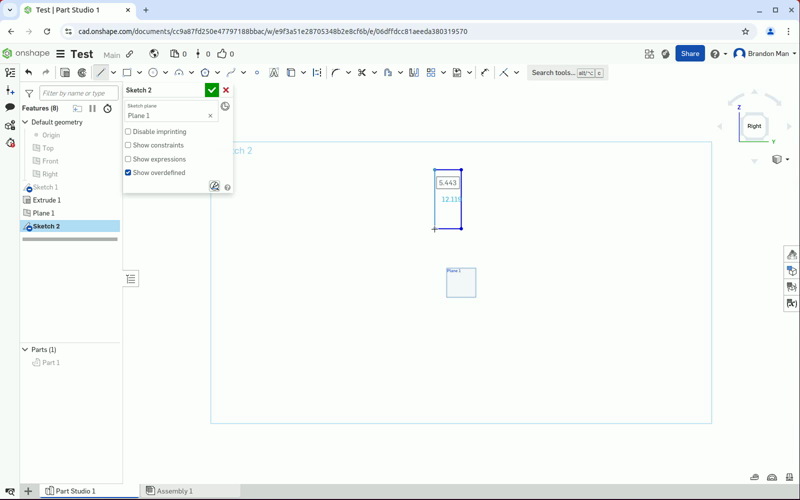
key_up(shift)
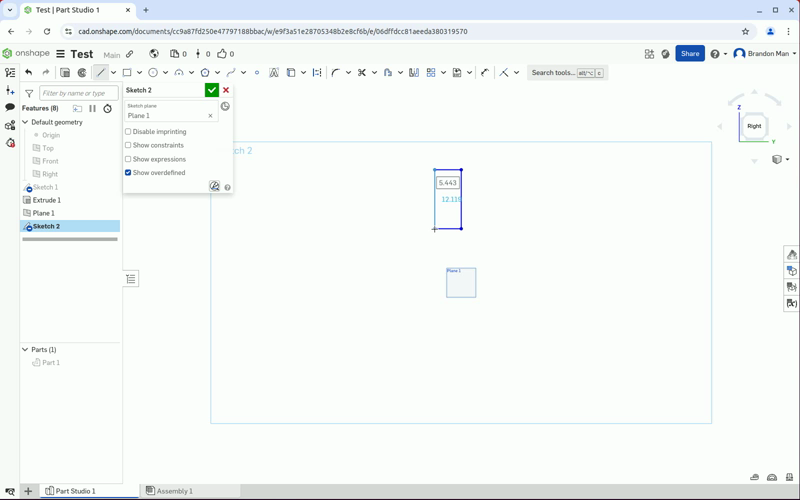
click(434, 228)
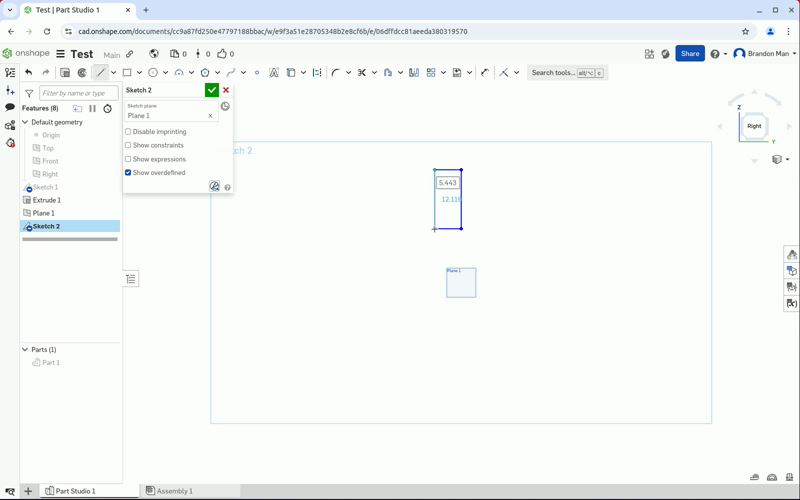
key(esc)
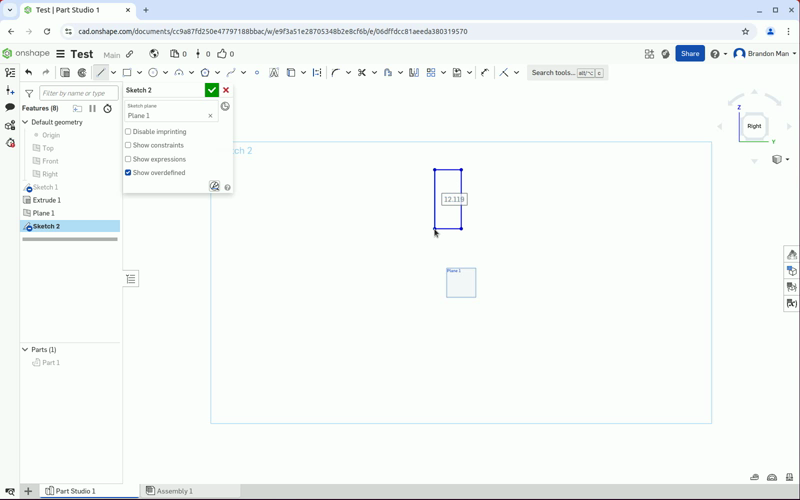
mouse_move(450, 199)
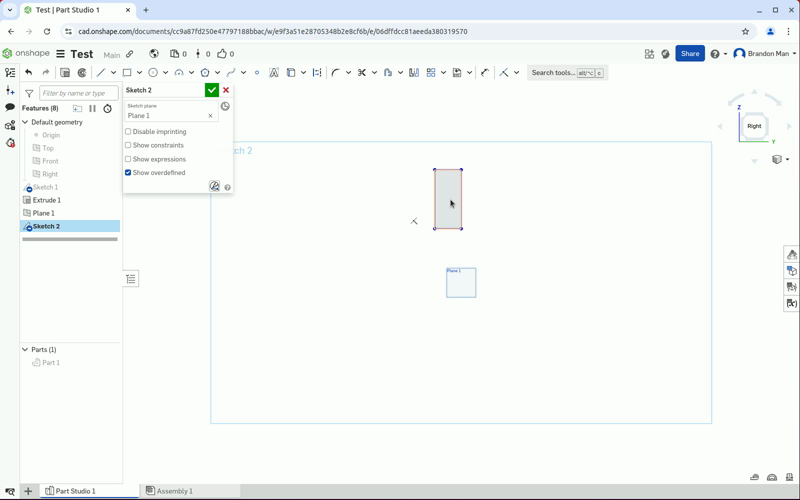
scroll(6)
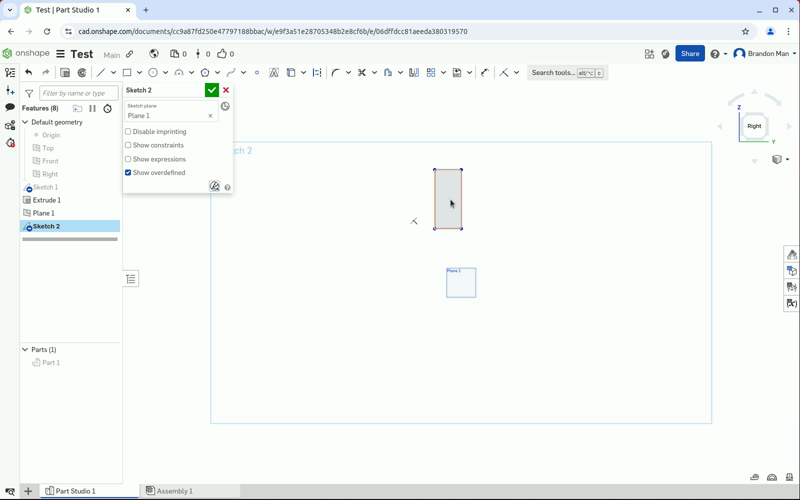
scroll(6)
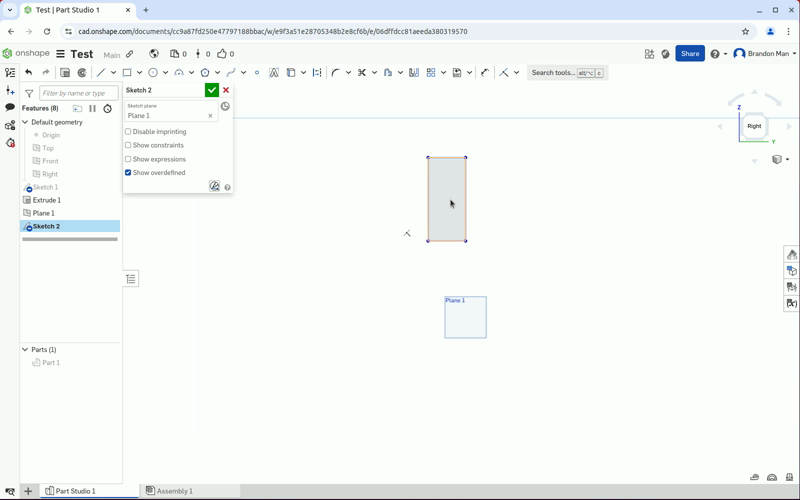
scroll(6)
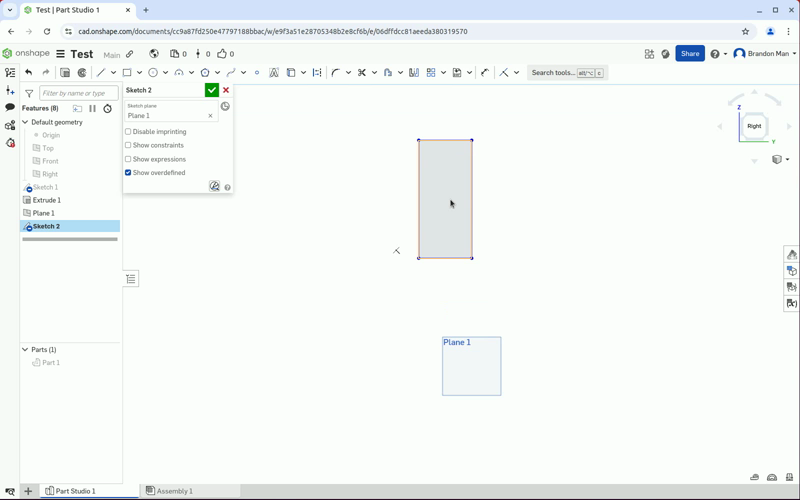
scroll(6)
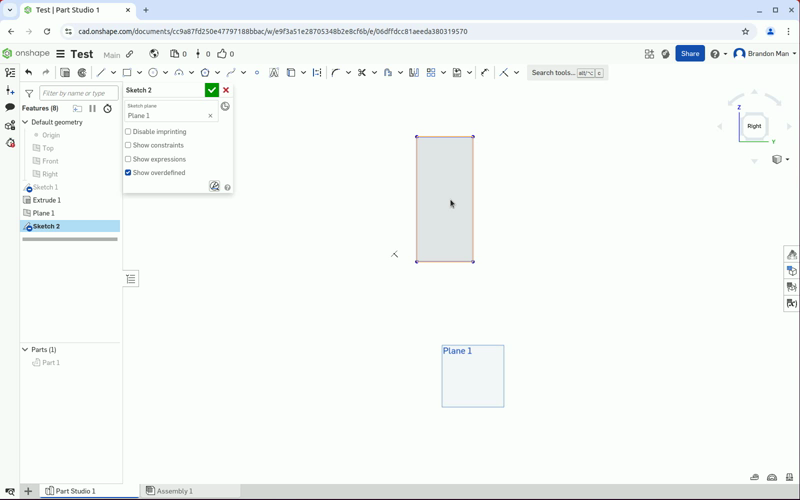
scroll(6)
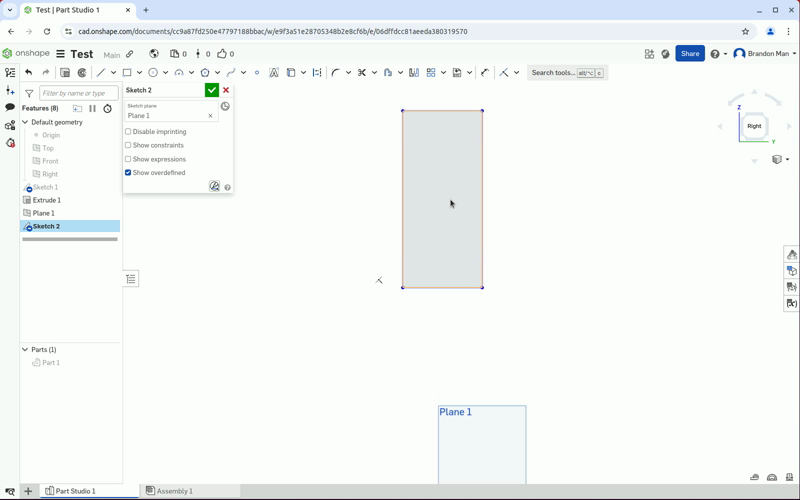
scroll(6)
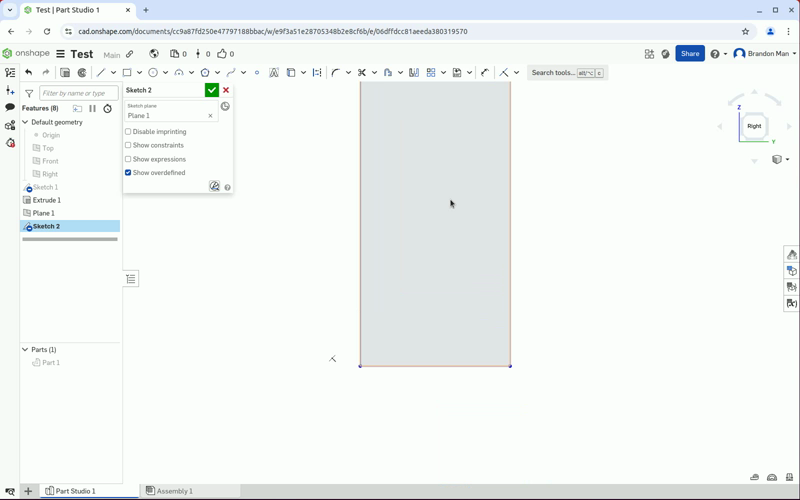
scroll(6)
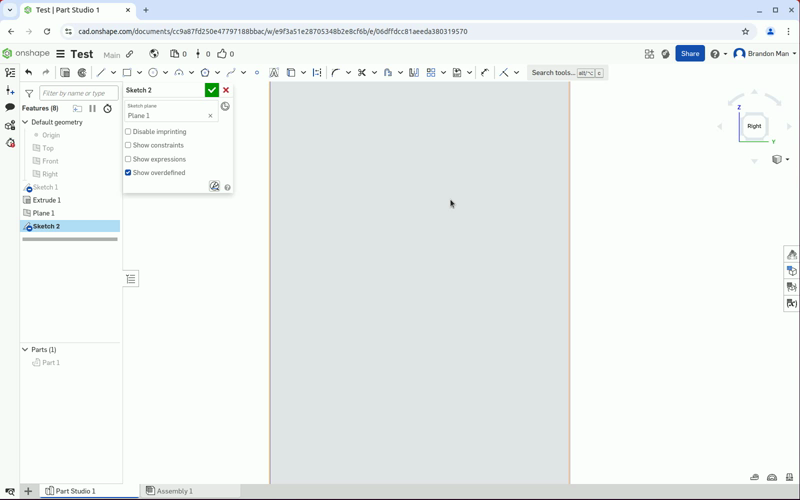
click(450, 199)
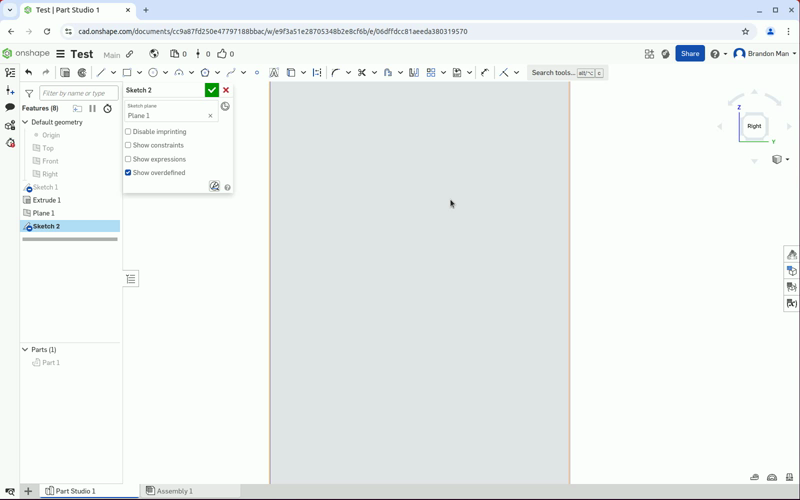
scroll(-6)
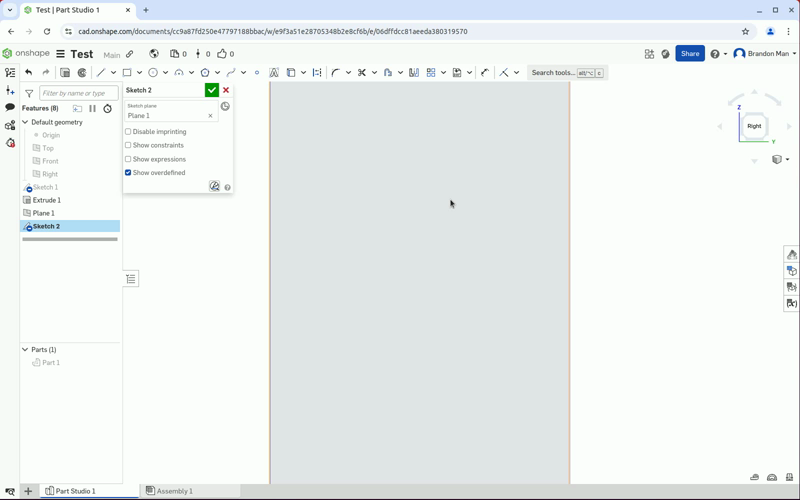
scroll(-6)
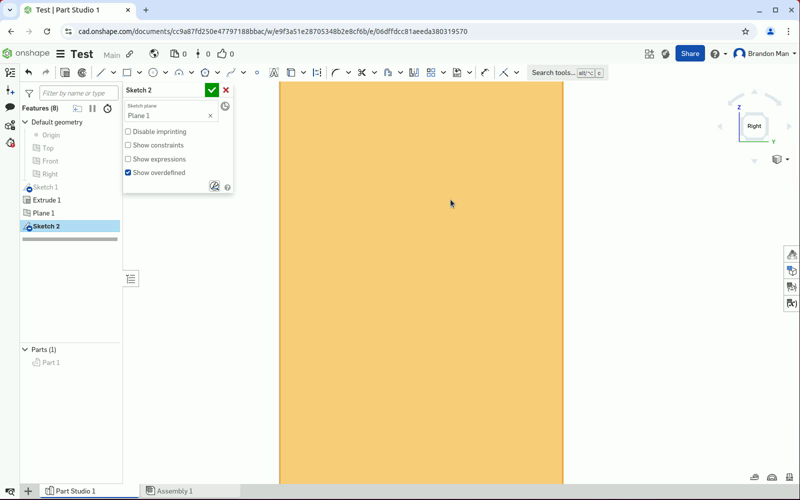
scroll(-6)
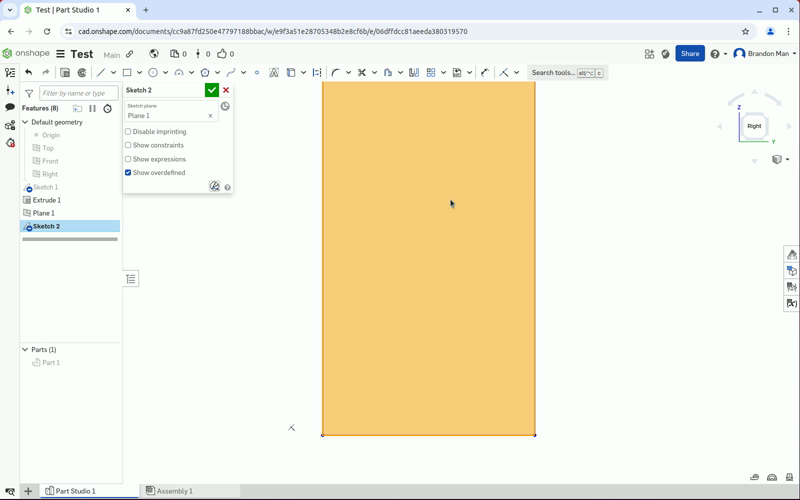
scroll(-6)
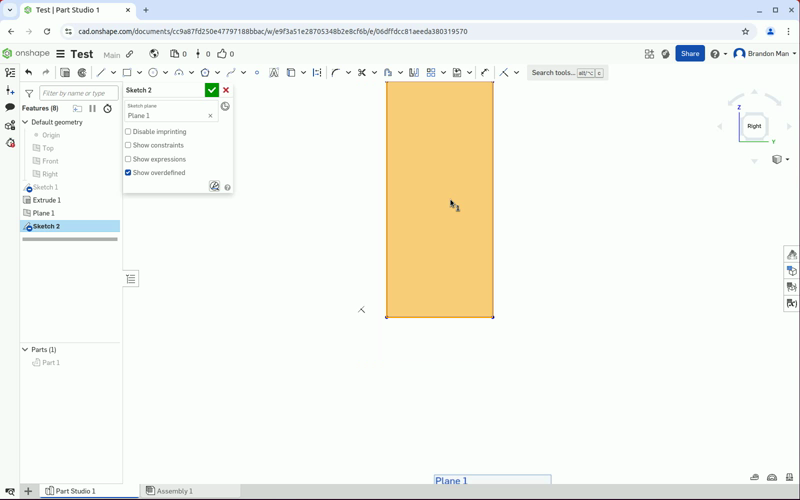
scroll(-6)
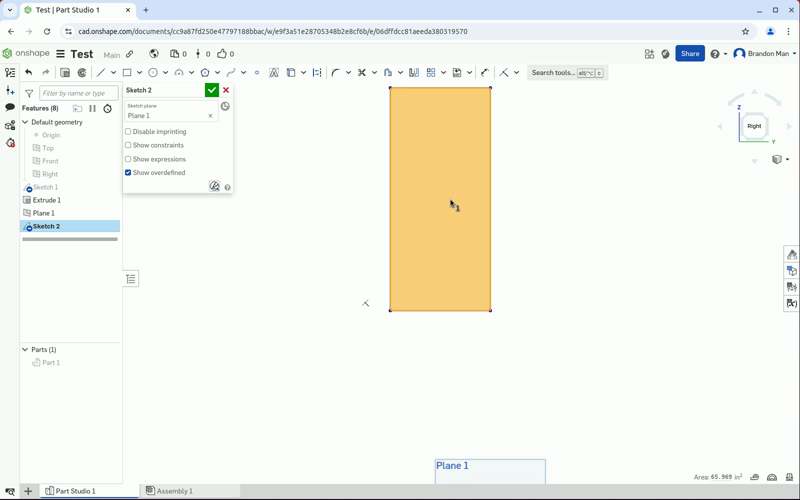
scroll(-6)
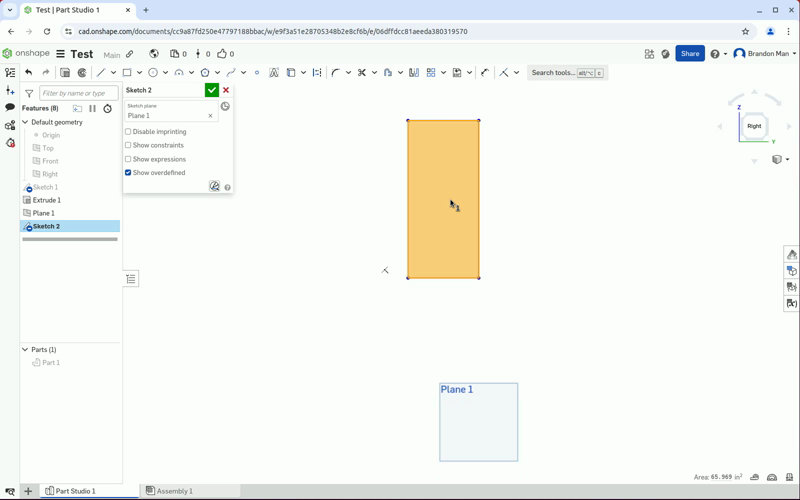
scroll(-6)
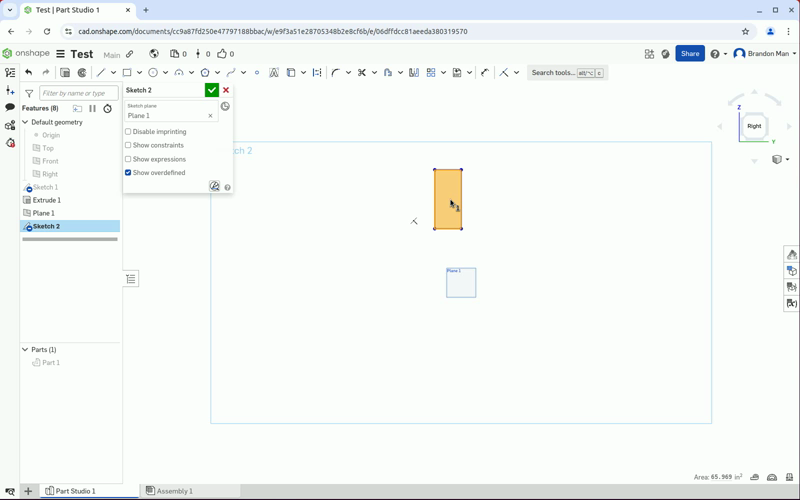
mouse_move(73, 352)
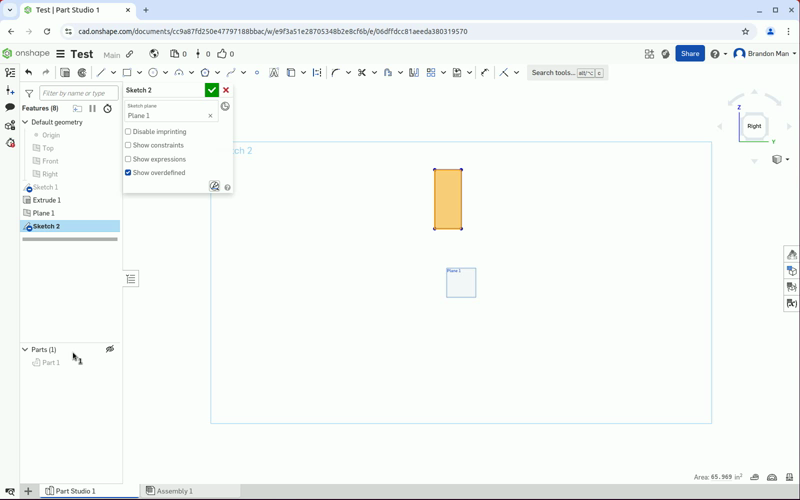
key(shift+y)
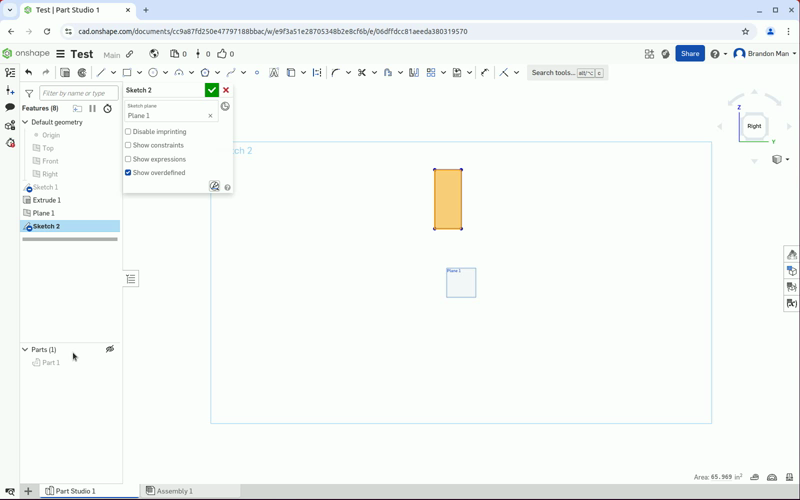
key(shift+e)
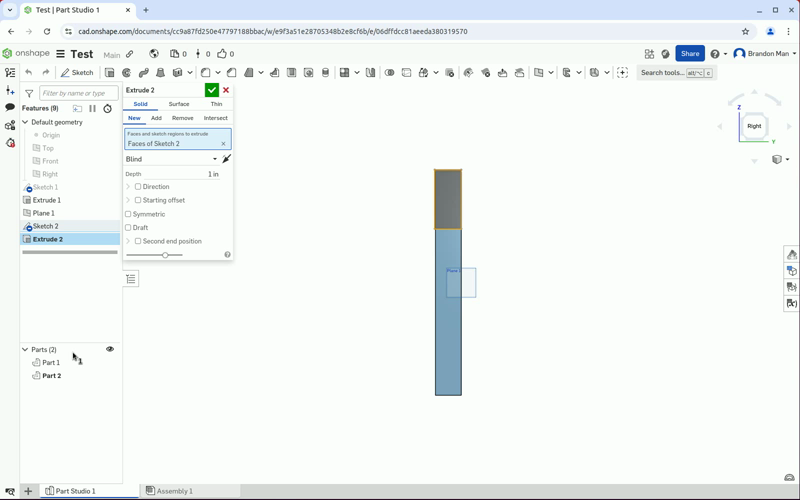
mouse_move(143, 106)
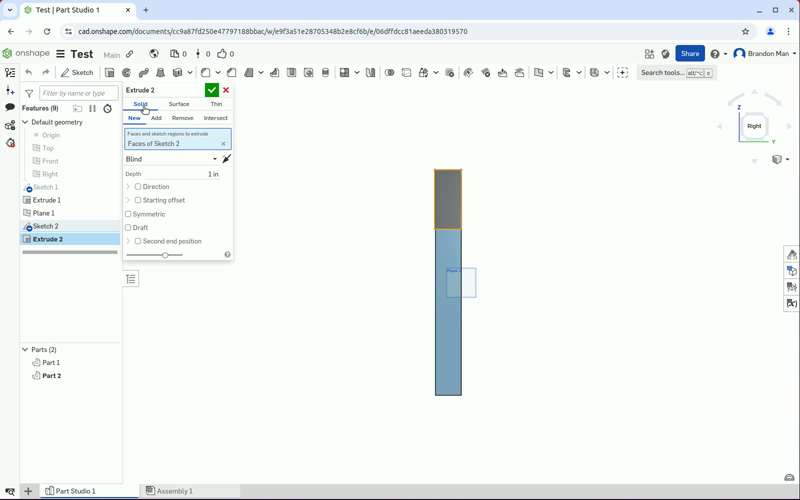
click(143, 106)
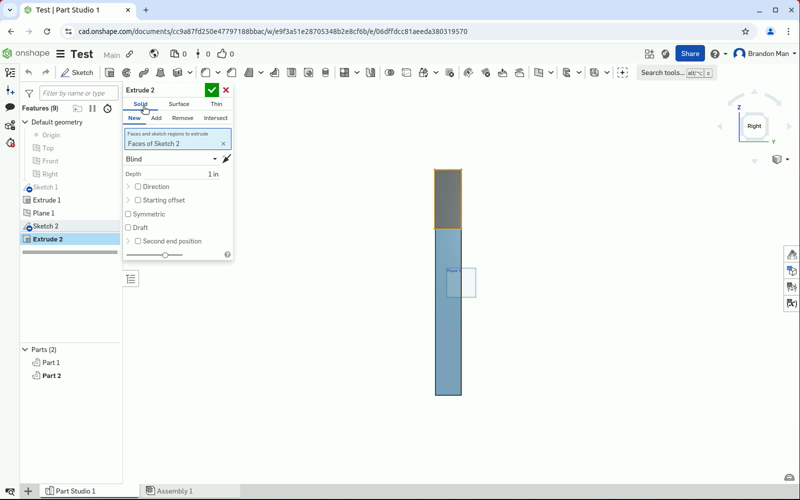
mouse_move(186, 120)
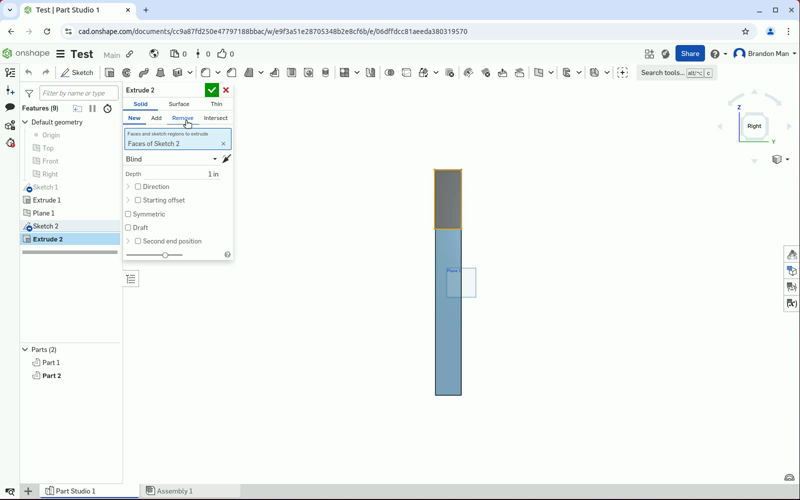
click(186, 120)
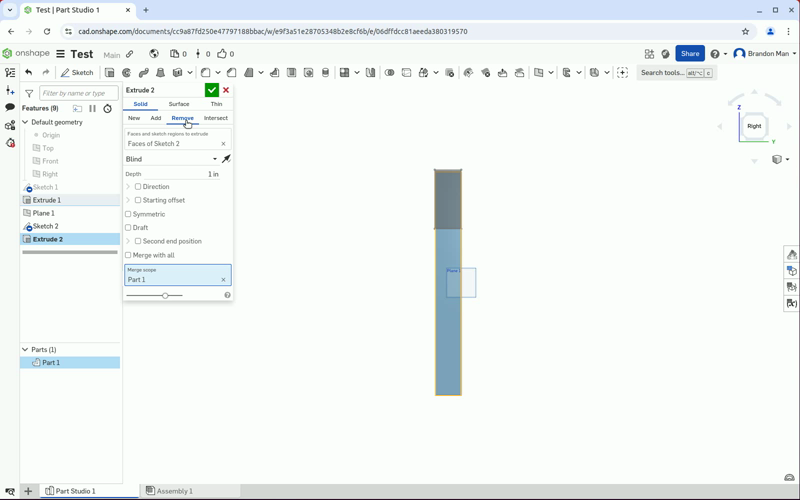
key(tab, 4)
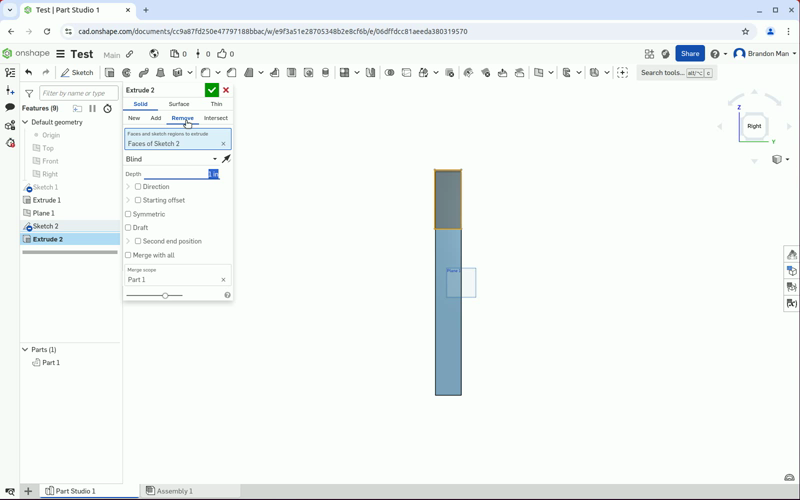
text(7.221)
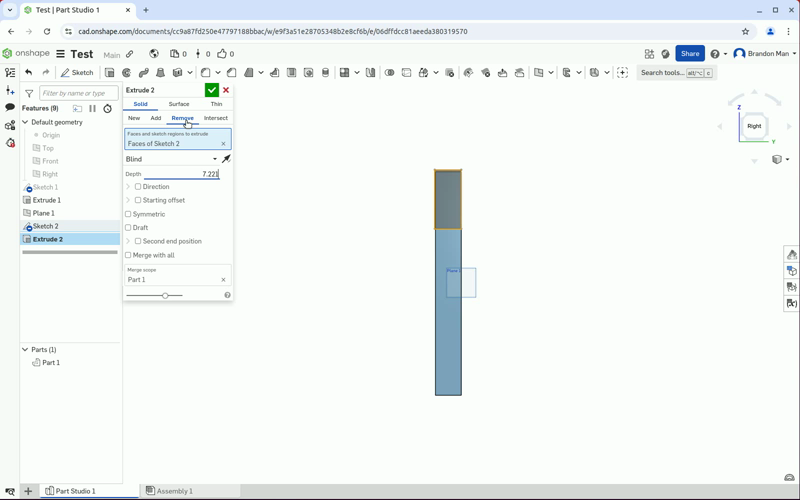
key(tab, 6)
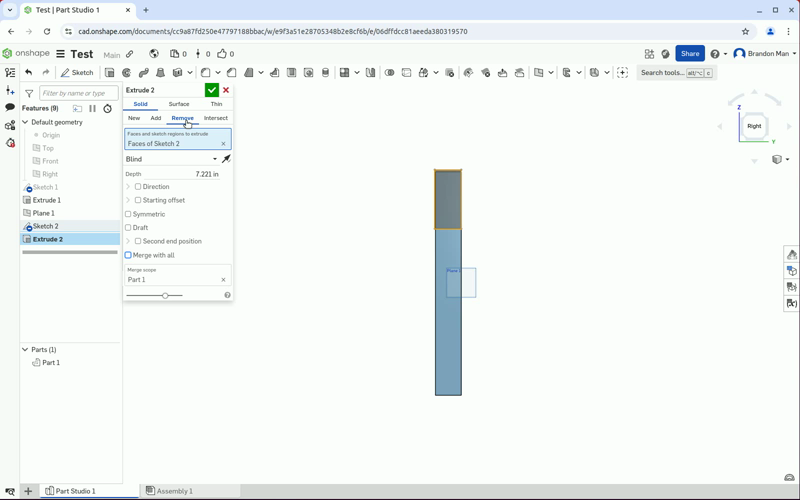
key(space)
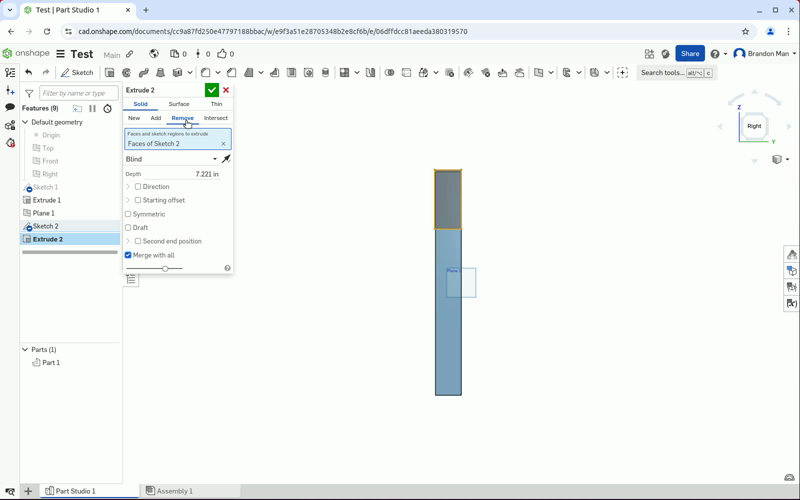
key(enter)
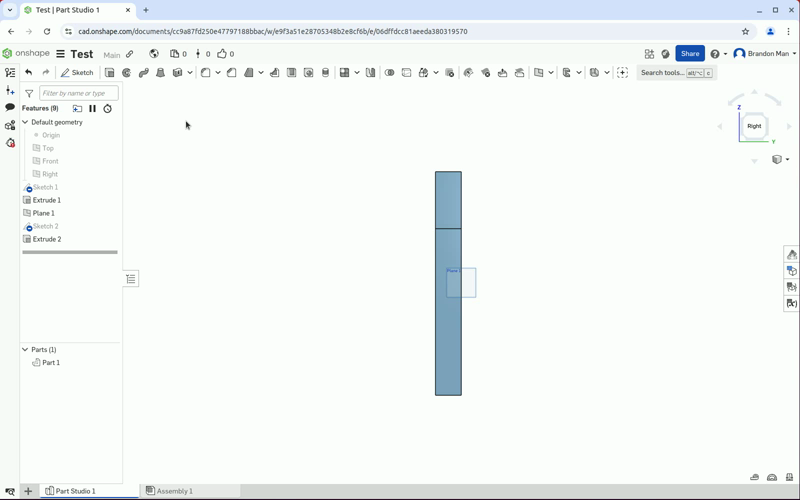
key(shift+h)
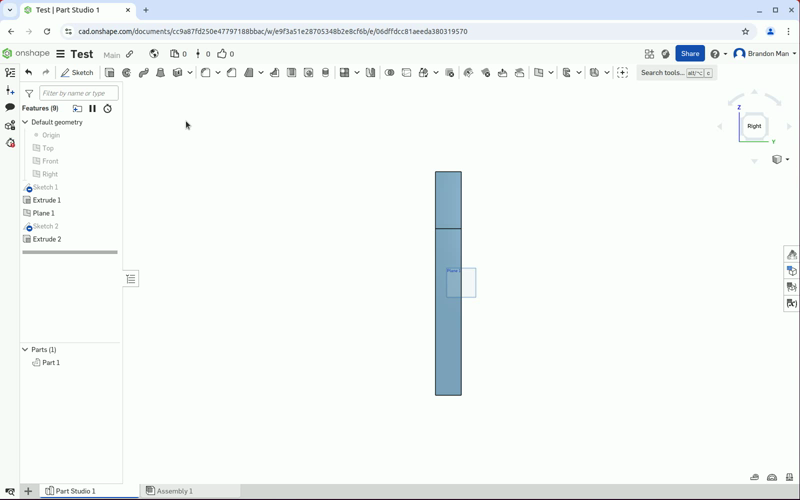
key(shift+h)
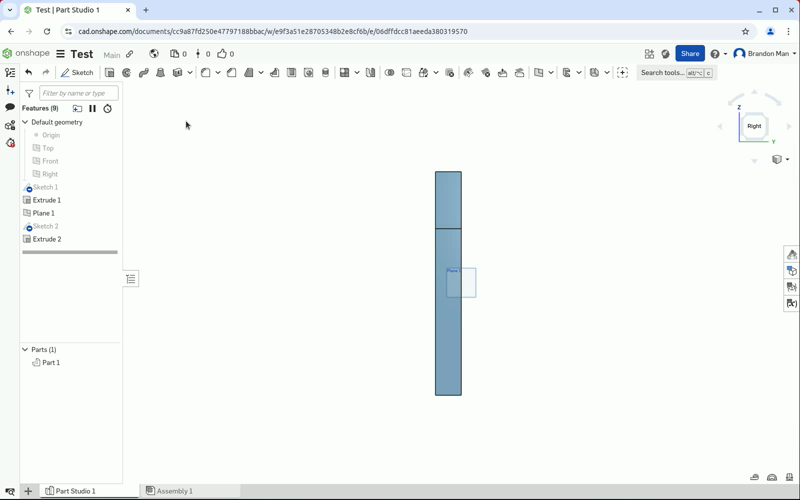
mouse_move(73, 189)
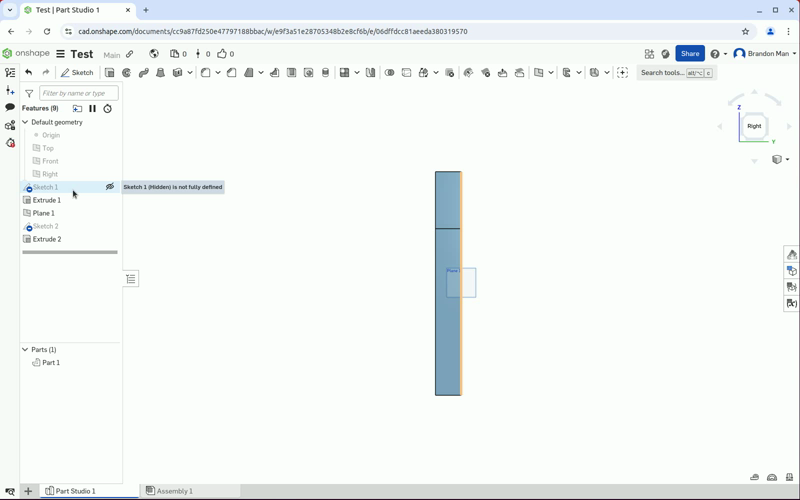
click(73, 189)
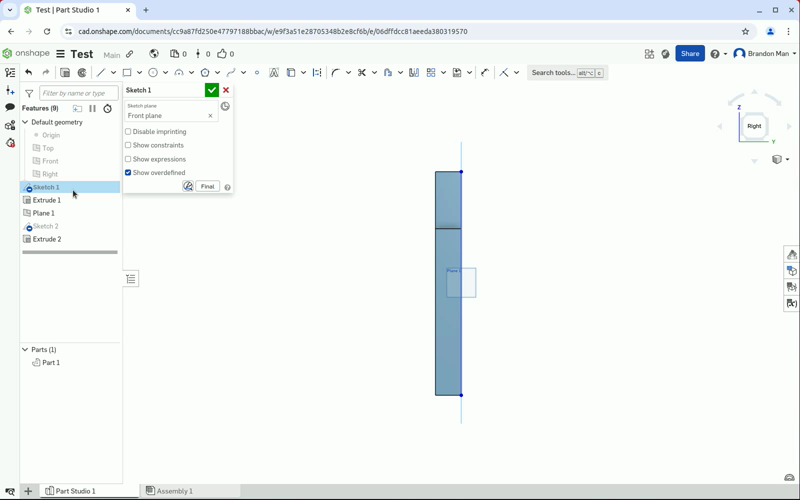
mouse_move(229, 92)
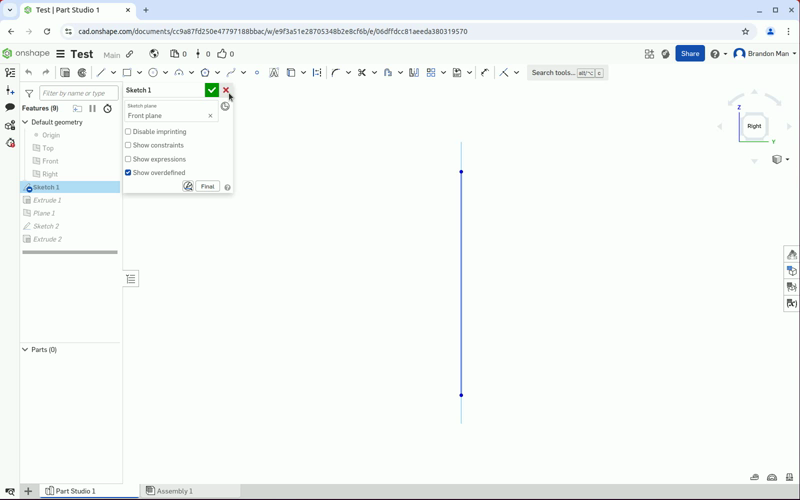
click(229, 92)
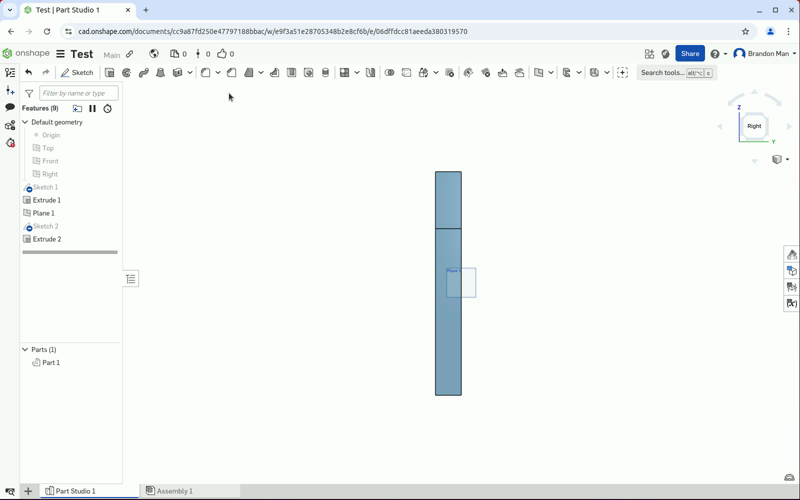
mouse_move(541, 75)
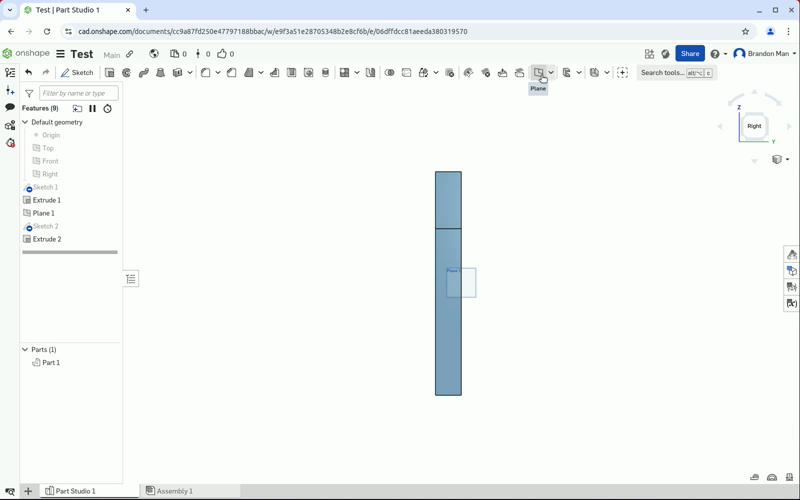
click(541, 75)
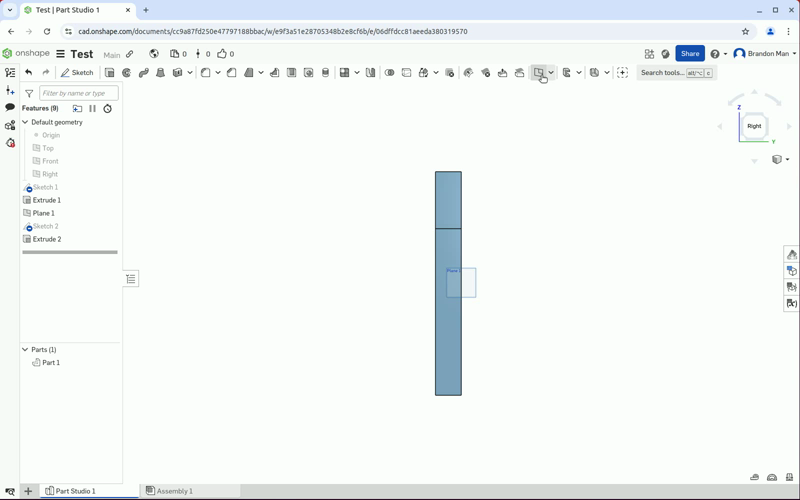
mouse_move(73, 176)
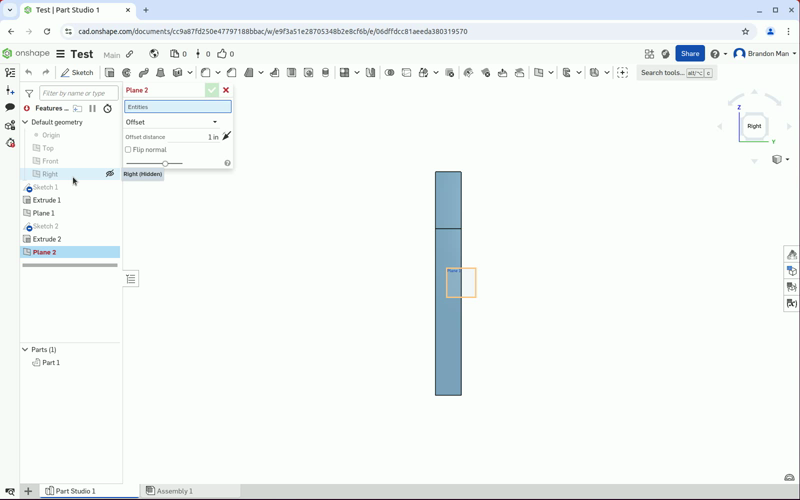
click(73, 176)
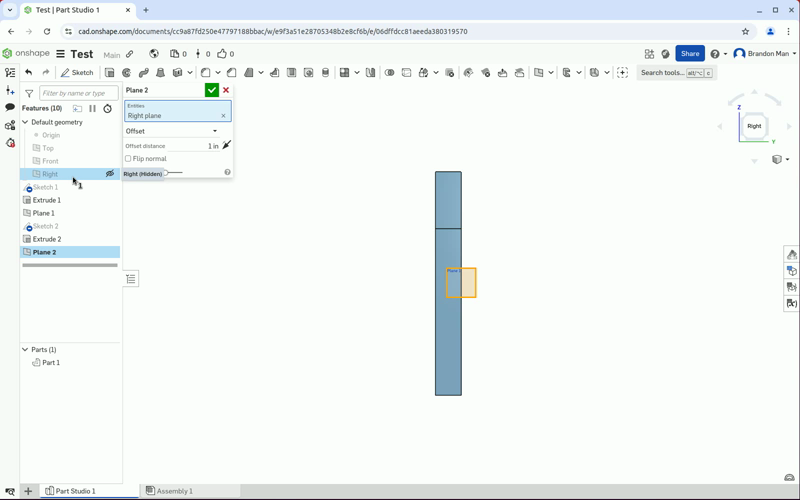
key(tab, 2)
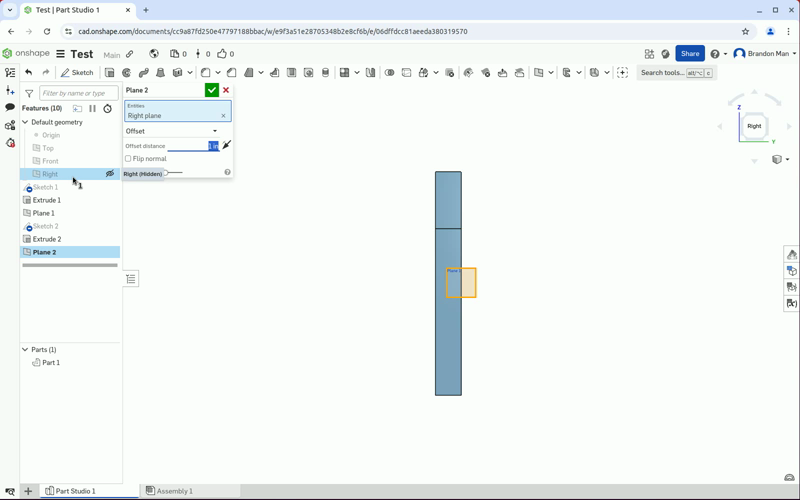
text(2.896)
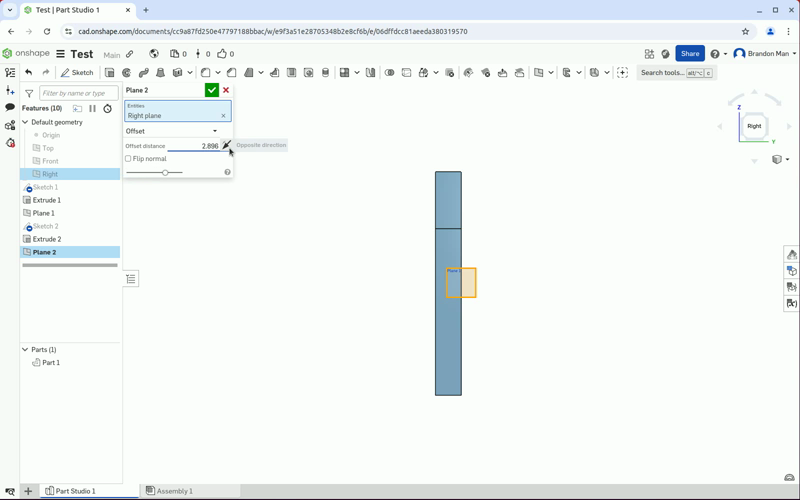
mouse_move(229, 147)
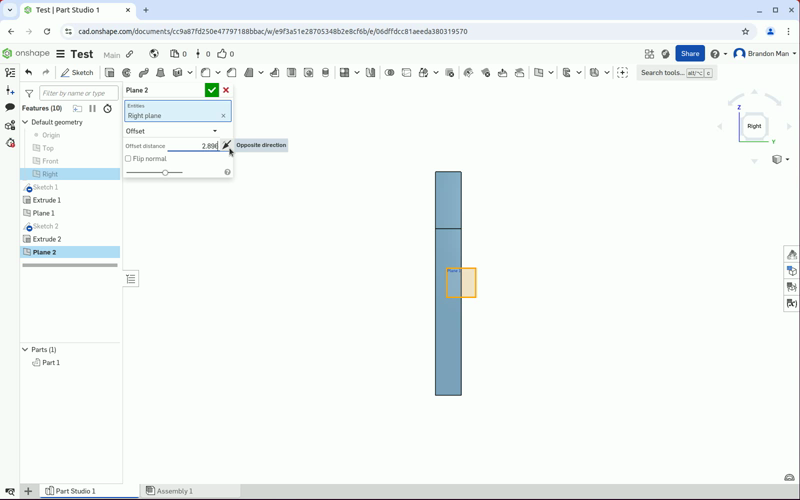
click(229, 147)
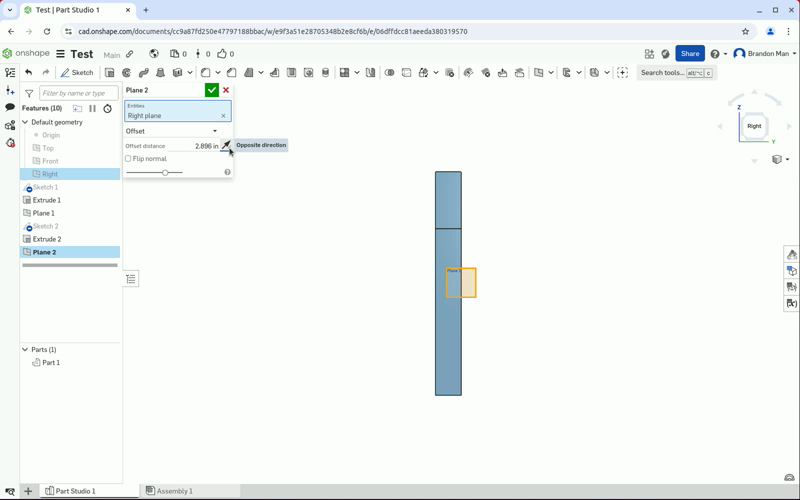
key(enter, 2)
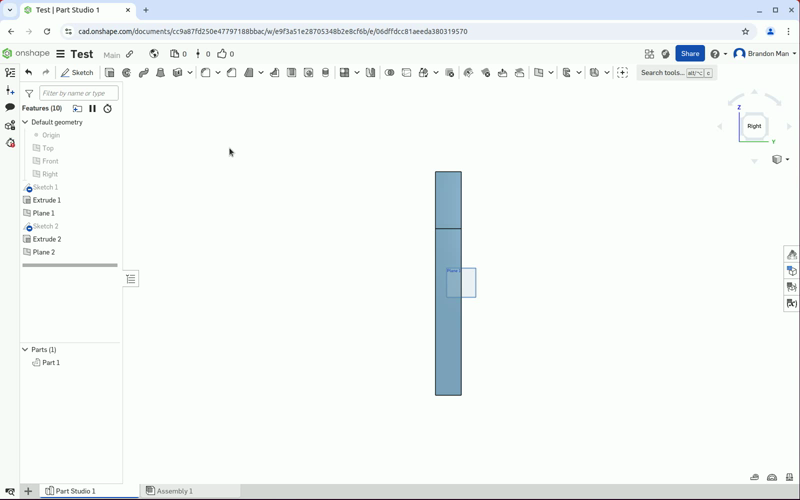
key(shift+s)
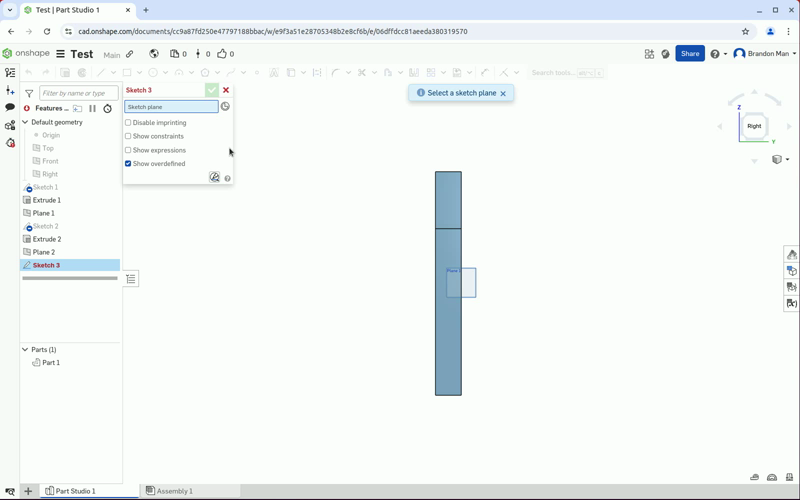
mouse_move(73, 254)
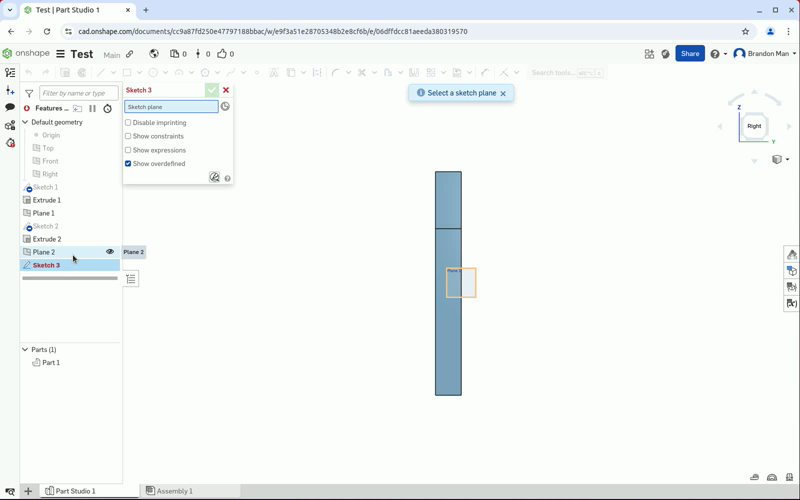
click(73, 254)
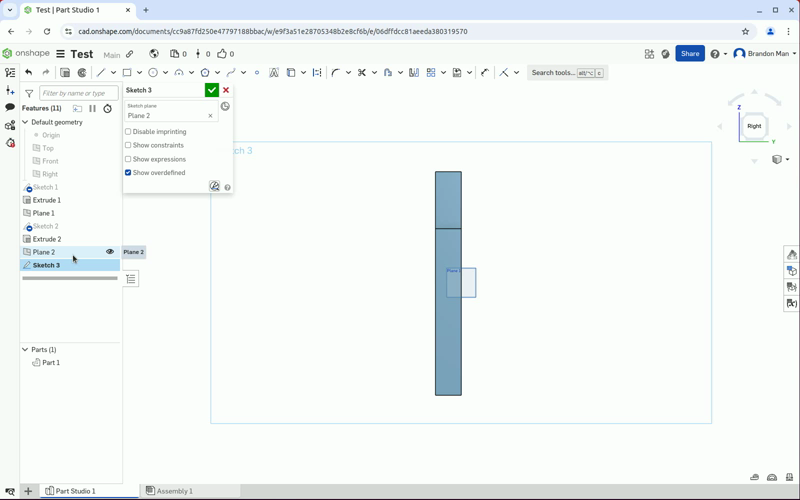
mouse_move(73, 352)
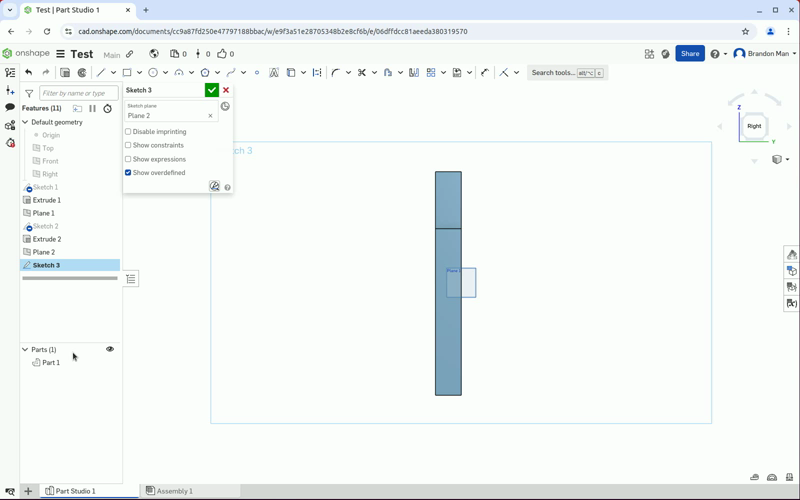
key(y)
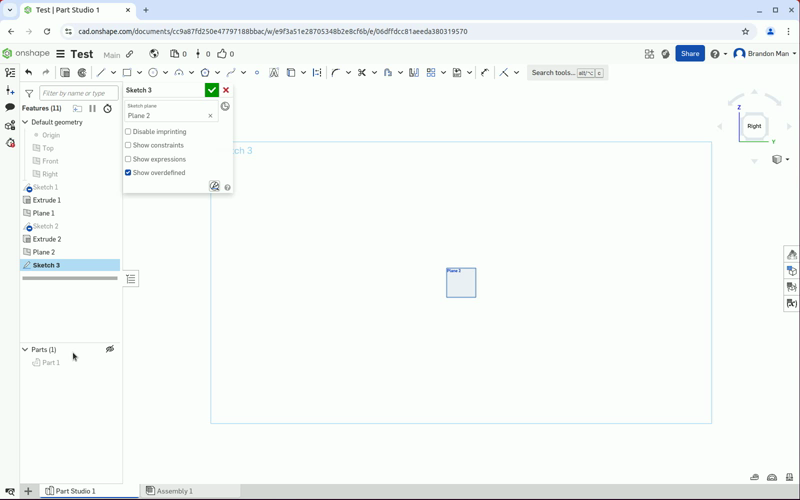
key(c)
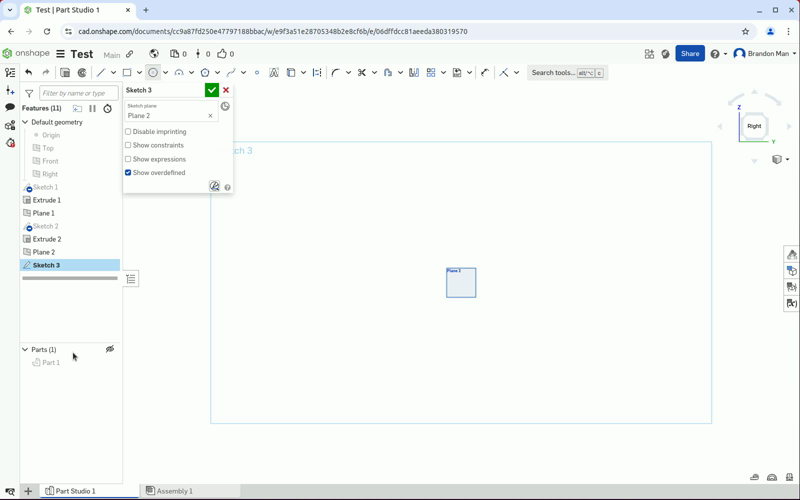
key_down(shift)
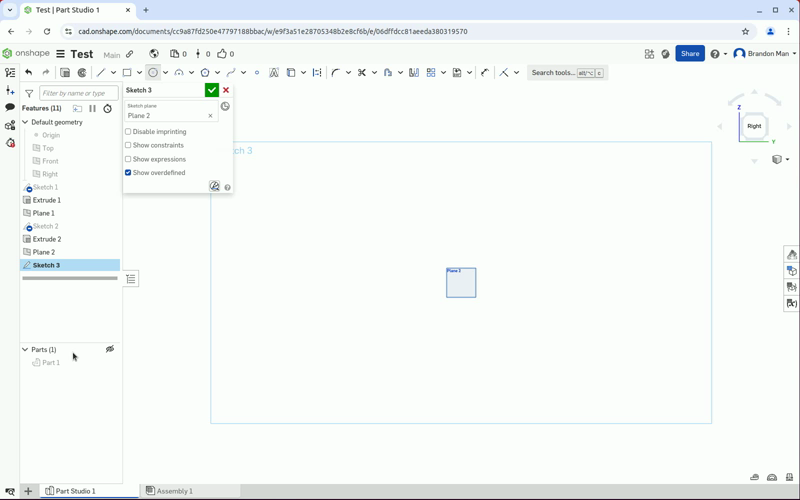
mouse_move(448, 178)
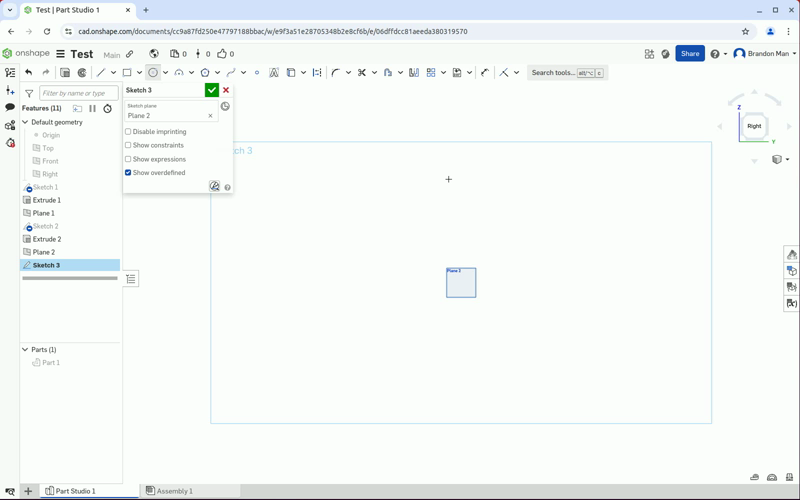
click(448, 178)
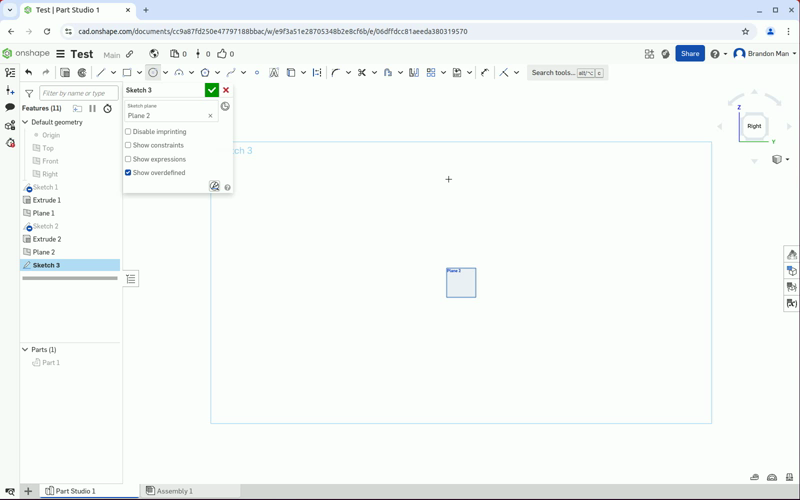
key_up(shift)
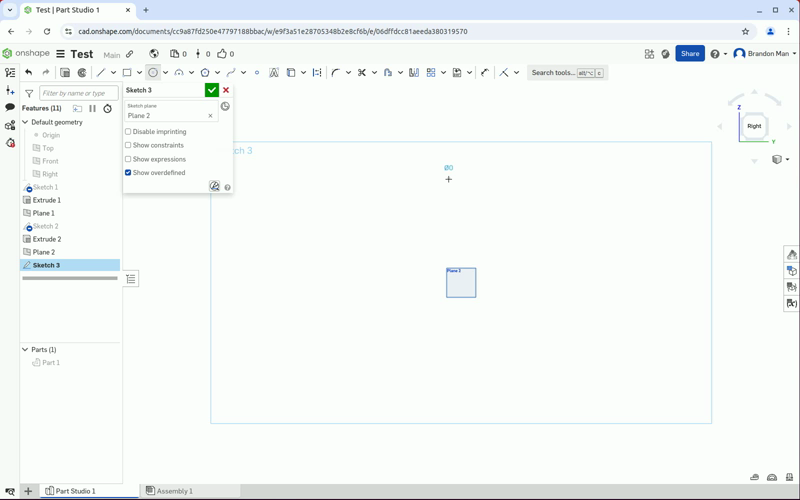
mouse_move(452, 178)
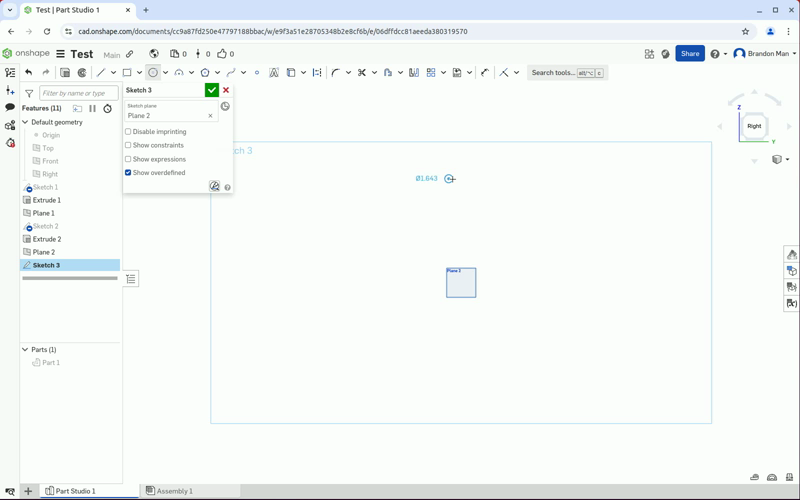
click(452, 178)
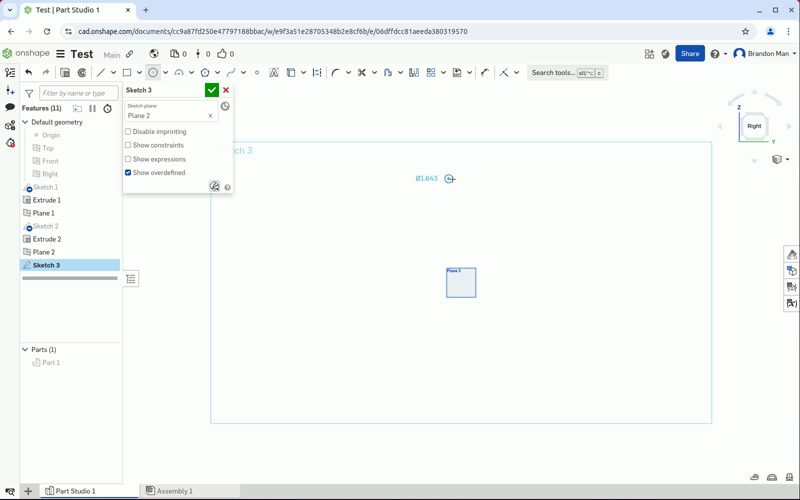
key(esc)
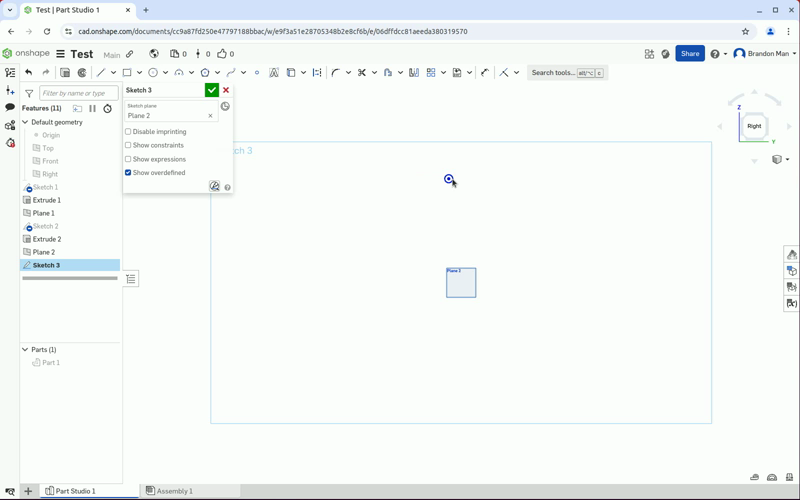
mouse_move(448, 177)
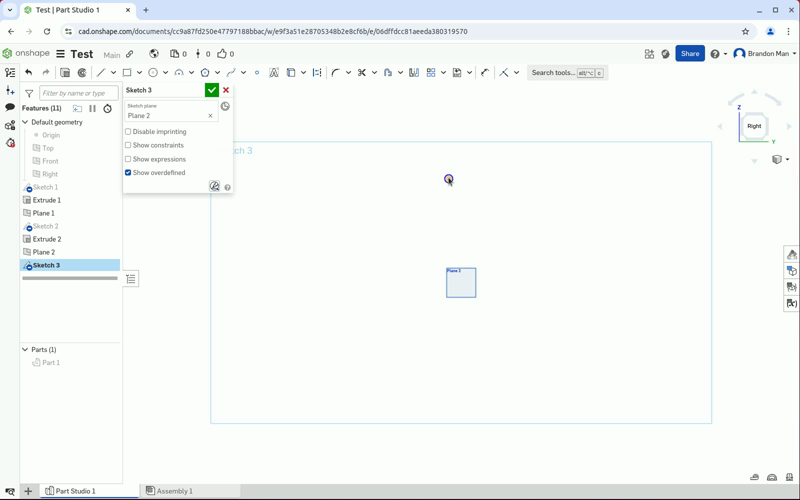
scroll(6)
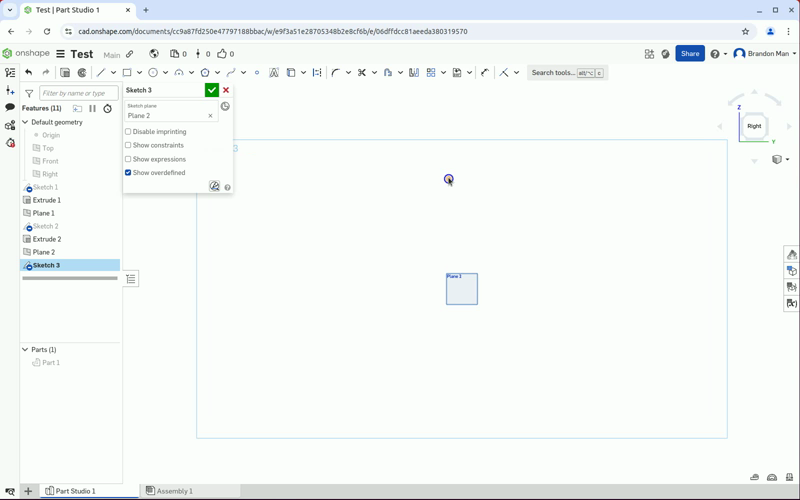
scroll(6)
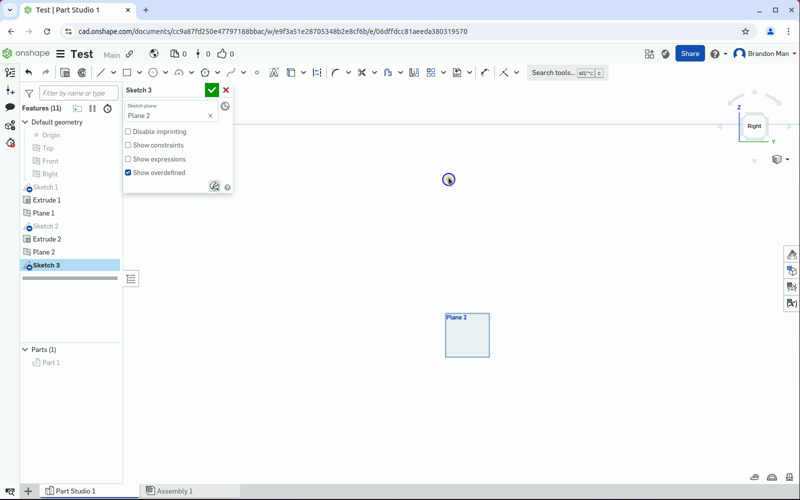
scroll(6)
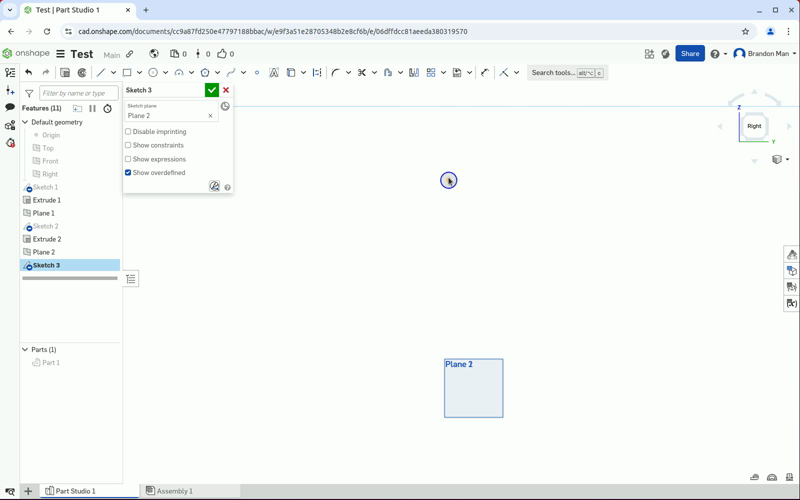
scroll(6)
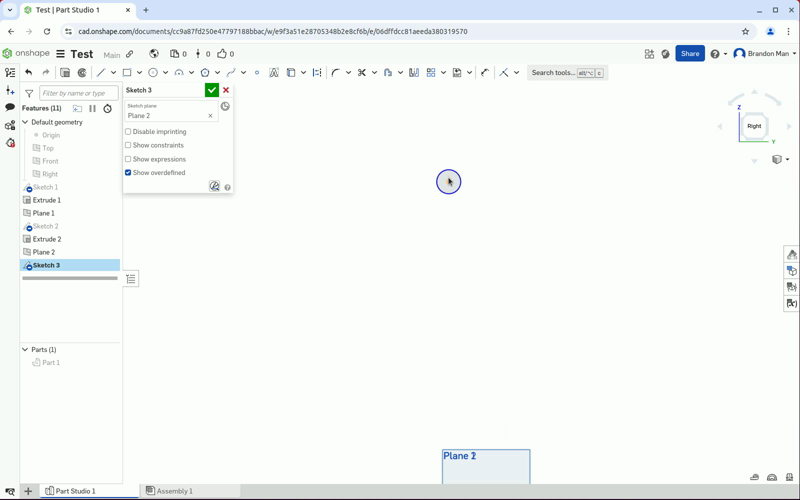
scroll(6)
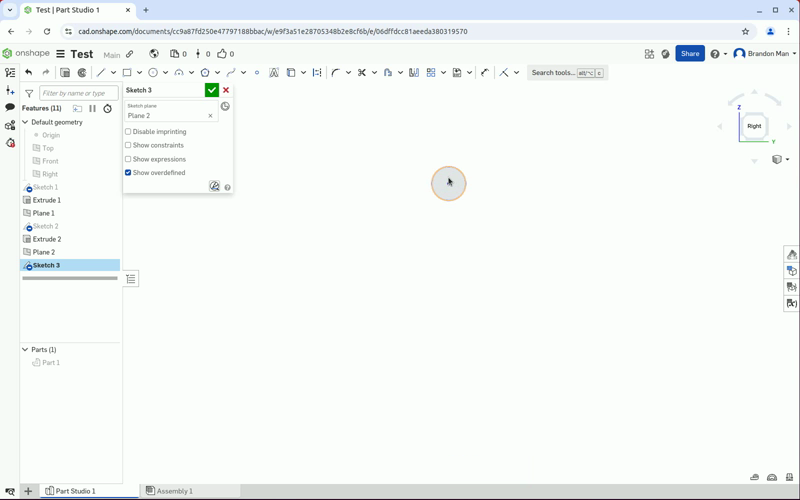
scroll(6)
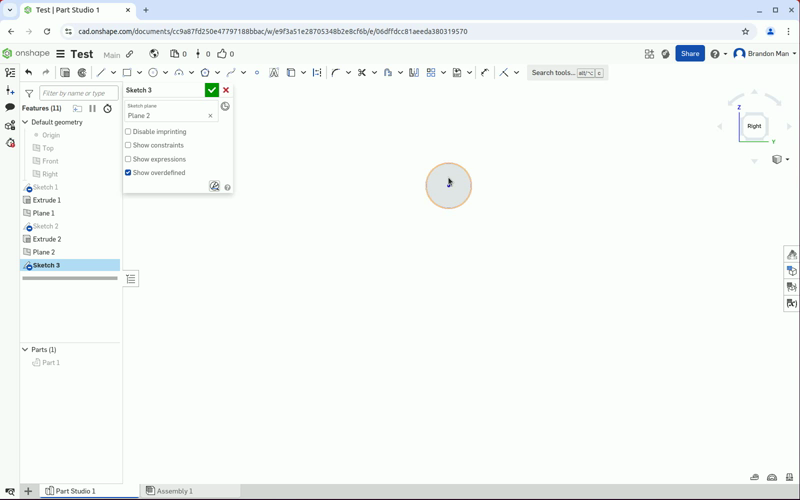
scroll(6)
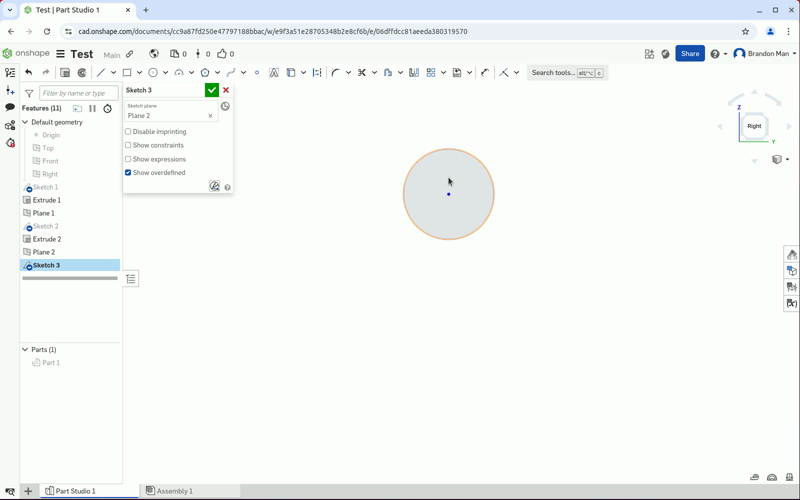
click(448, 177)
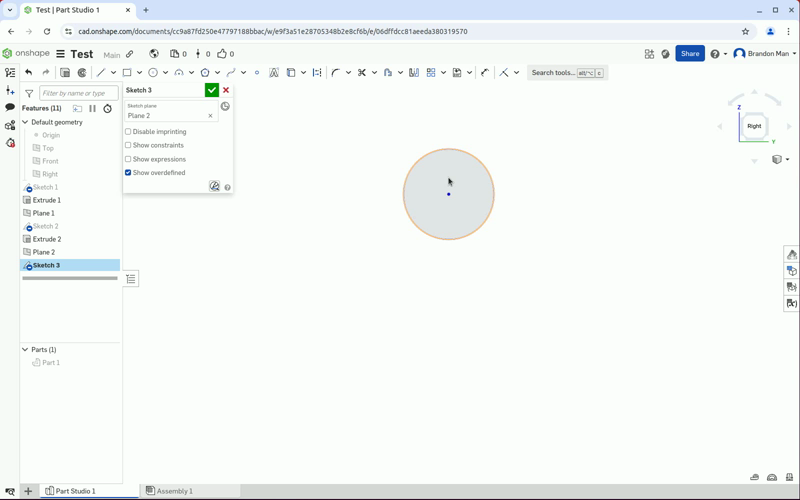
scroll(-6)
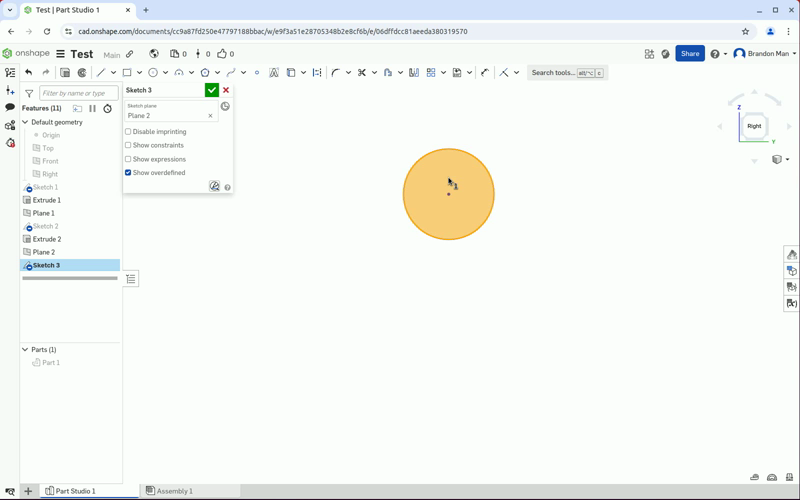
scroll(-6)
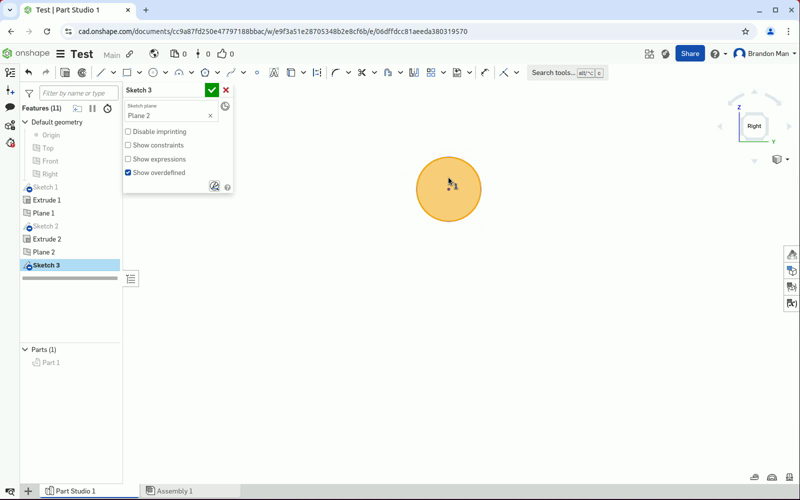
scroll(-6)
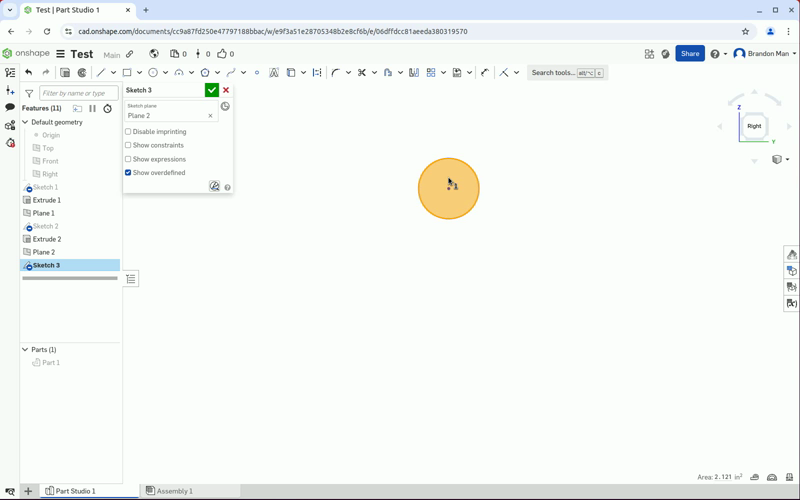
scroll(-6)
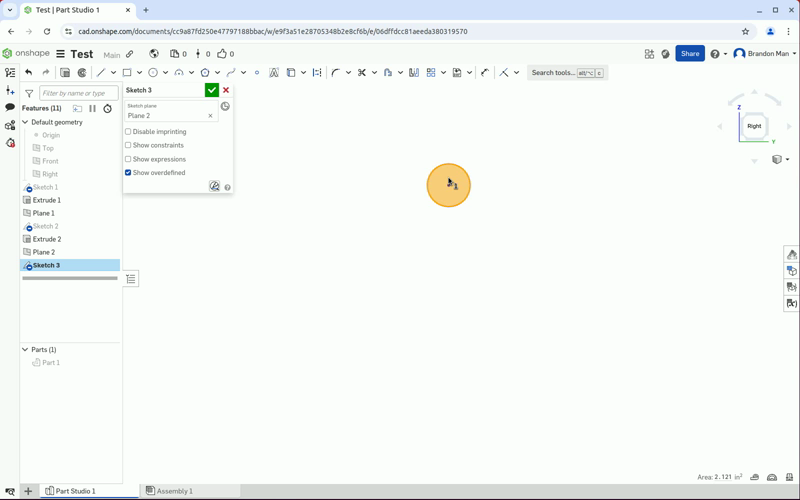
scroll(-6)
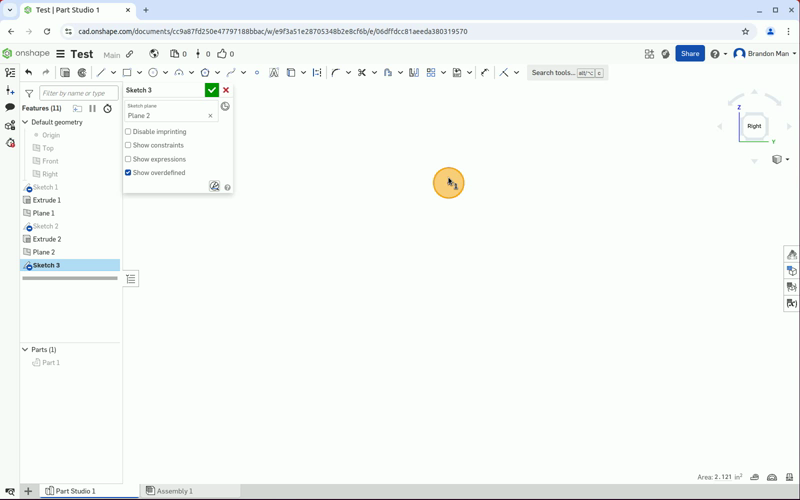
scroll(-6)
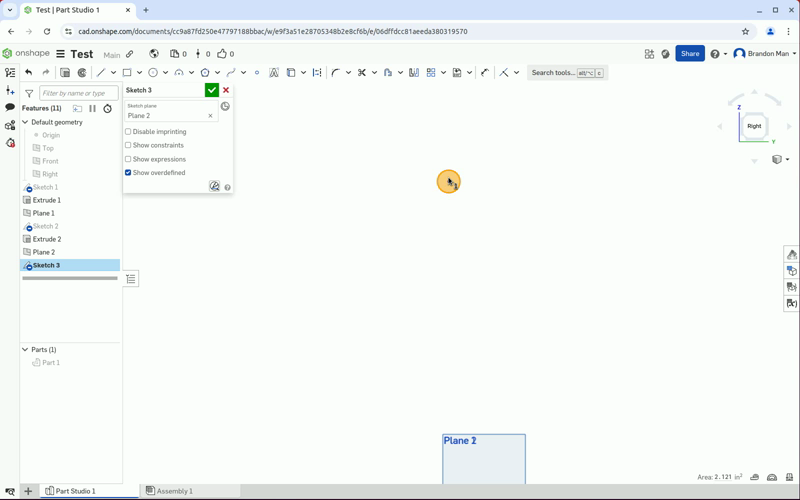
scroll(-6)
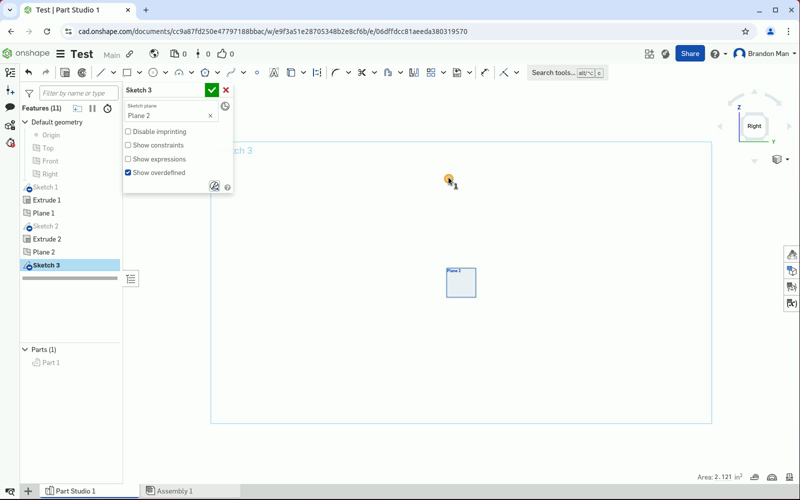
mouse_move(73, 352)
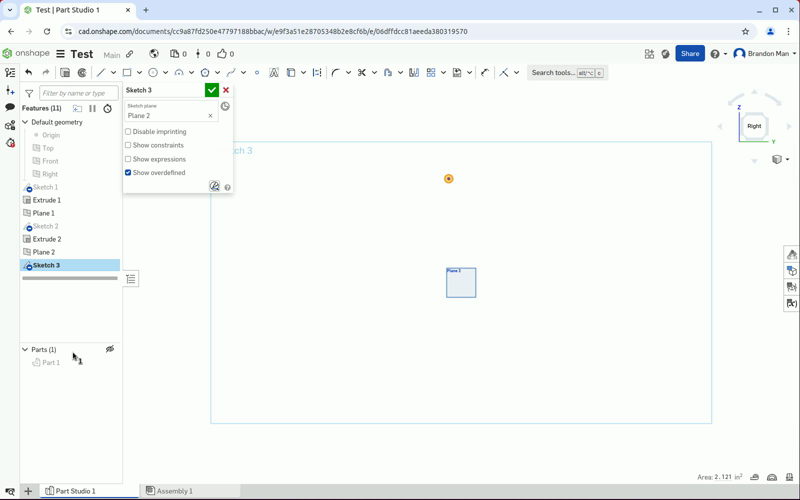
key(shift+y)
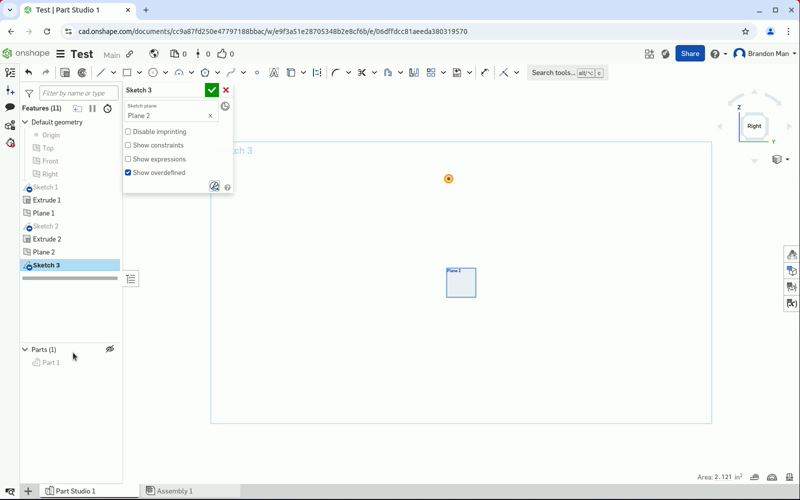
key(shift+e)
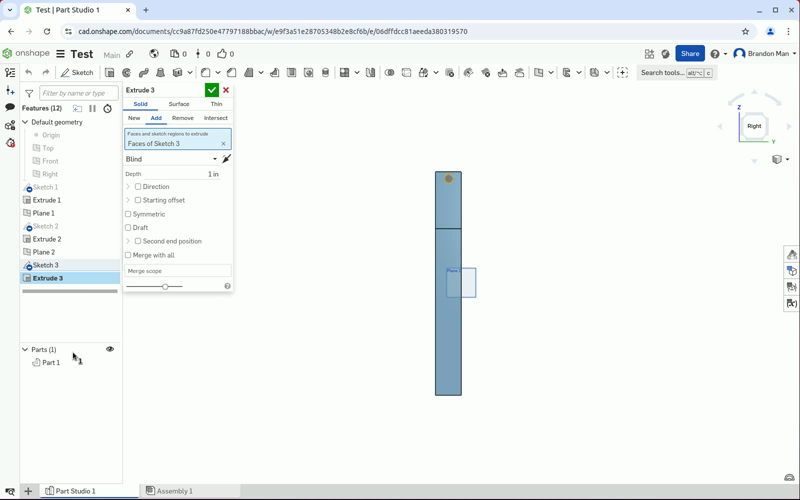
mouse_move(143, 106)
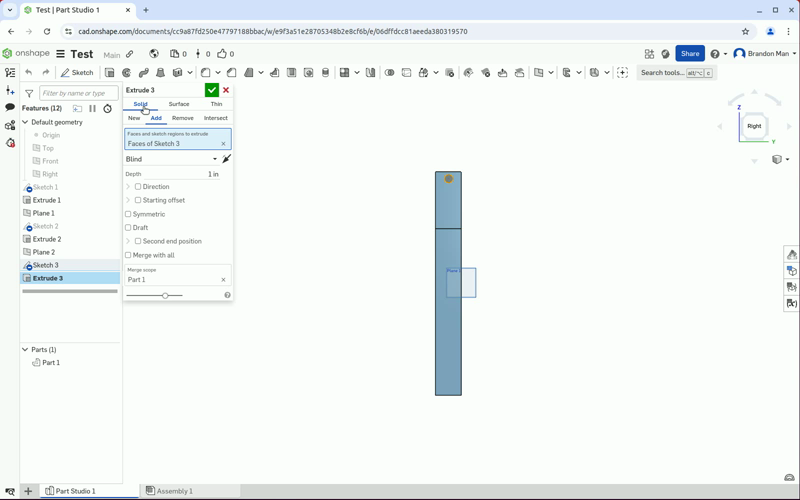
click(143, 106)
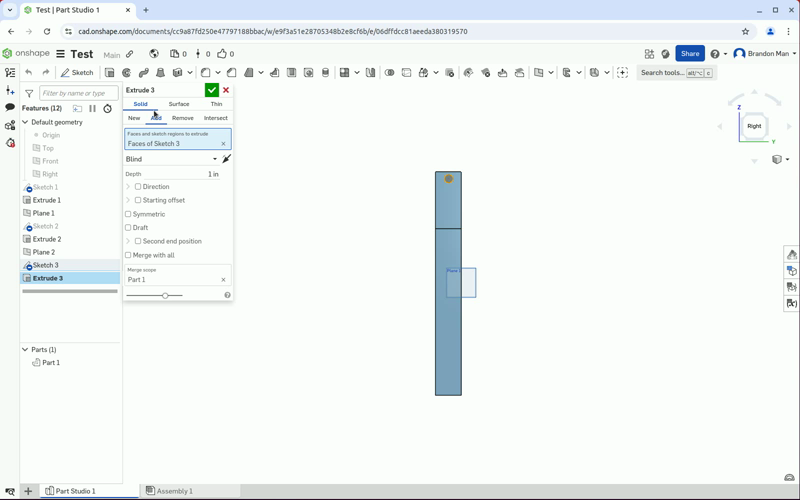
mouse_move(186, 120)
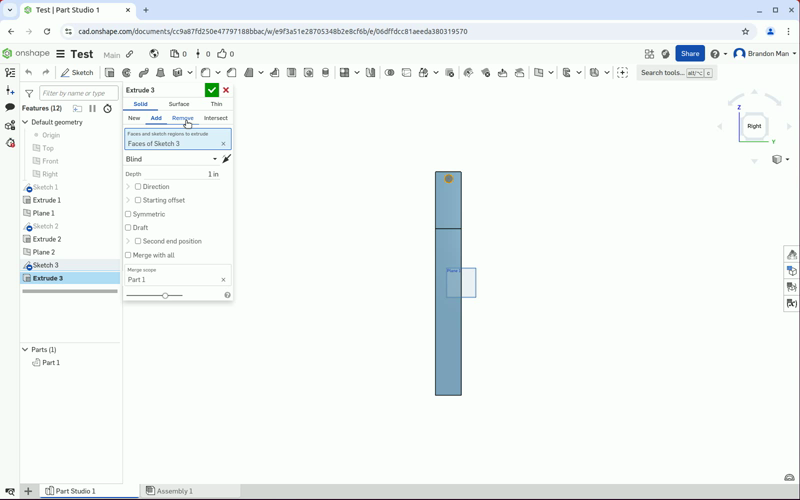
click(186, 120)
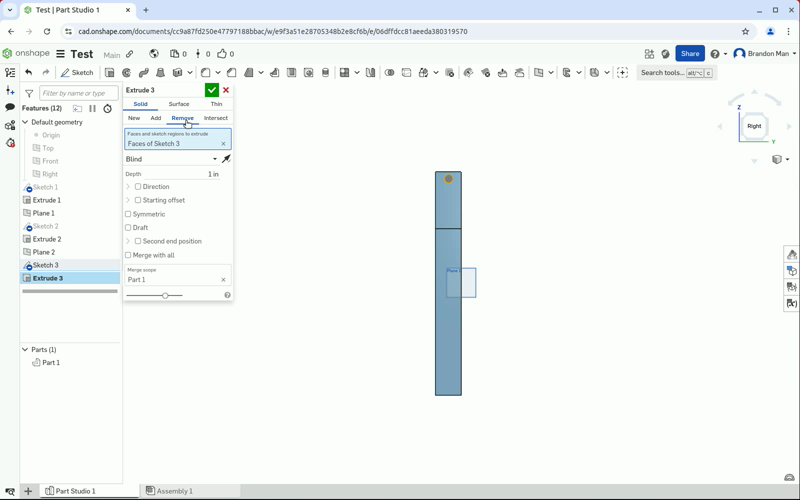
key(tab, 4)
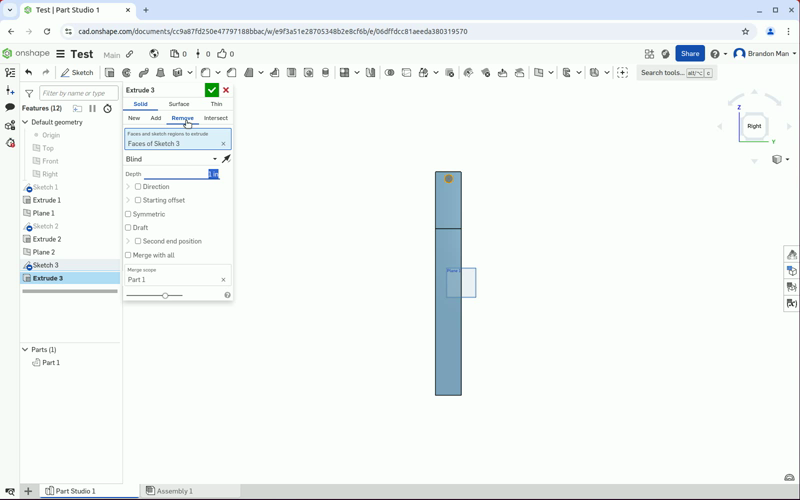
text(1.685)
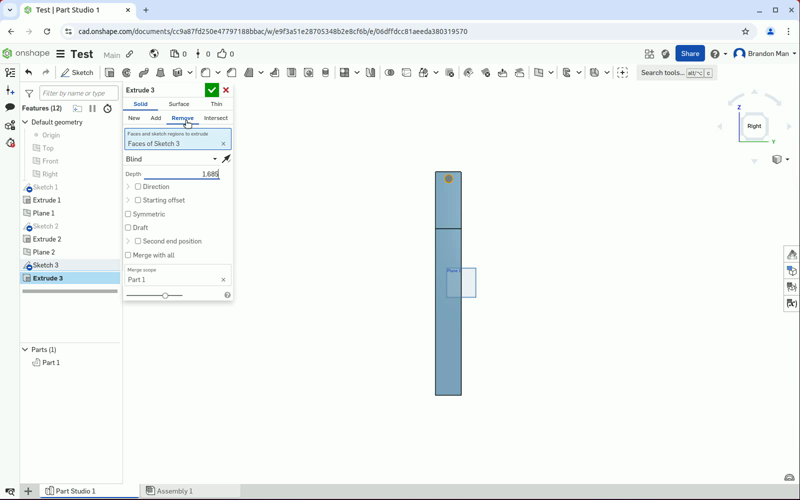
key(tab, 6)
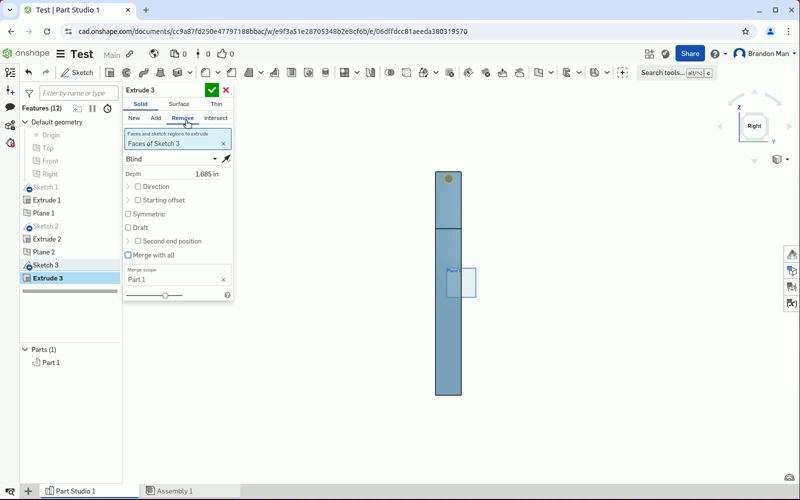
key(space)
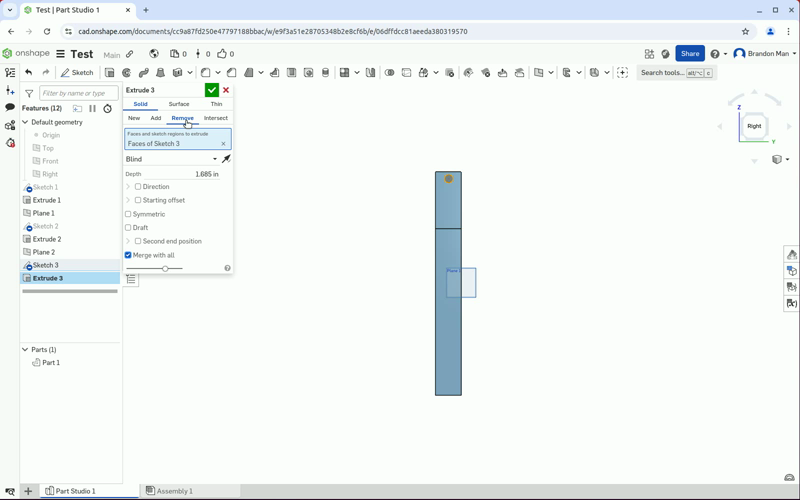
key(enter)
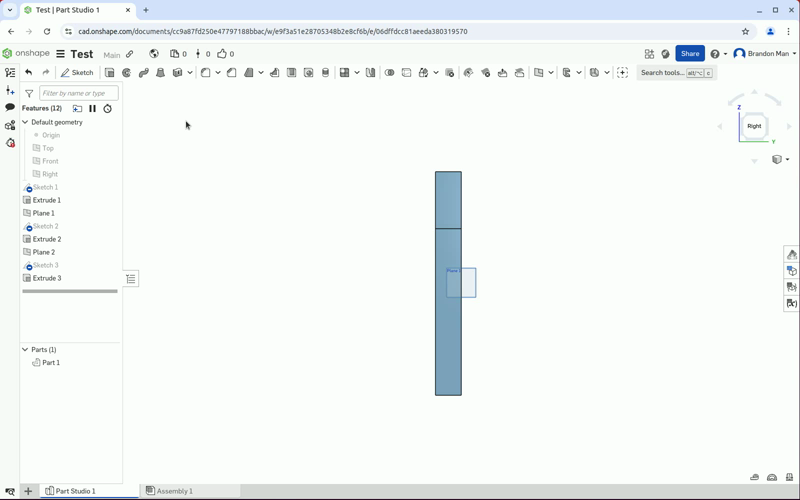
key(shift+h)
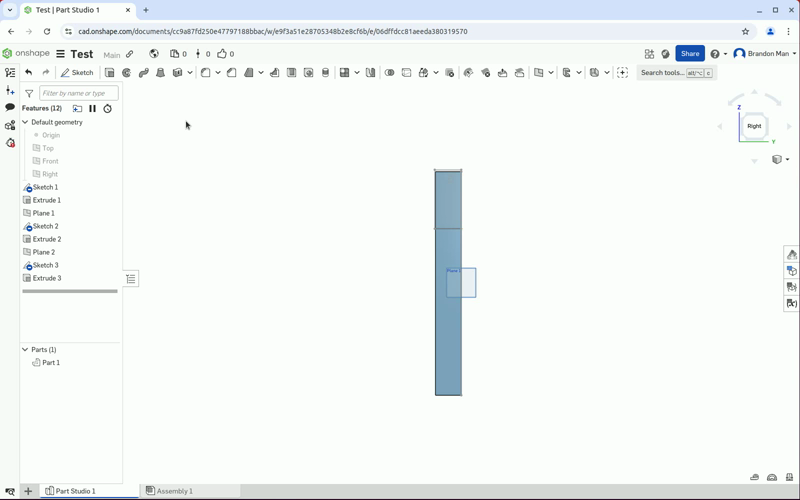
key(shift+h)
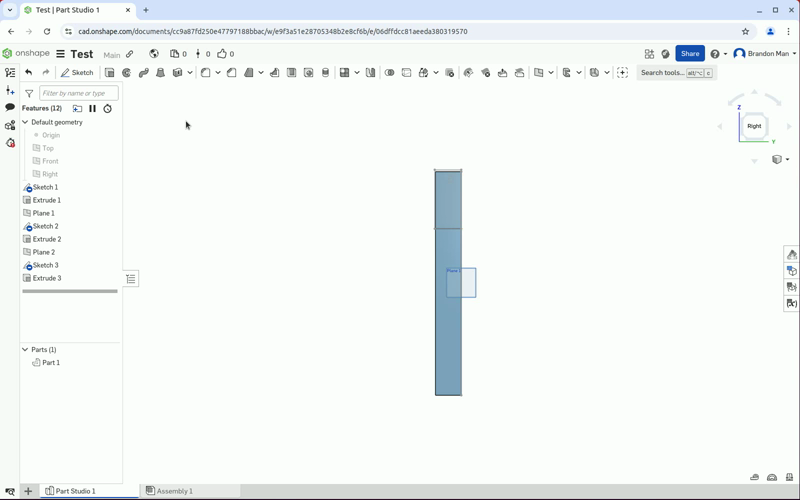
key(shift+7)
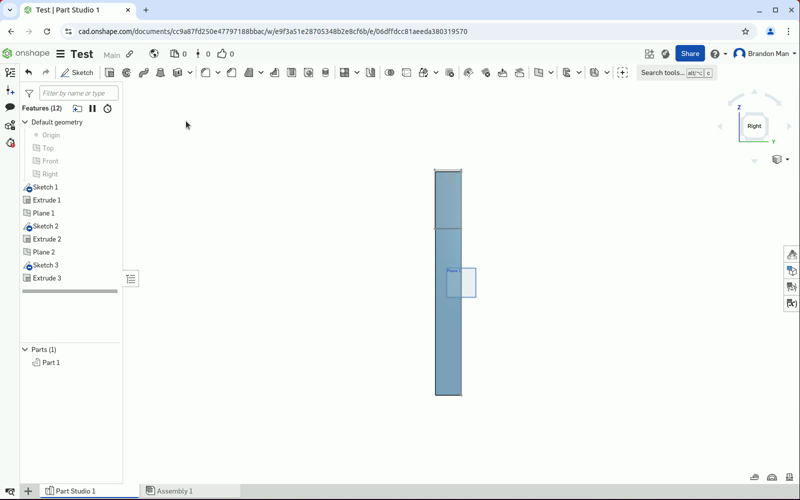
key(right, 2)
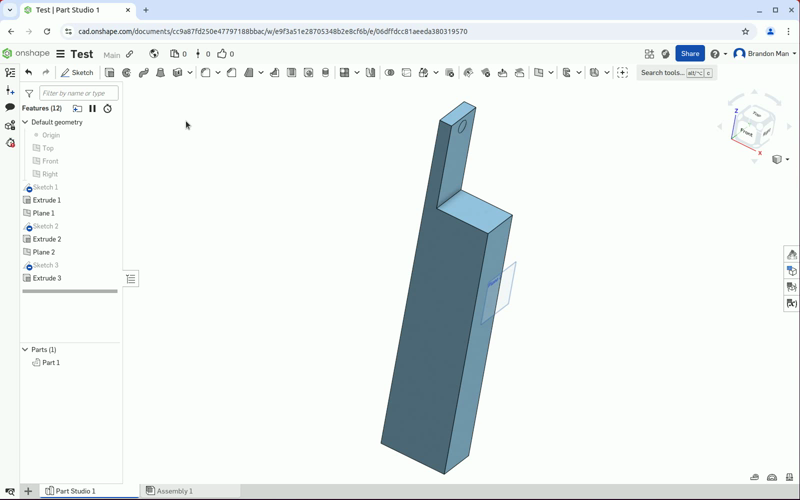
key(down, 2)
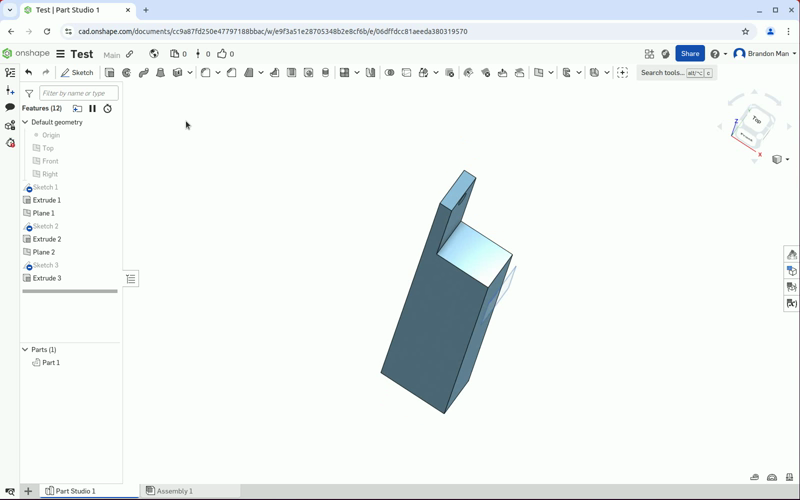
key(up, 2)
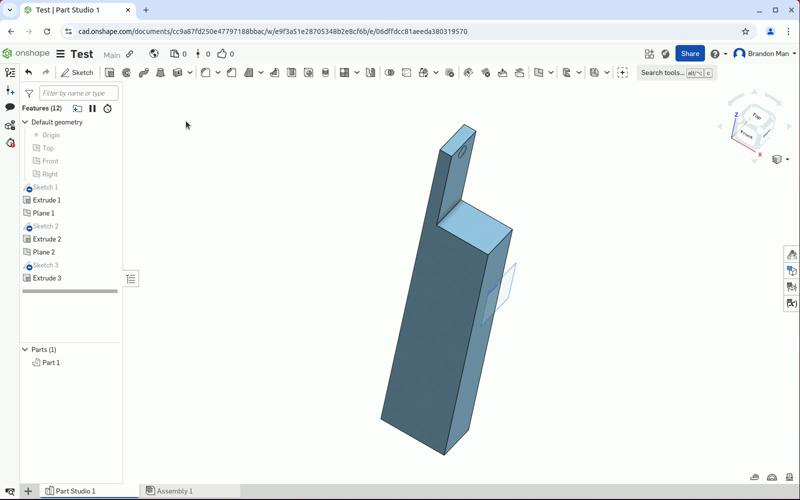
key(left, 2)
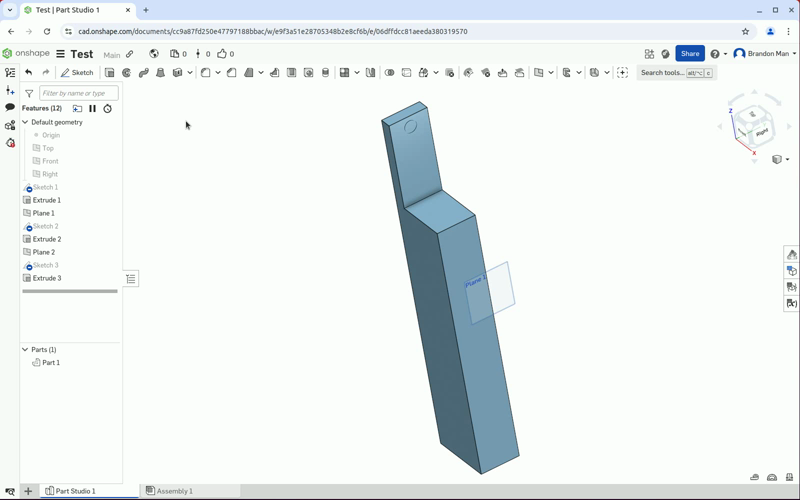
mouse_move(73, 189)
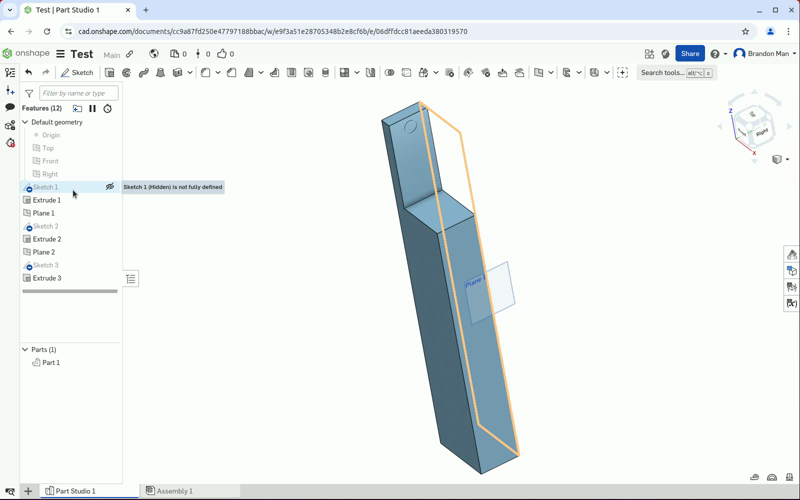
click(73, 189)